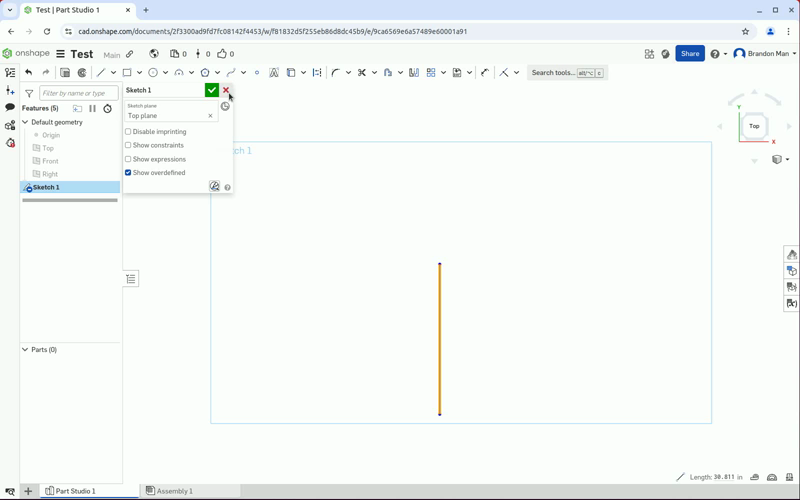
key(shift+h)
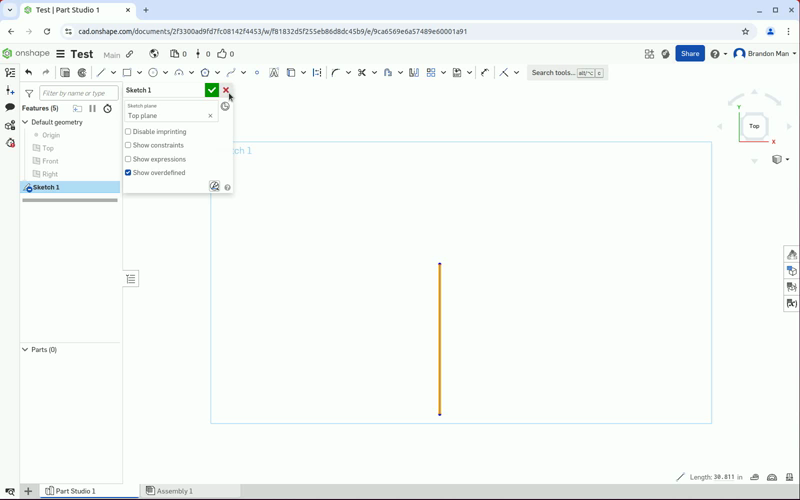
key(shift+s)
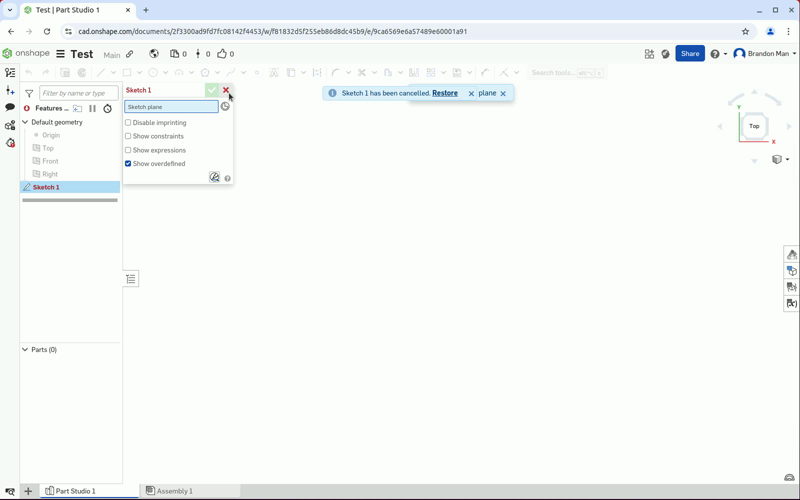
mouse_move(73, 150)
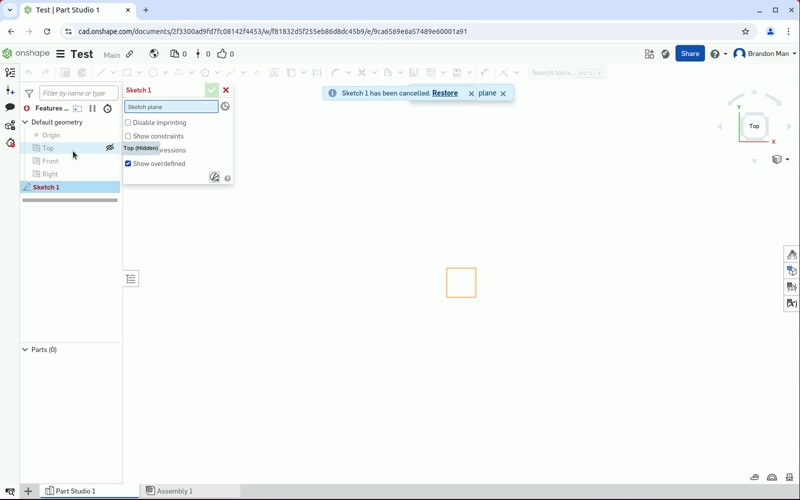
click(73, 150)
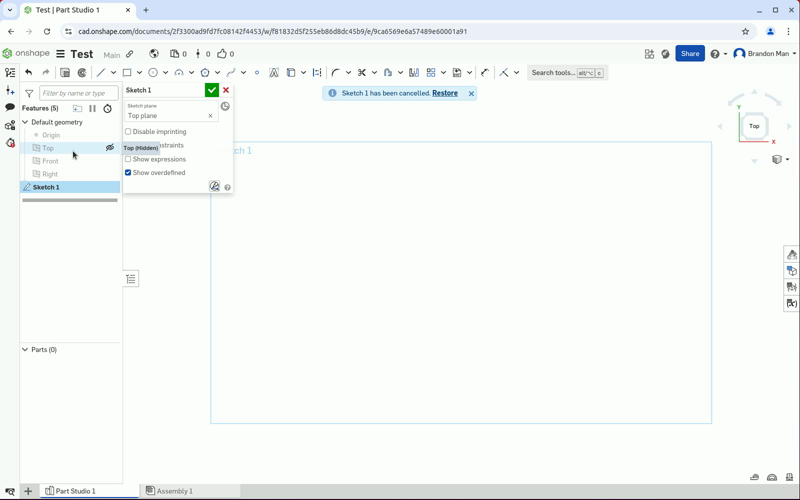
mouse_move(73, 352)
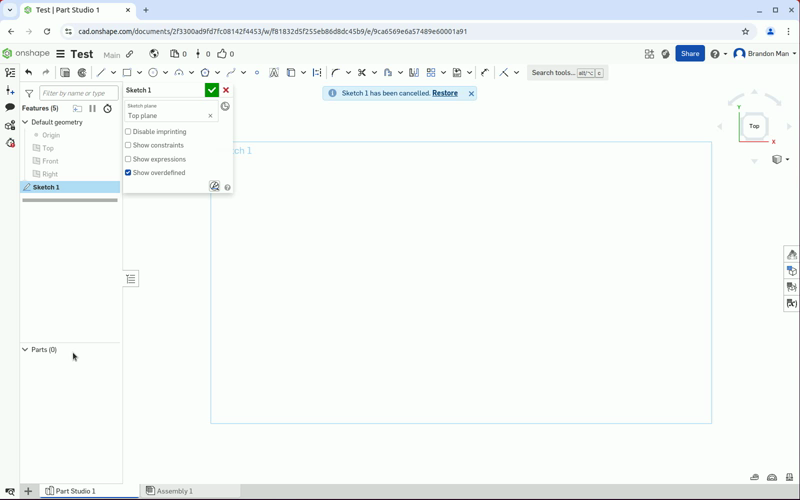
key(y)
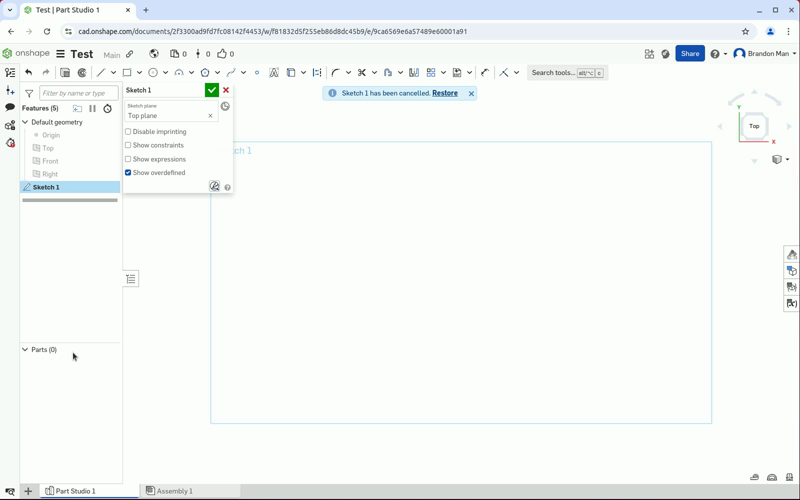
key(c)
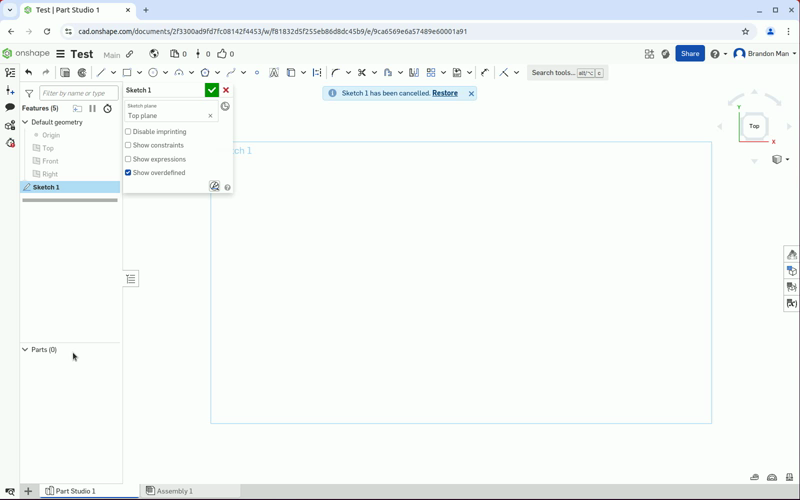
key_down(shift)
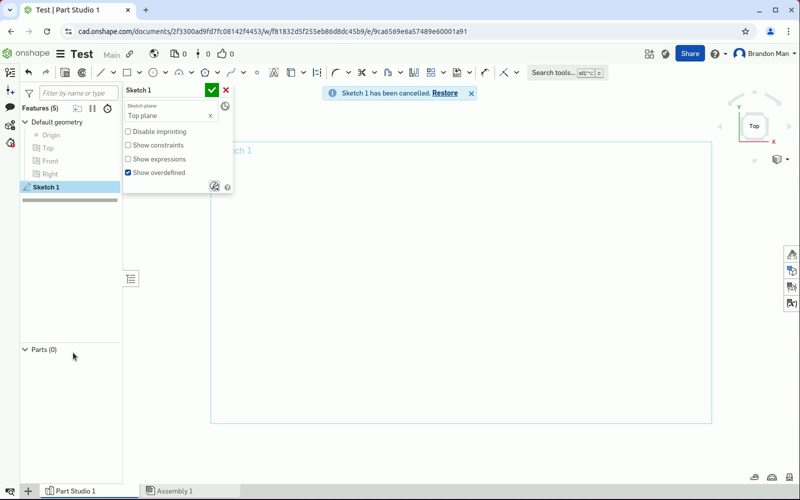
mouse_move(460, 282)
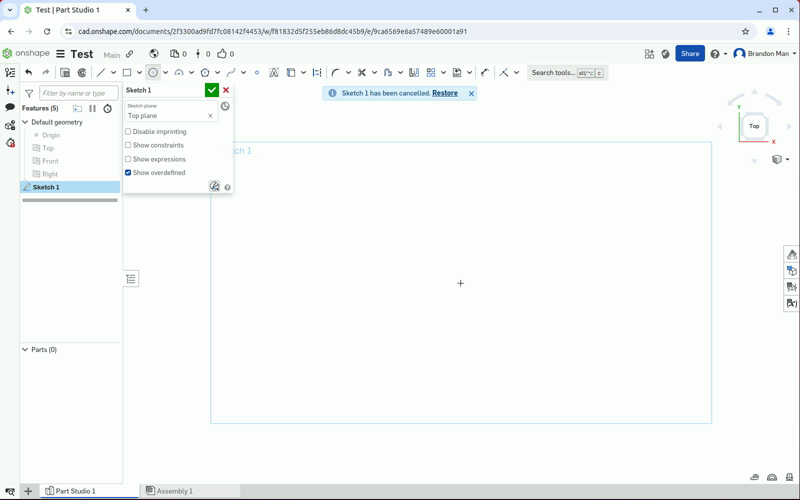
click(460, 282)
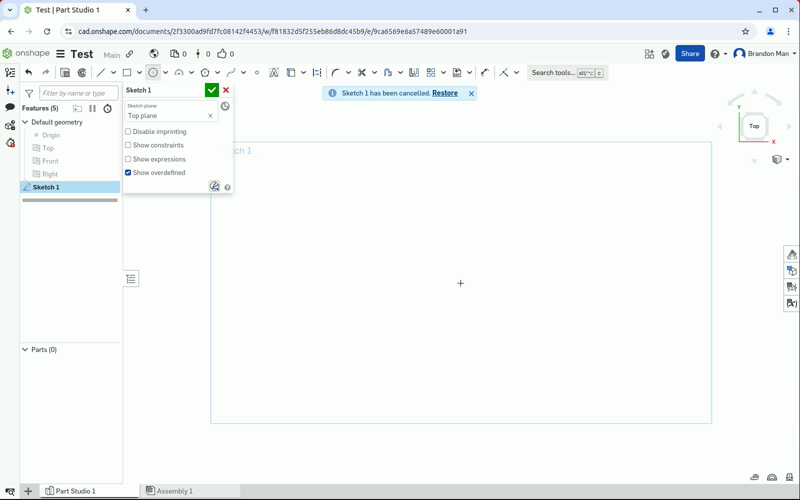
key_up(shift)
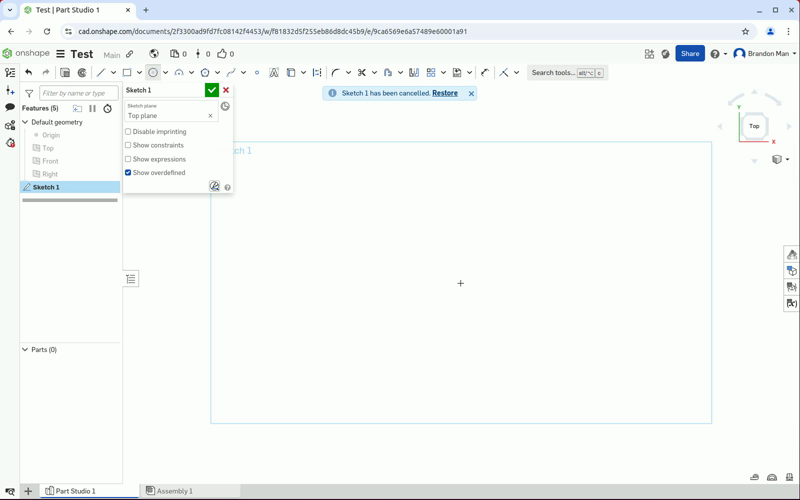
mouse_move(495, 282)
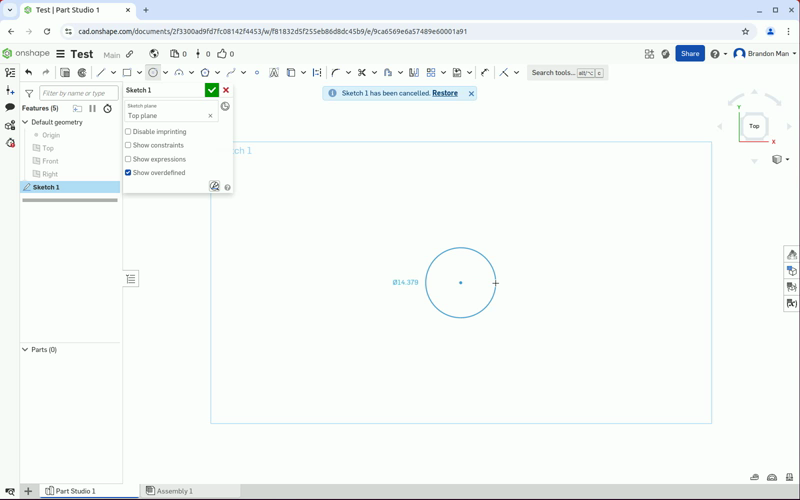
click(495, 282)
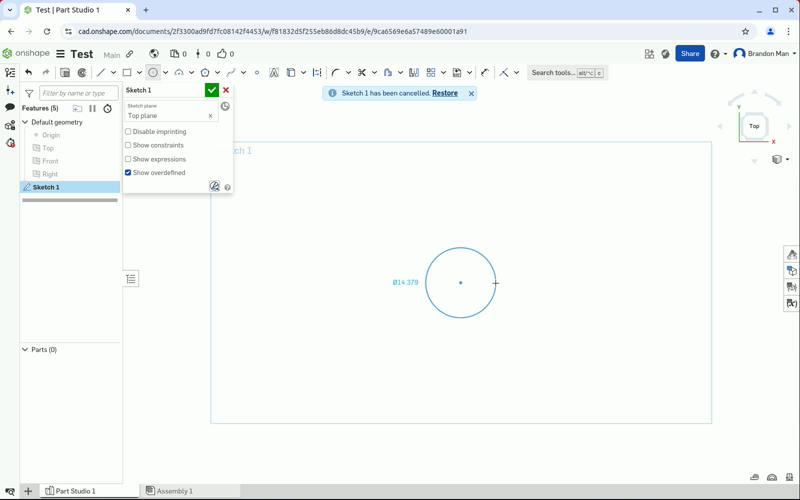
key(esc)
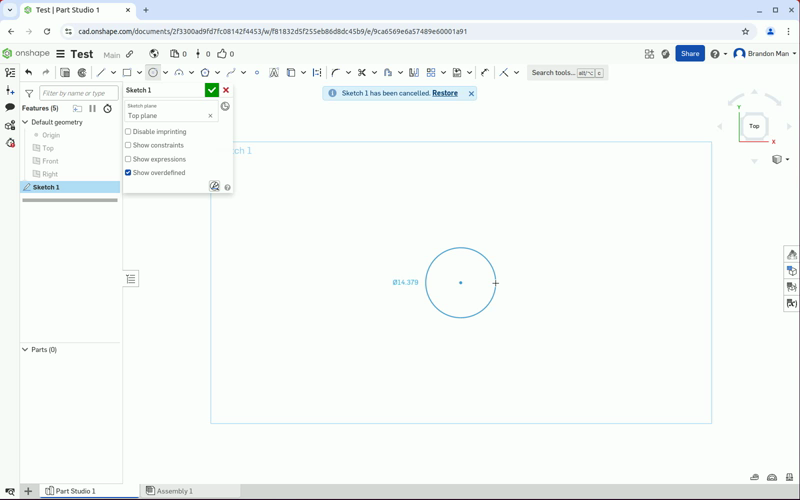
key(c)
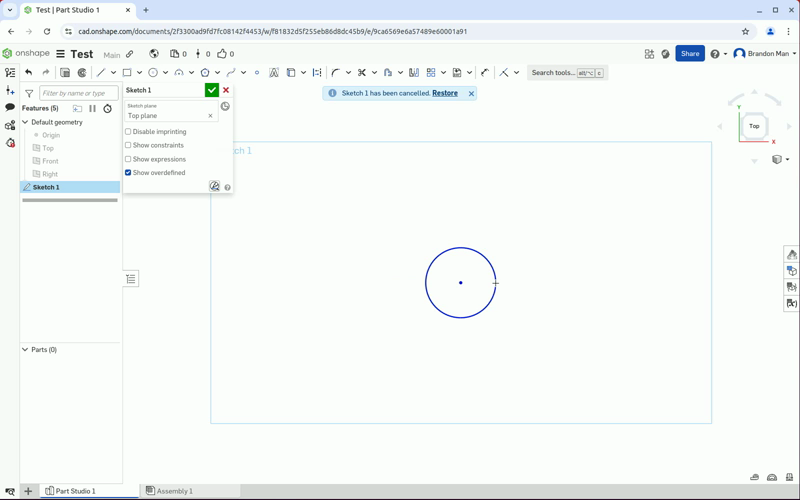
key_down(shift)
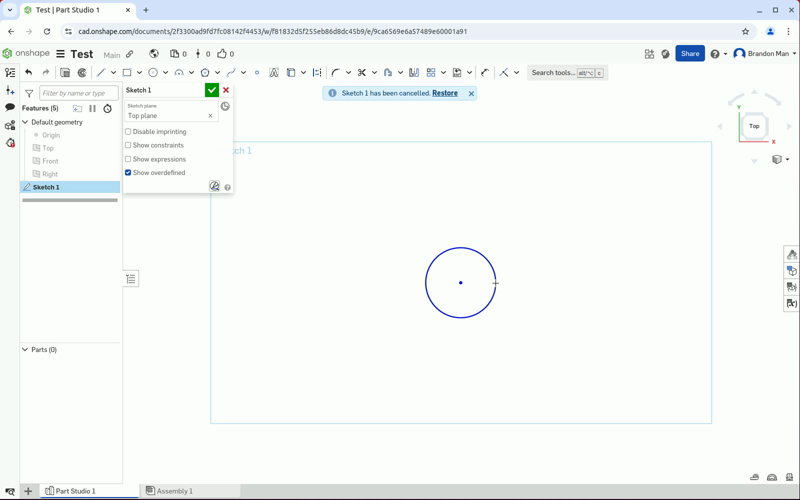
mouse_move(460, 282)
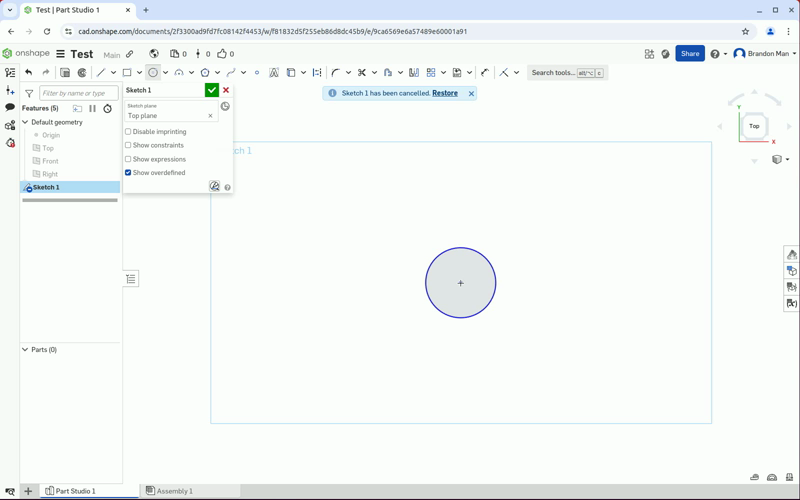
click(460, 282)
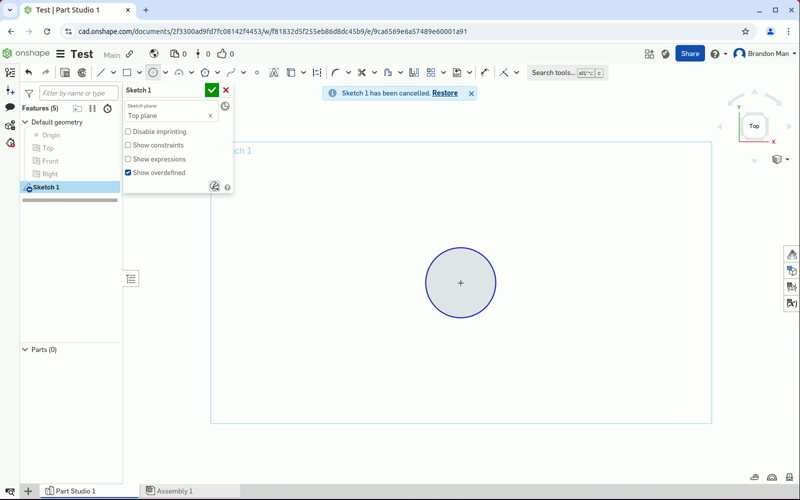
key_up(shift)
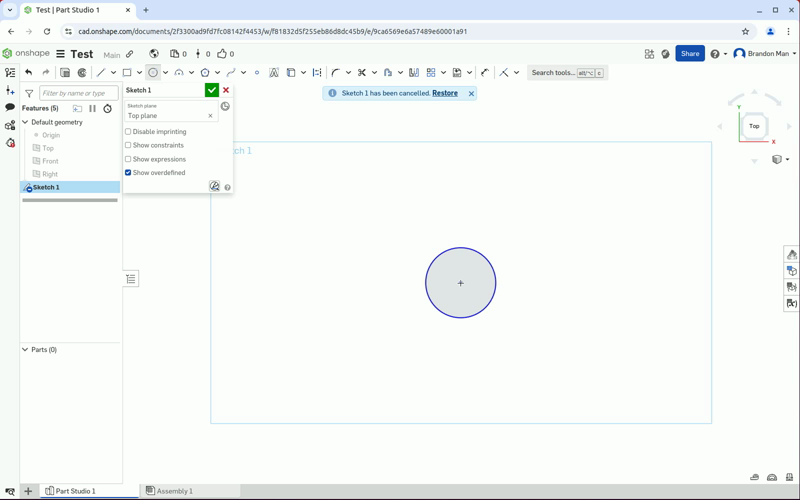
mouse_move(489, 282)
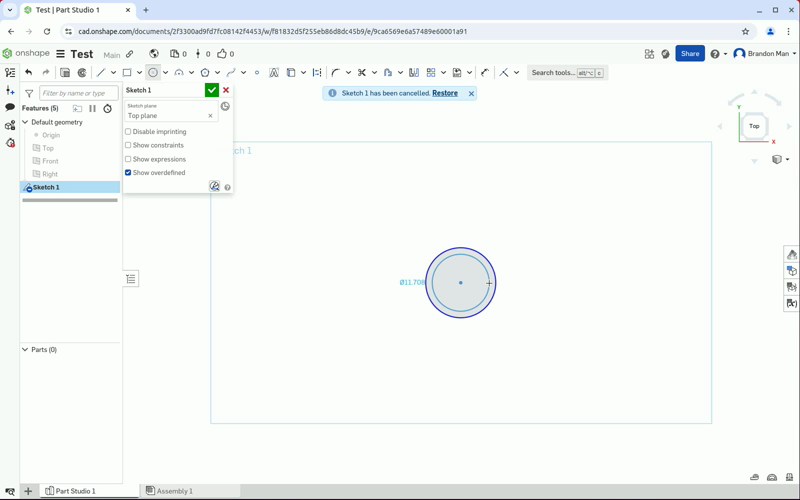
click(489, 282)
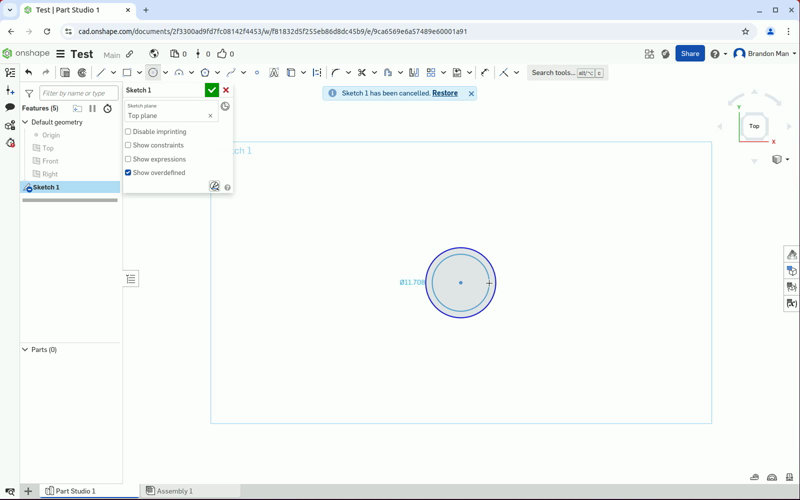
key(esc)
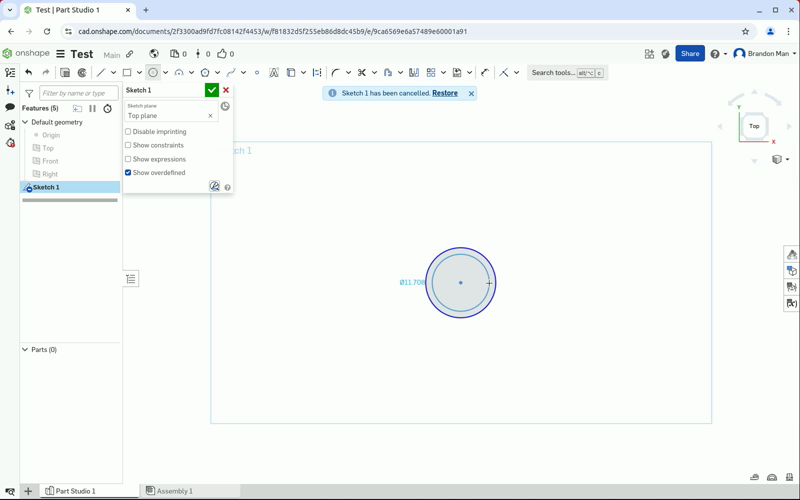
mouse_move(452, 312)
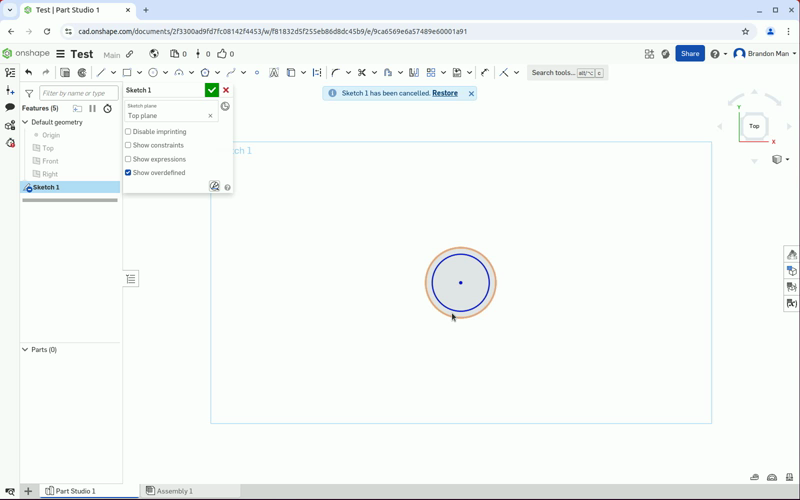
scroll(6)
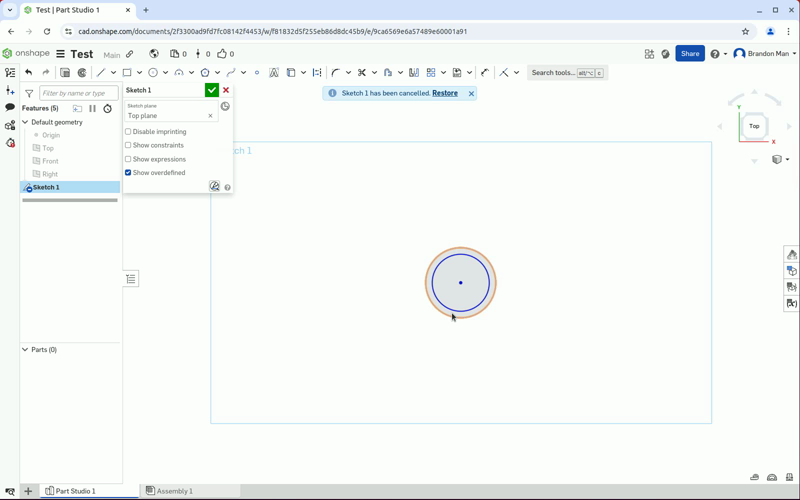
scroll(6)
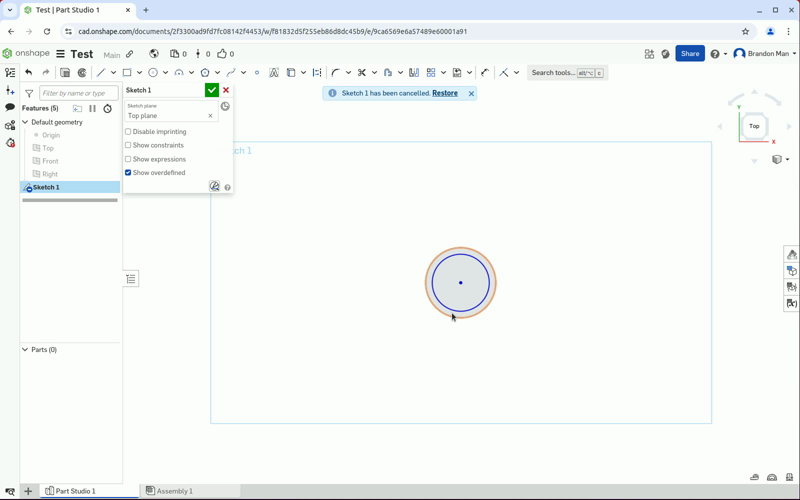
scroll(6)
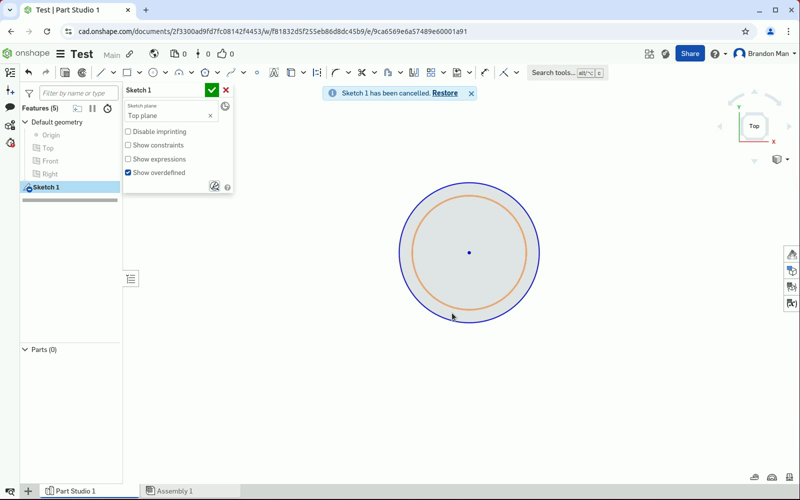
scroll(6)
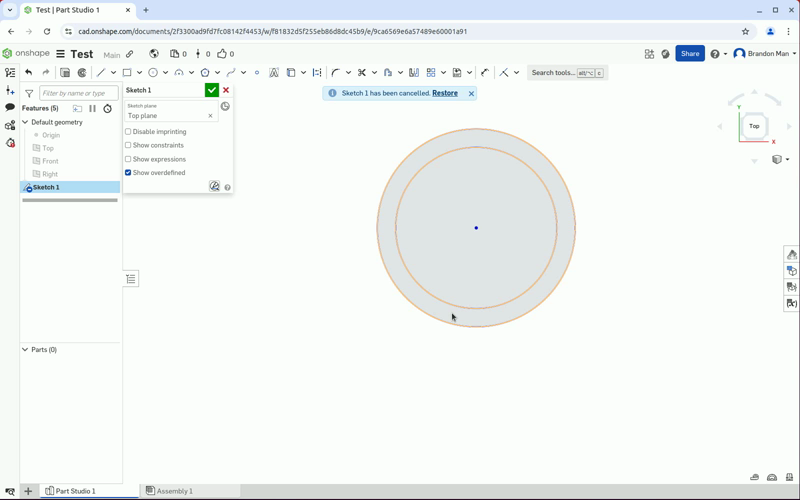
scroll(6)
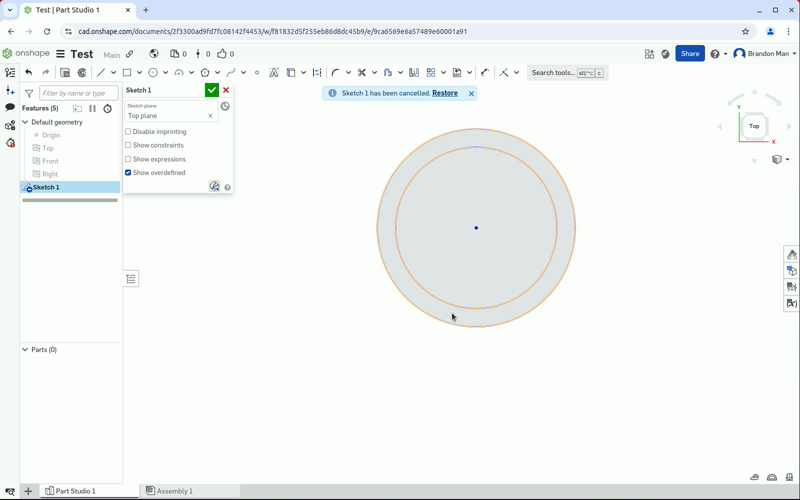
scroll(6)
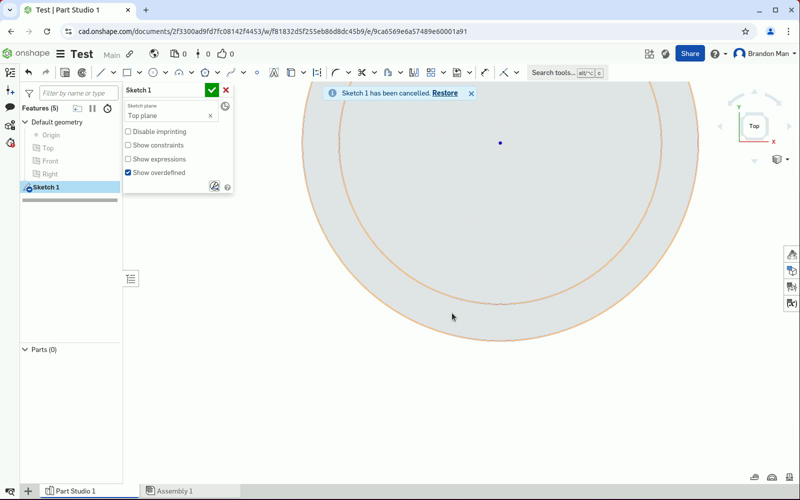
scroll(6)
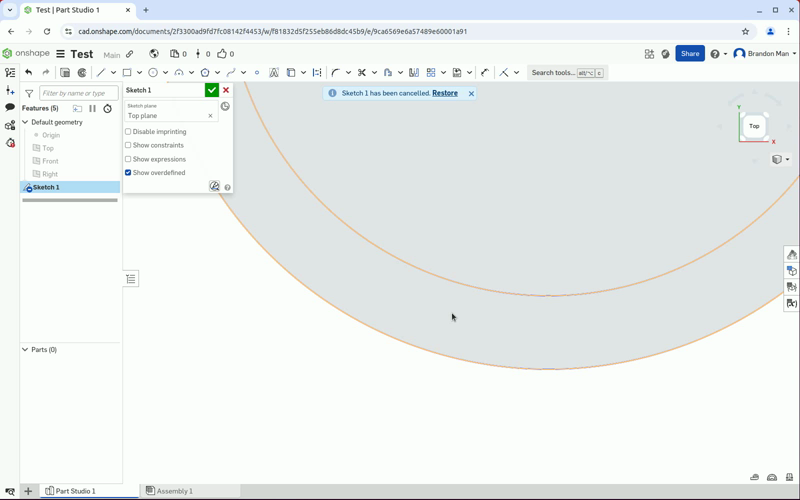
click(452, 312)
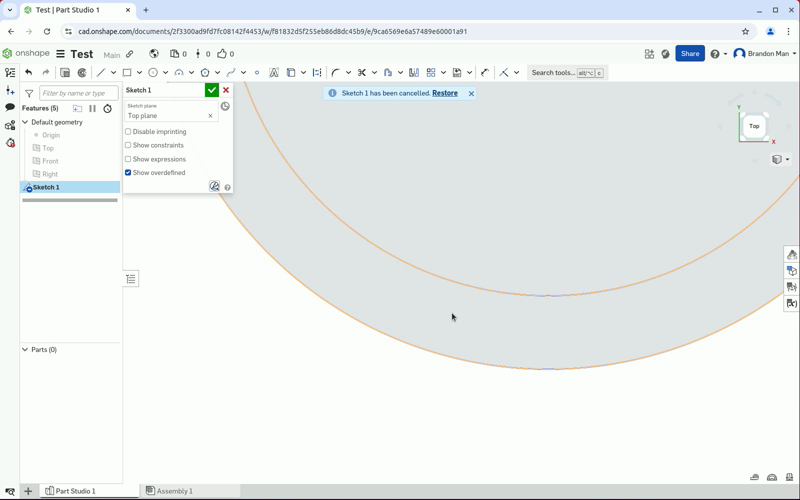
scroll(-6)
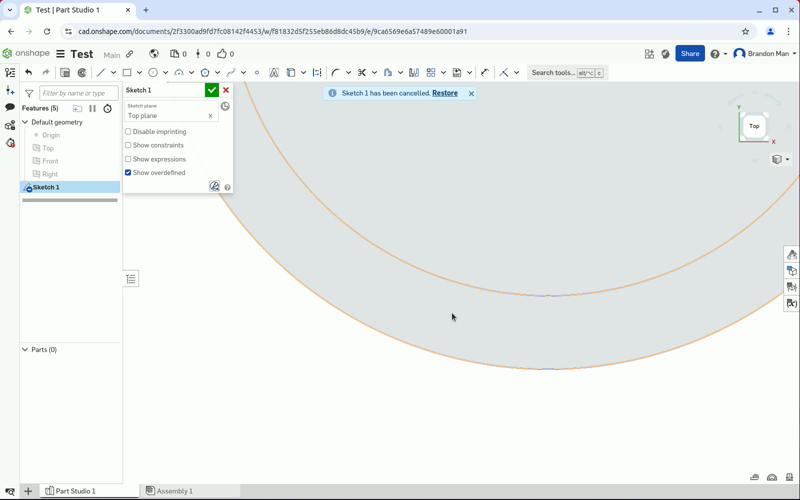
scroll(-6)
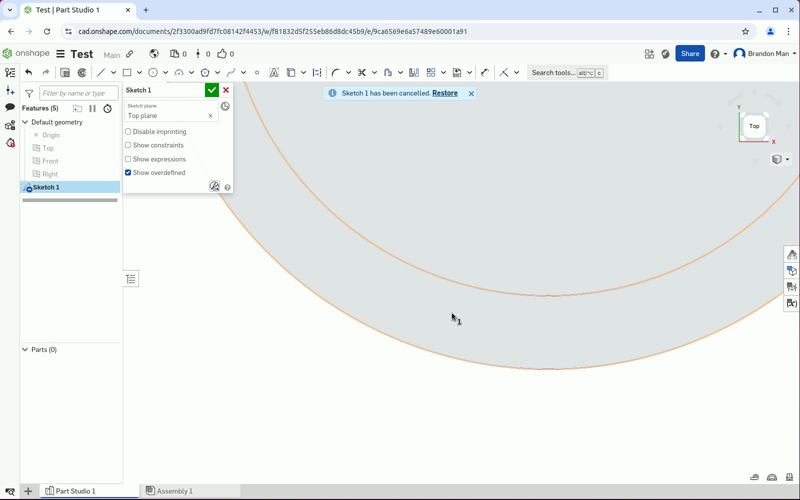
scroll(-6)
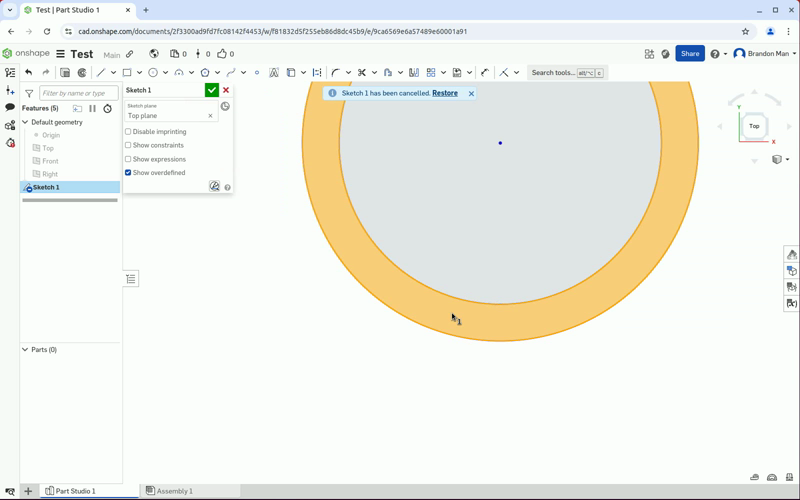
scroll(-6)
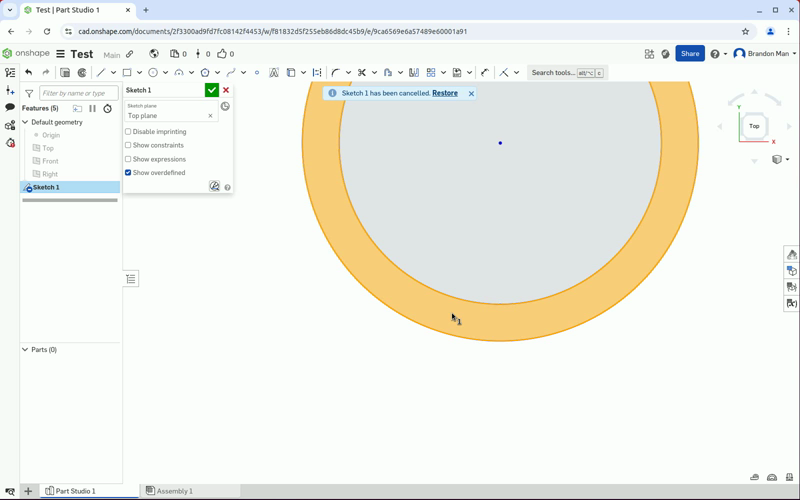
scroll(-6)
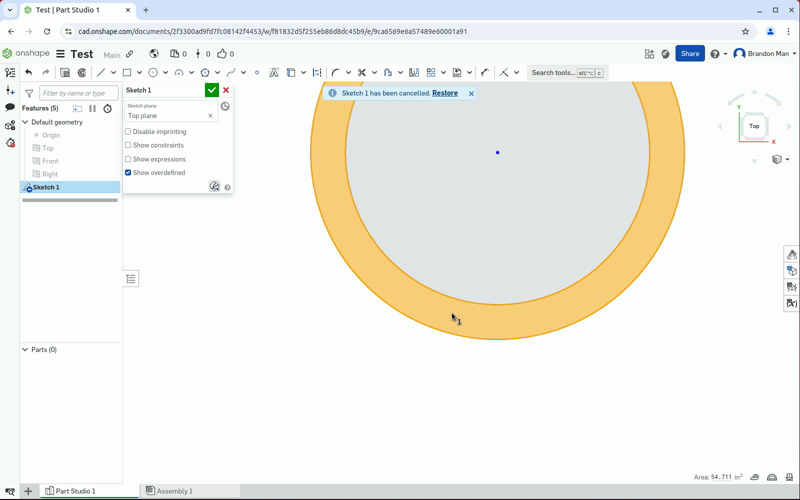
scroll(-6)
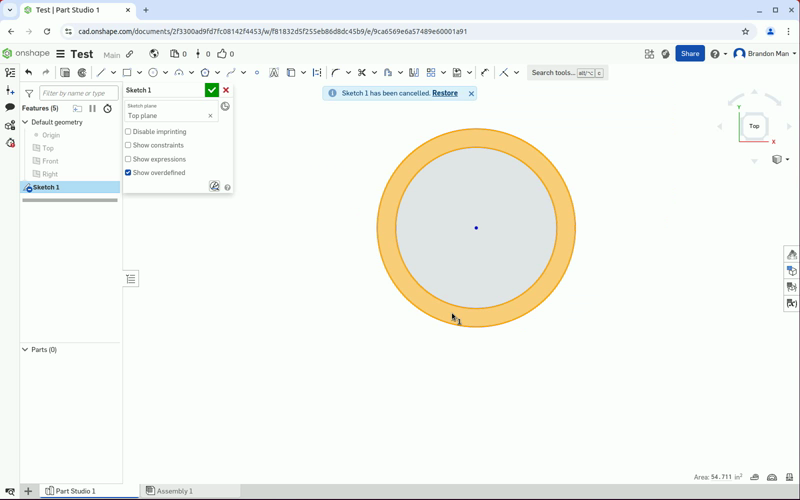
scroll(-6)
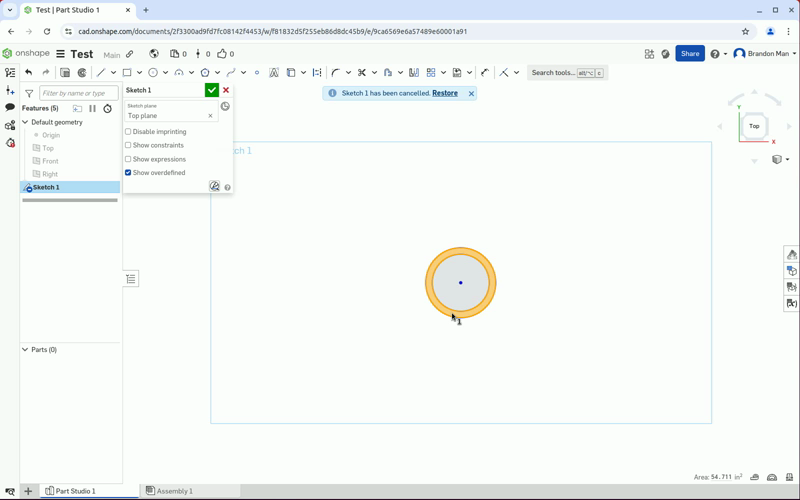
mouse_move(73, 352)
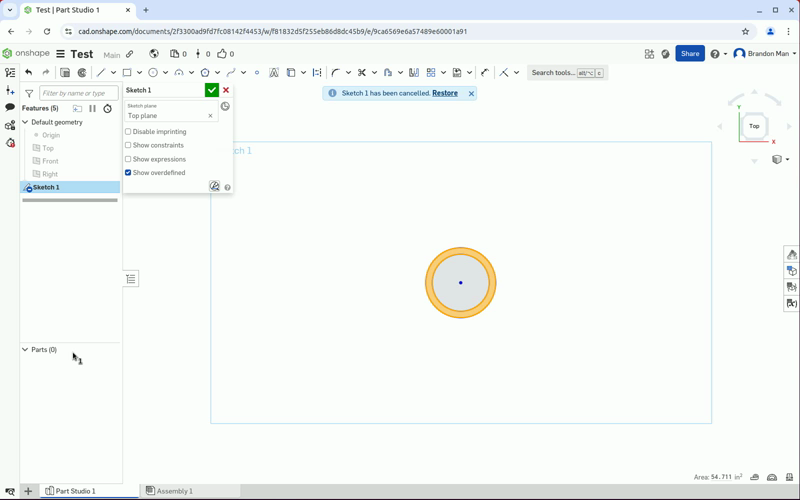
key(shift+y)
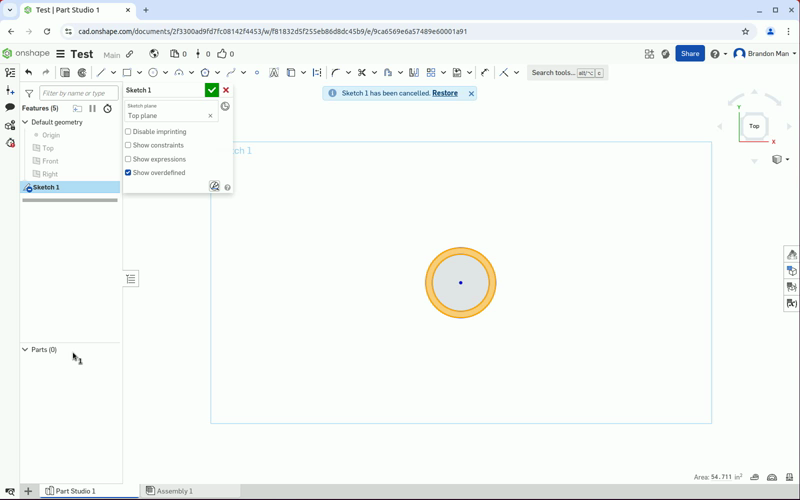
key(shift+e)
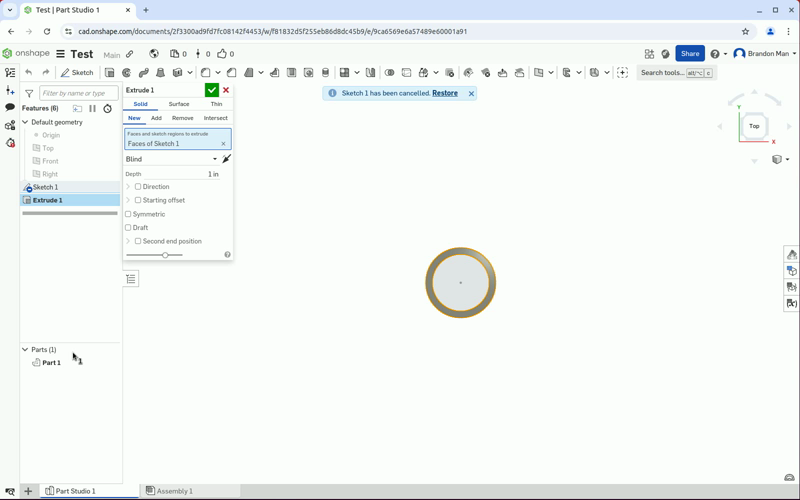
mouse_move(143, 106)
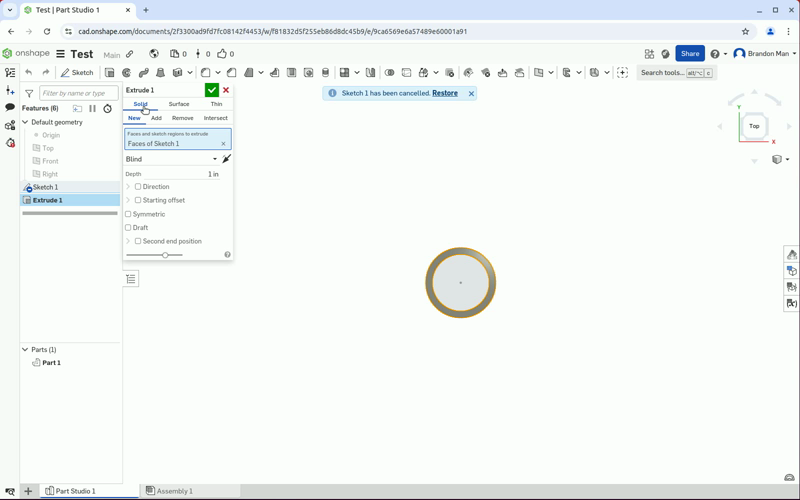
click(143, 106)
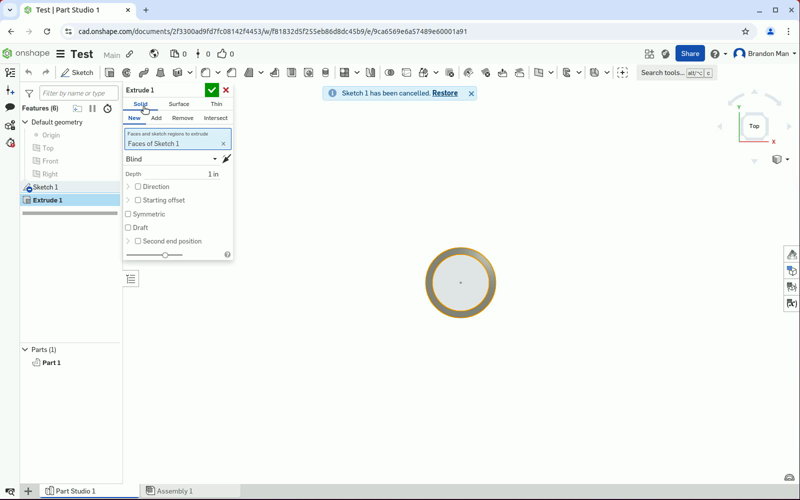
mouse_move(137, 120)
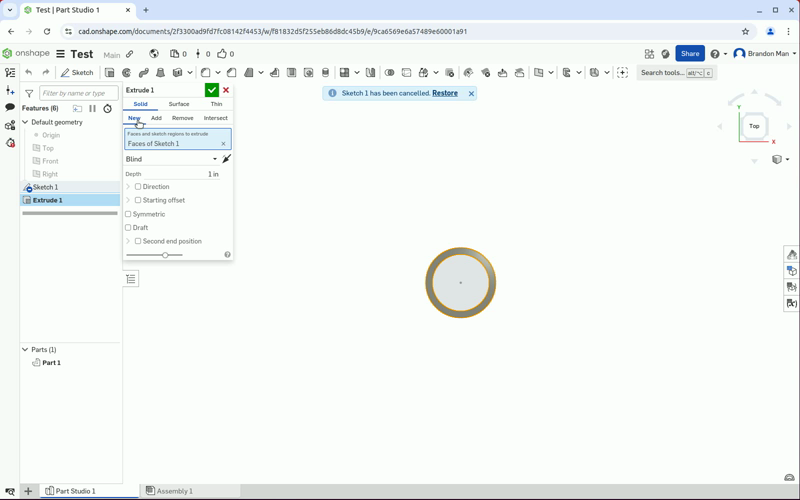
click(137, 120)
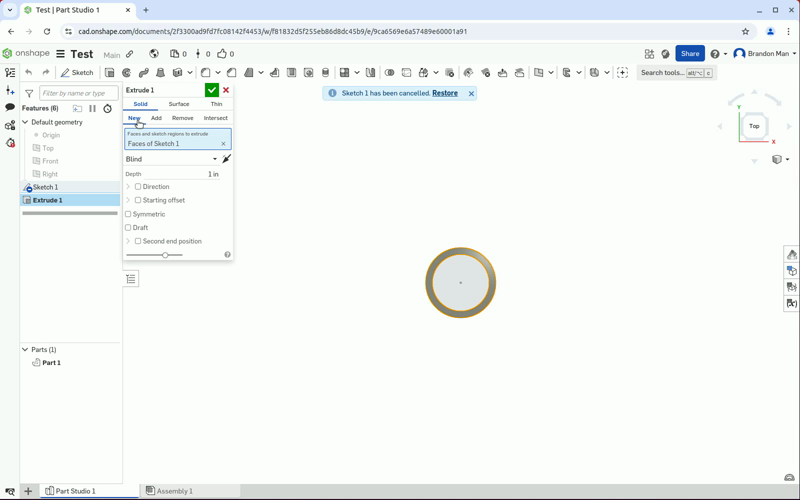
key(tab, 4)
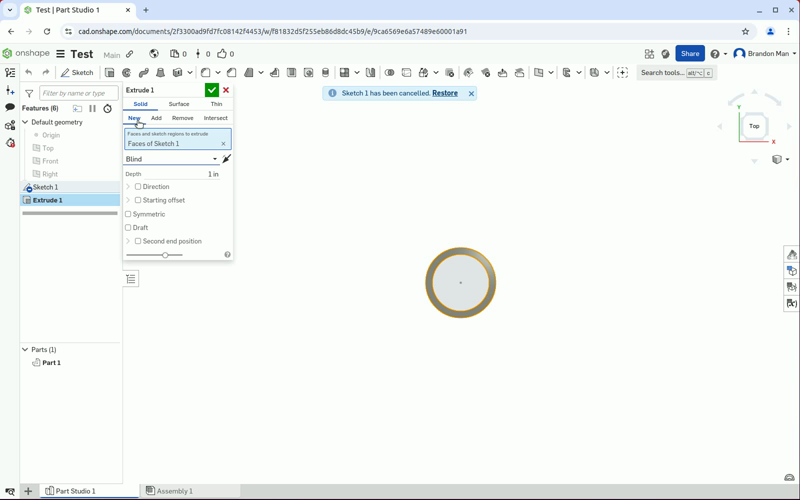
text(23.108)
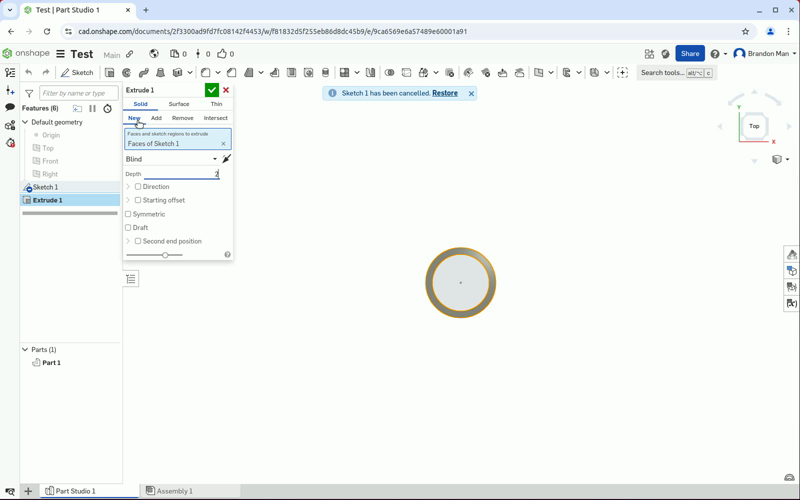
key(enter)
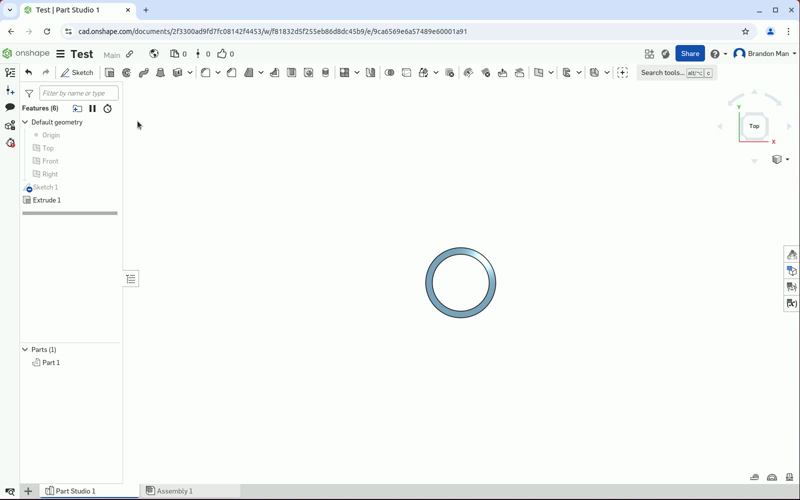
key(shift+h)
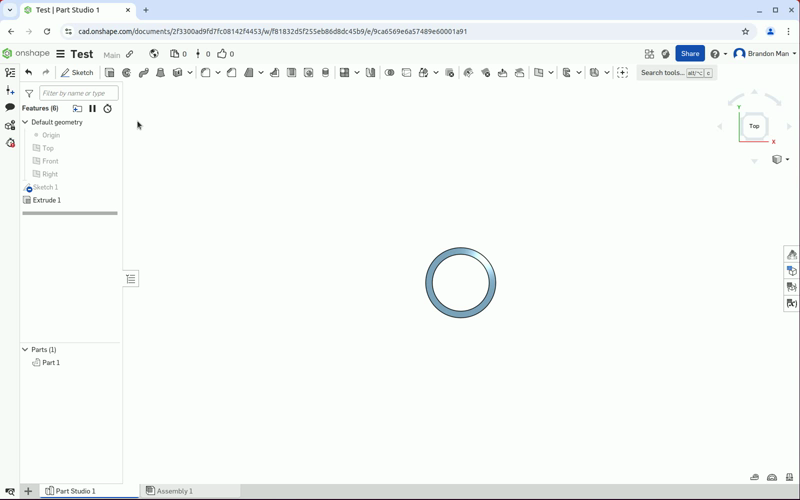
key(shift+h)
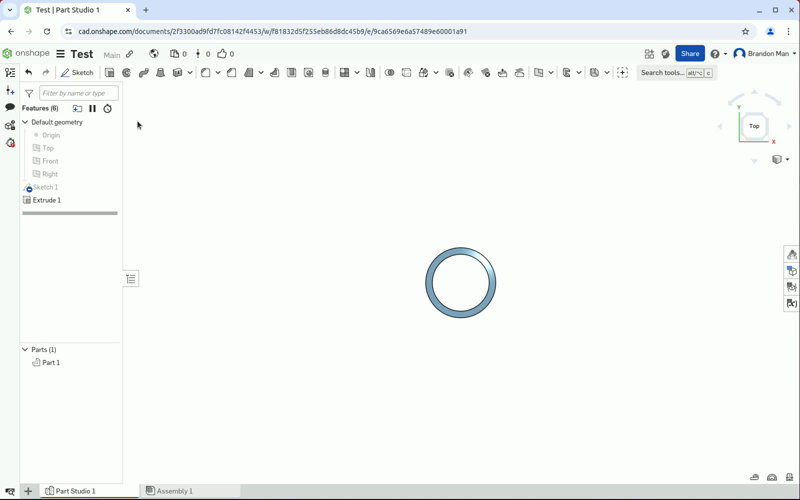
mouse_move(73, 189)
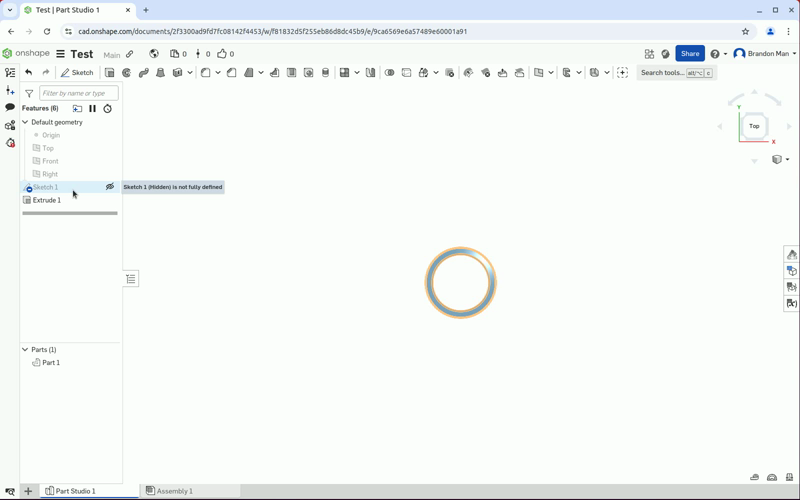
click(73, 189)
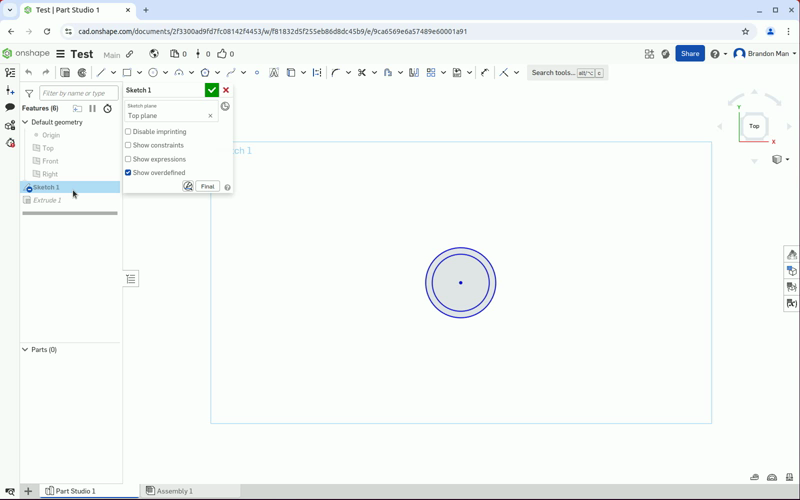
mouse_move(229, 92)
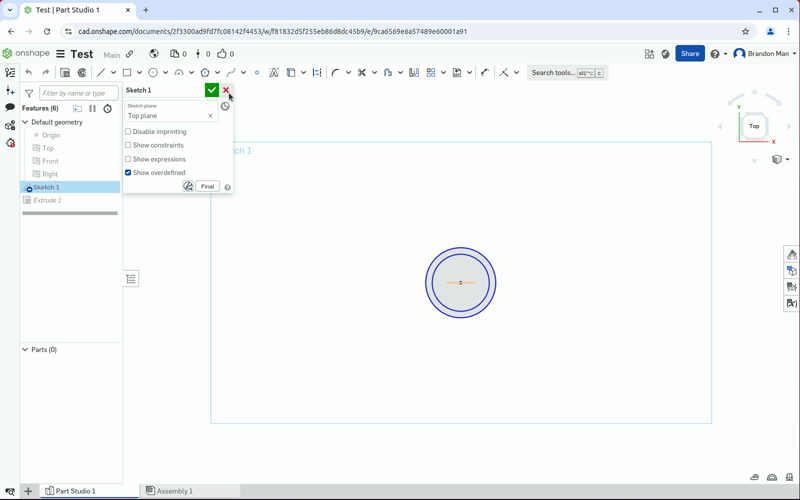
click(229, 92)
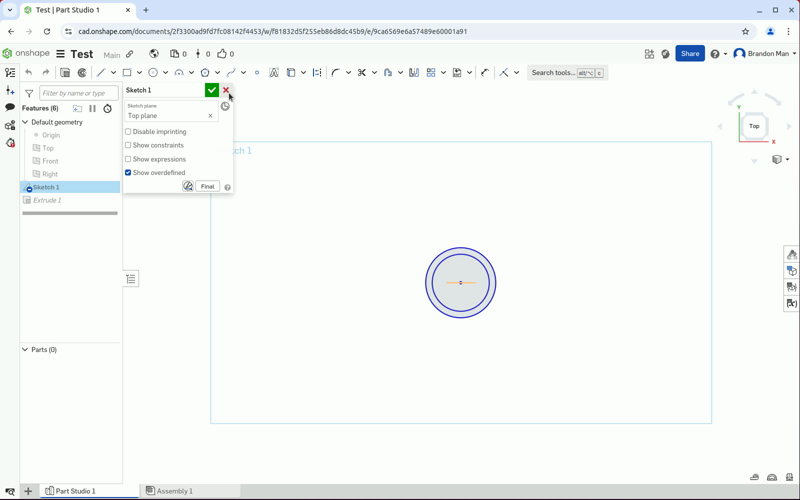
key(shift+s)
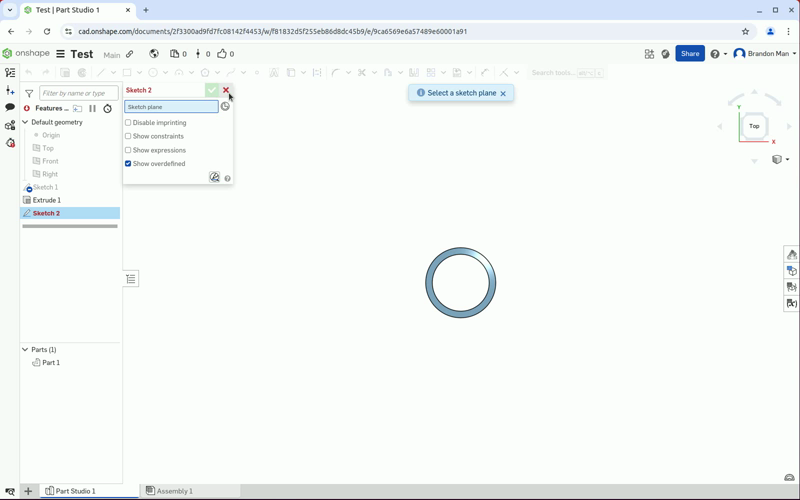
mouse_move(73, 150)
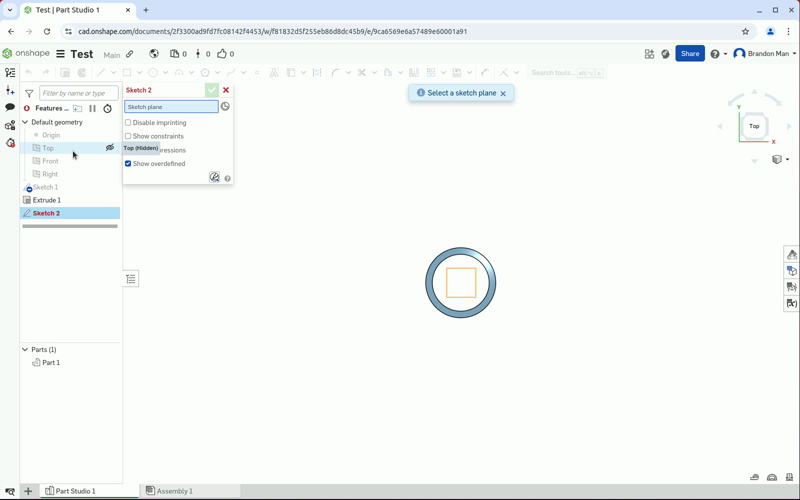
click(73, 150)
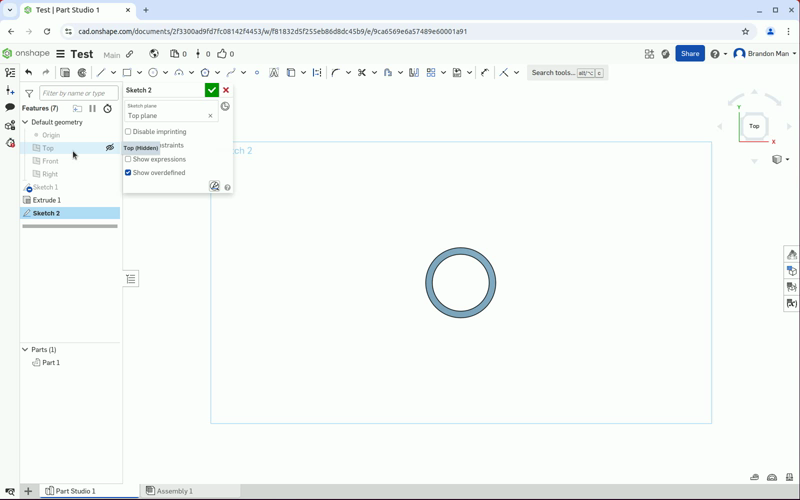
mouse_move(73, 352)
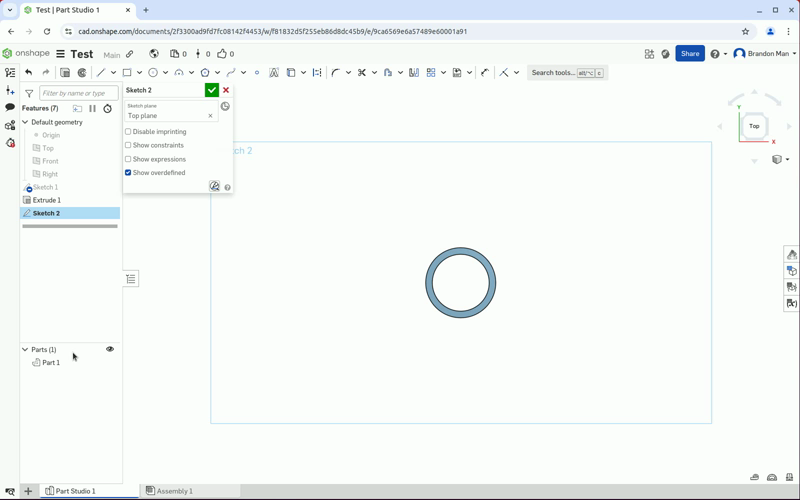
key(y)
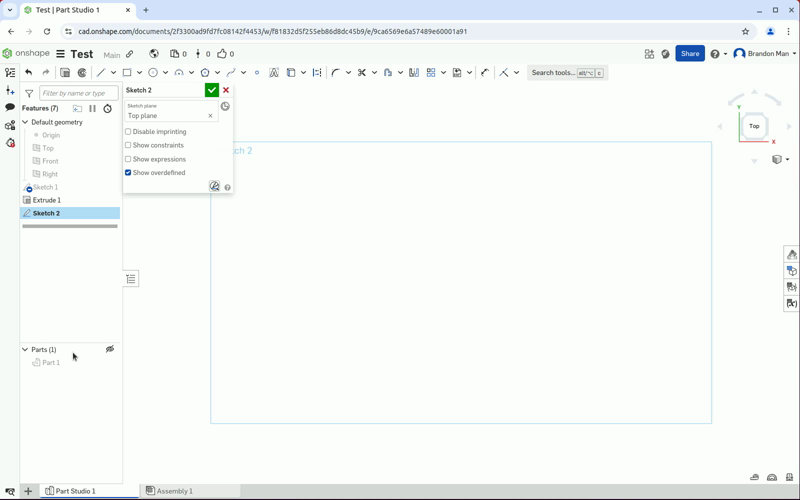
key(c)
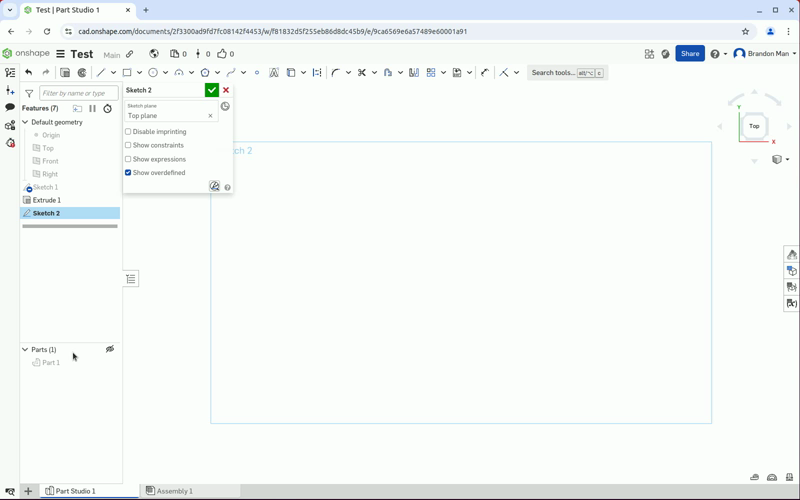
key_down(shift)
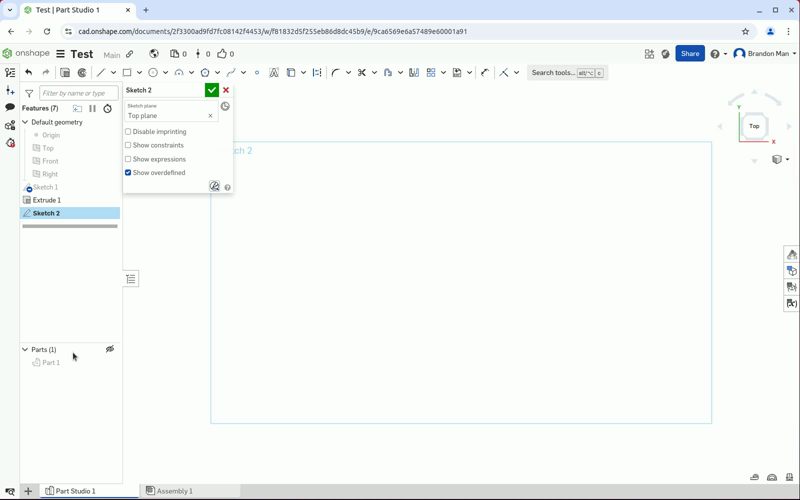
mouse_move(461, 282)
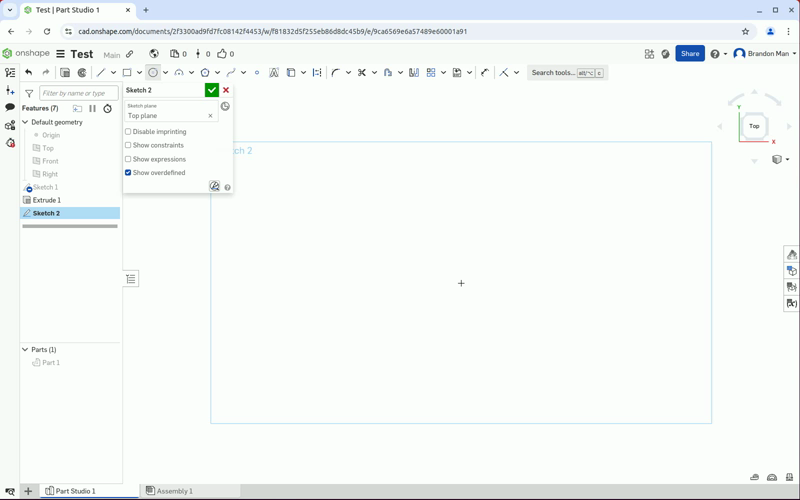
click(461, 282)
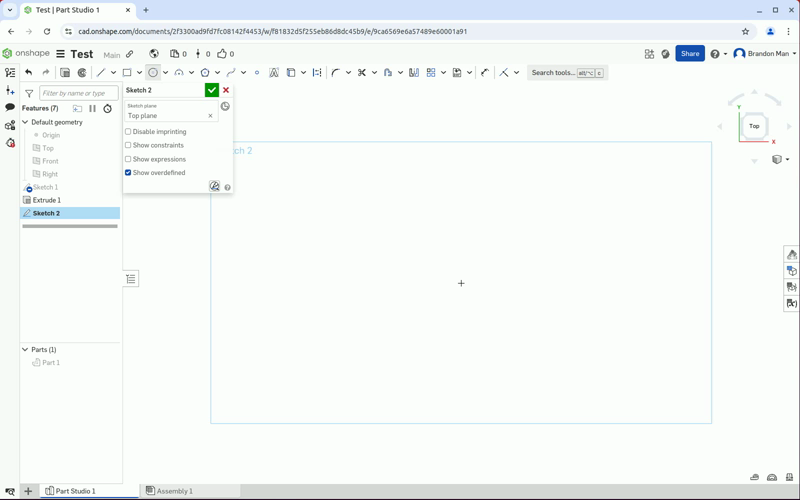
key_up(shift)
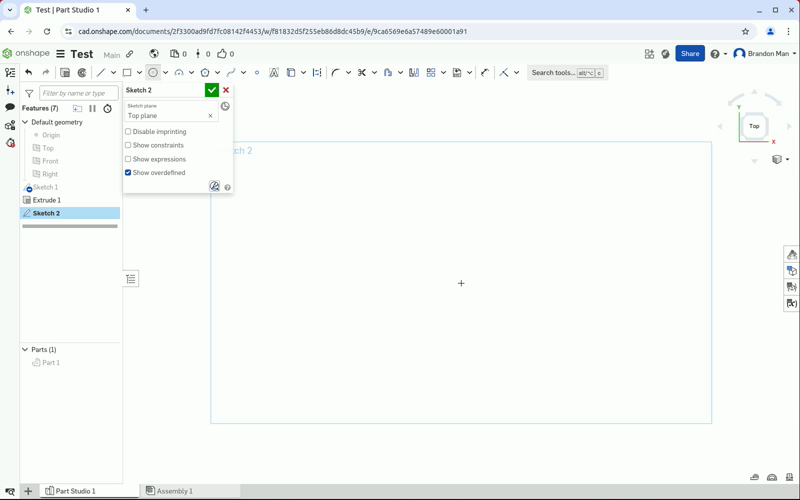
mouse_move(490, 282)
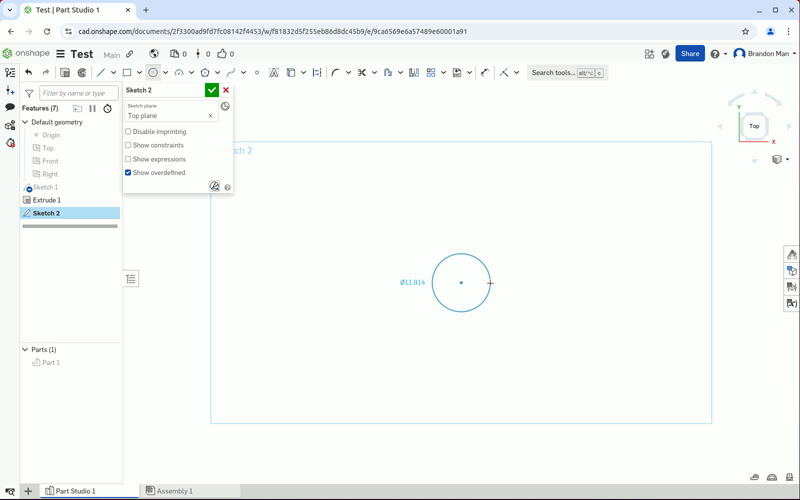
click(490, 282)
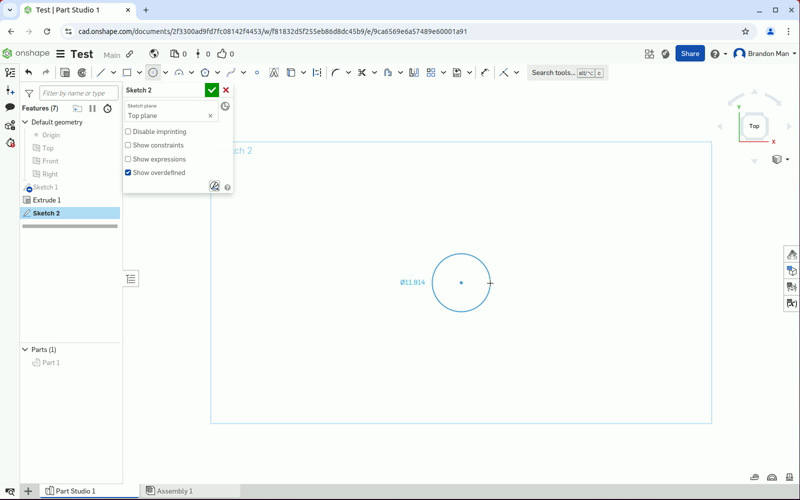
key(esc)
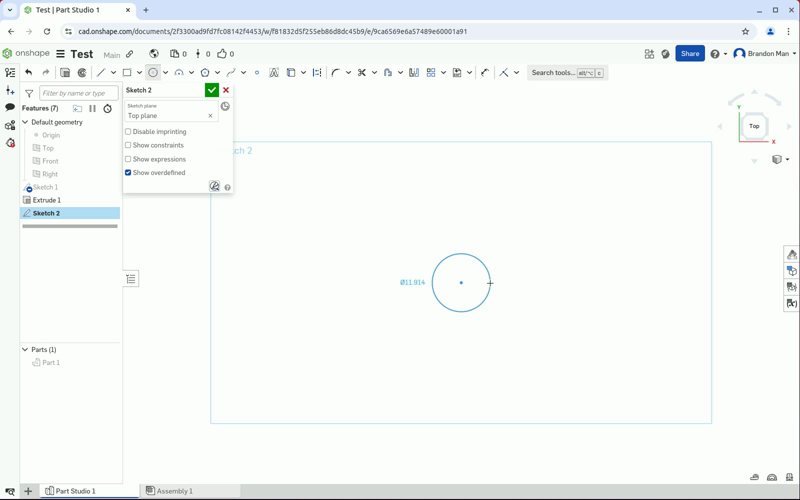
key(c)
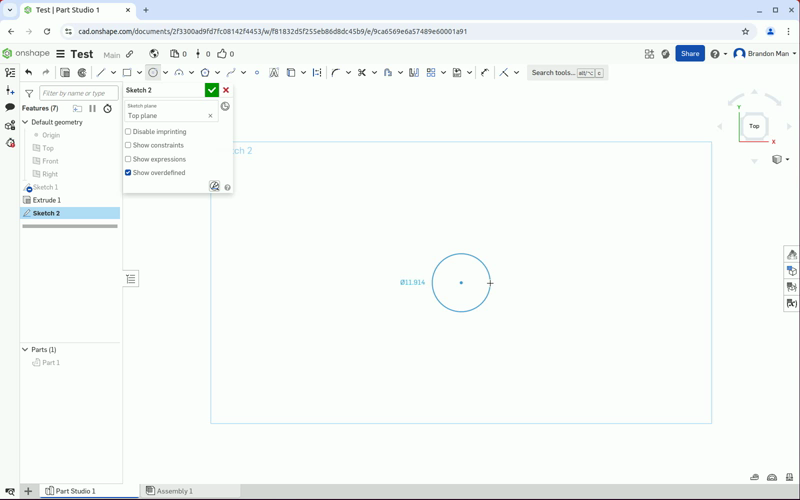
key_down(shift)
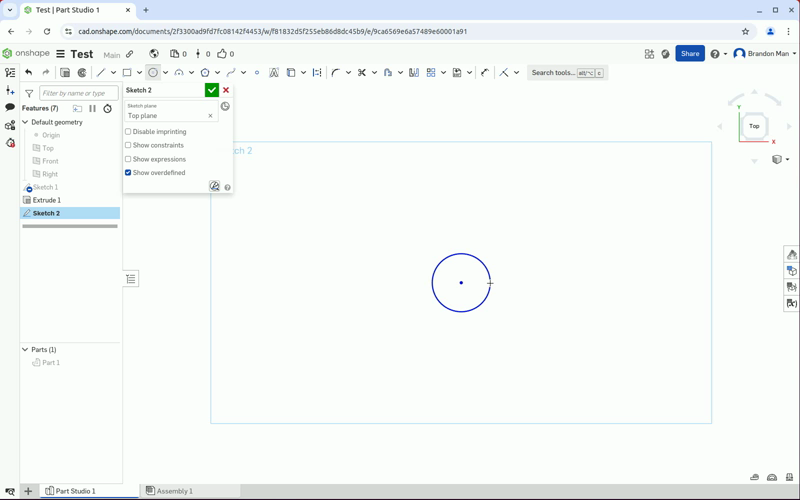
mouse_move(461, 282)
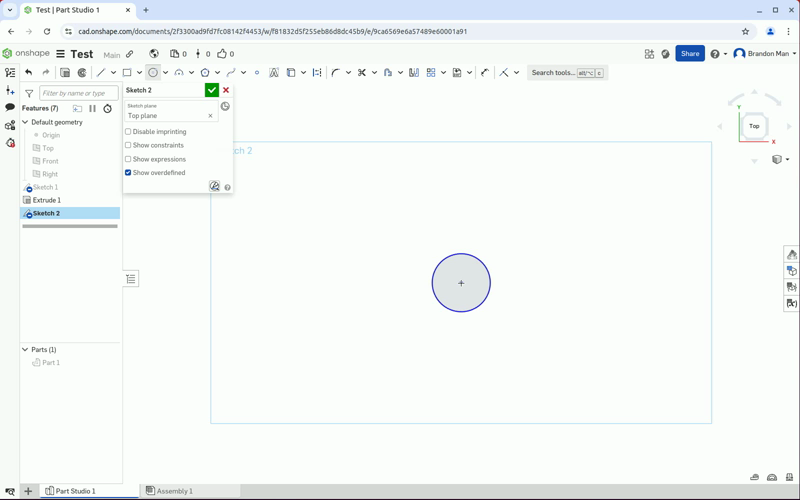
click(461, 282)
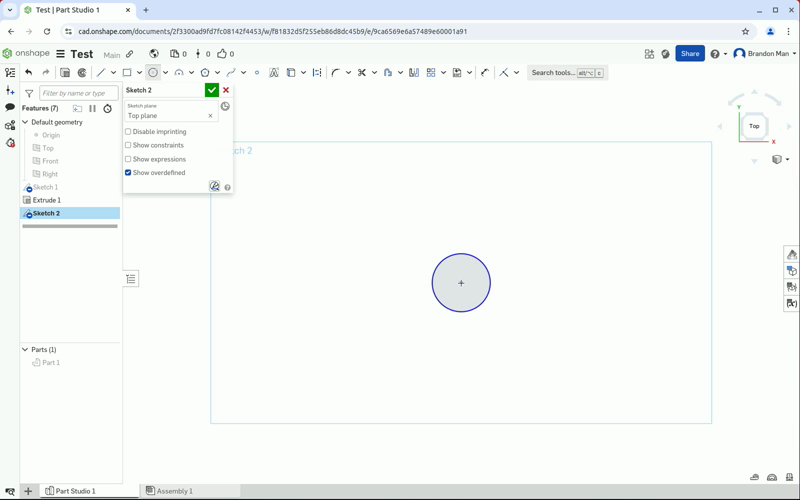
key_up(shift)
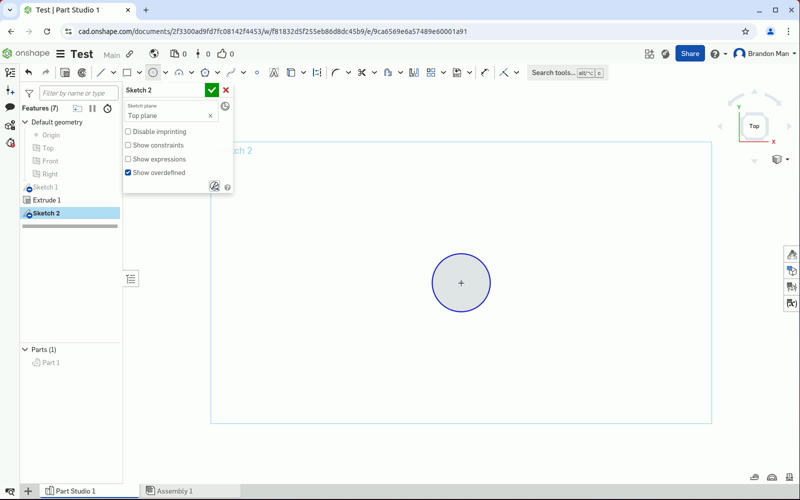
mouse_move(479, 282)
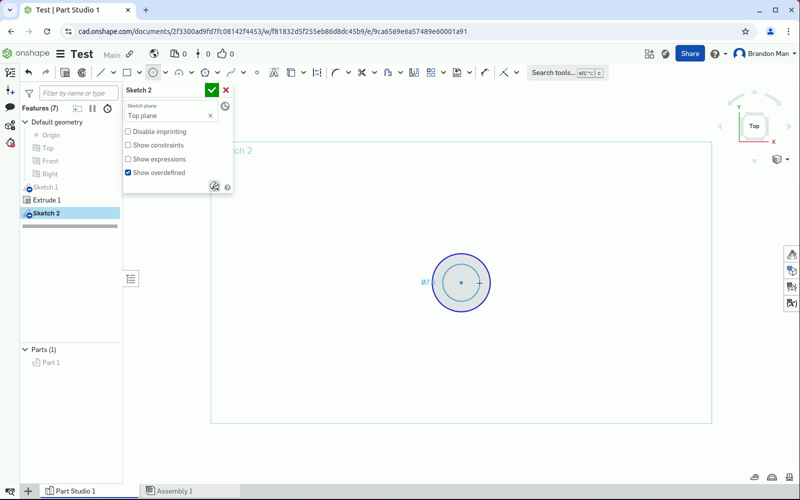
click(479, 282)
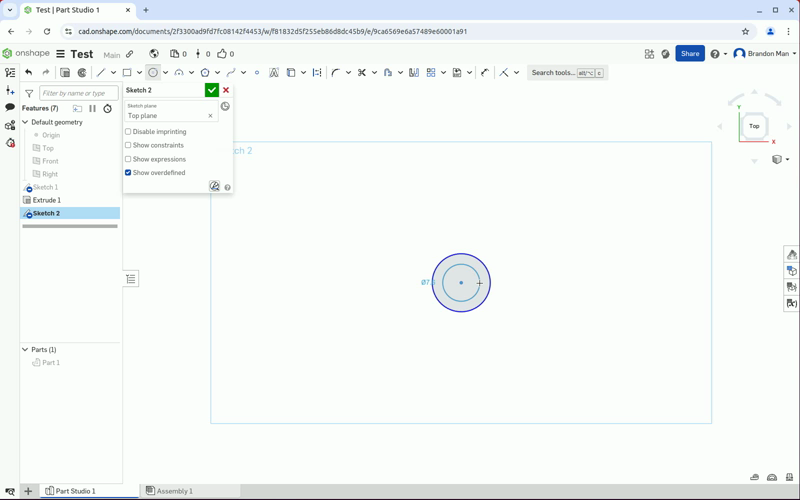
key(esc)
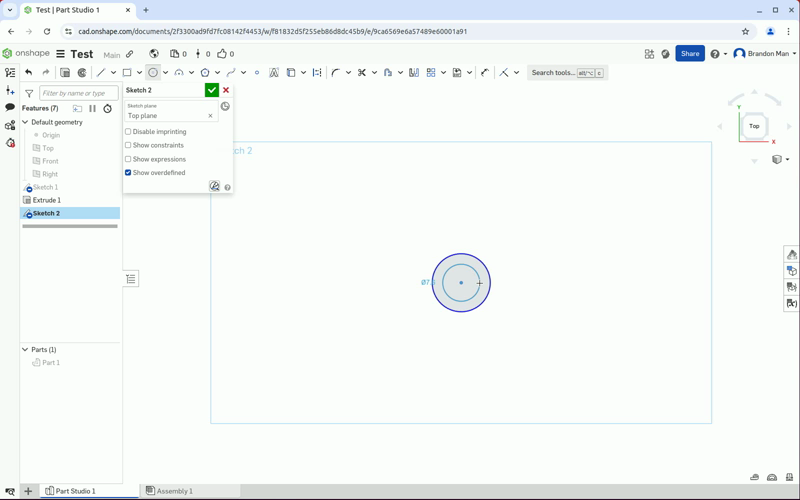
mouse_move(481, 270)
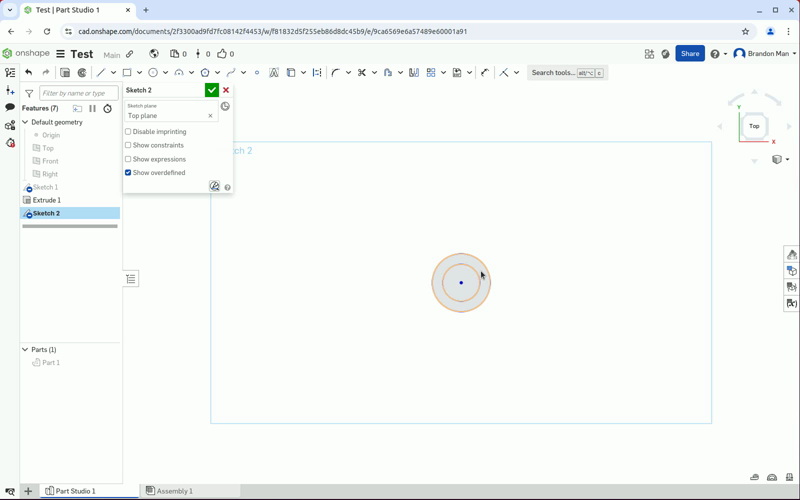
scroll(6)
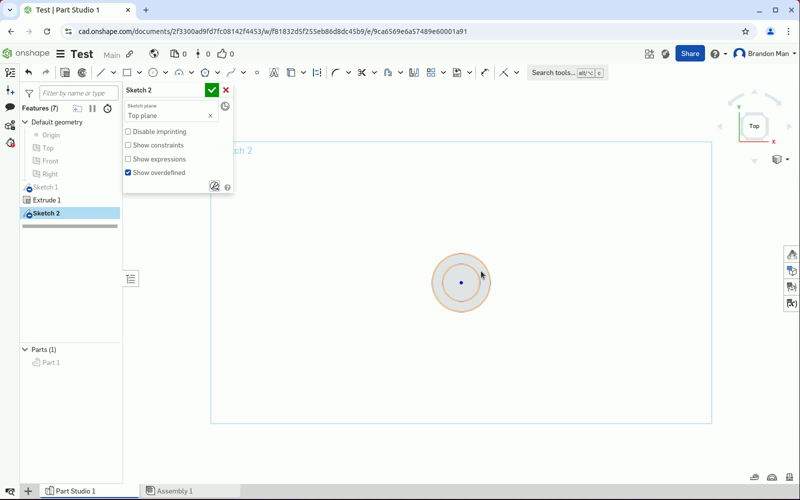
scroll(6)
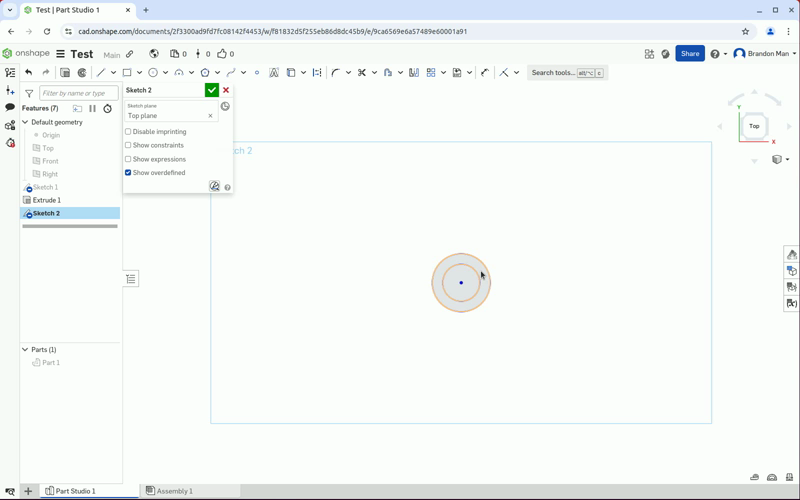
scroll(6)
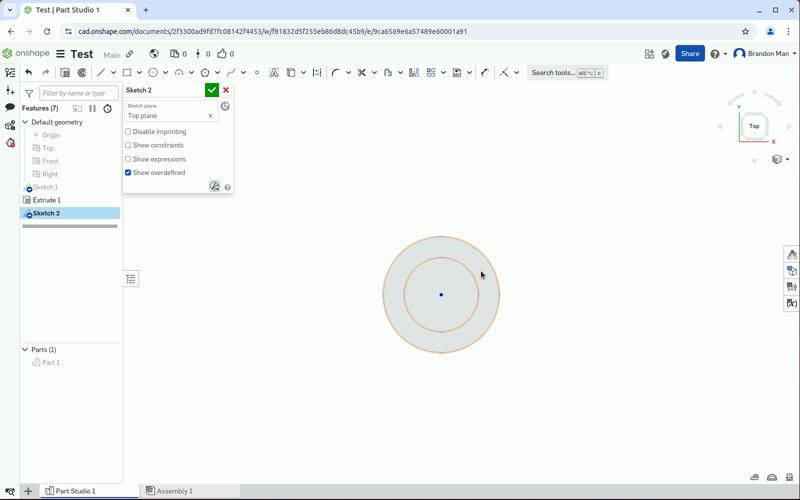
scroll(6)
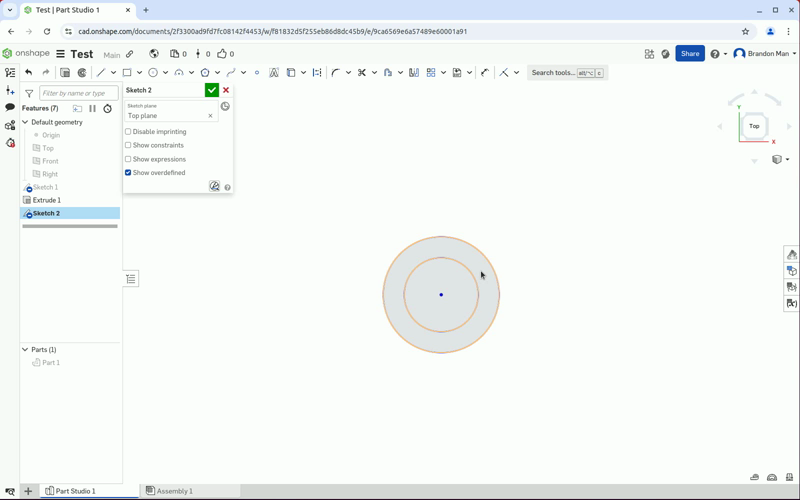
scroll(6)
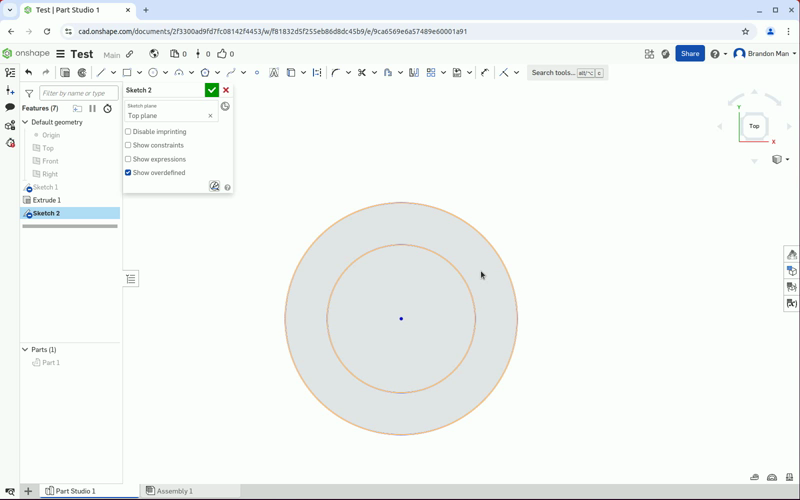
scroll(6)
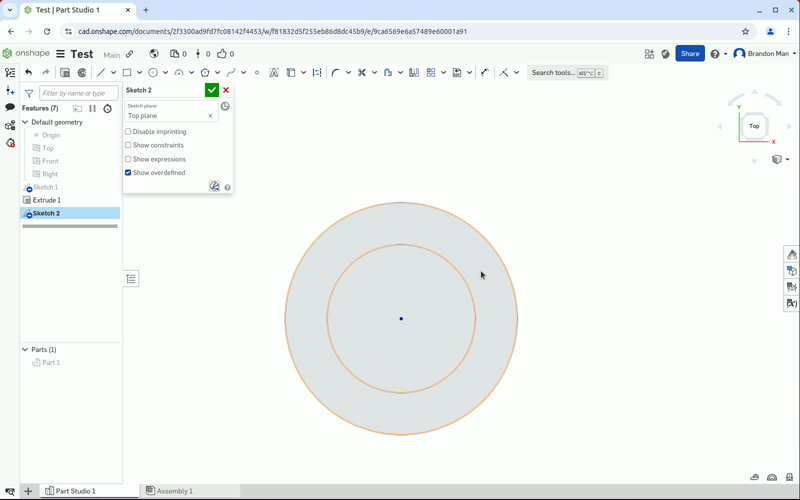
scroll(6)
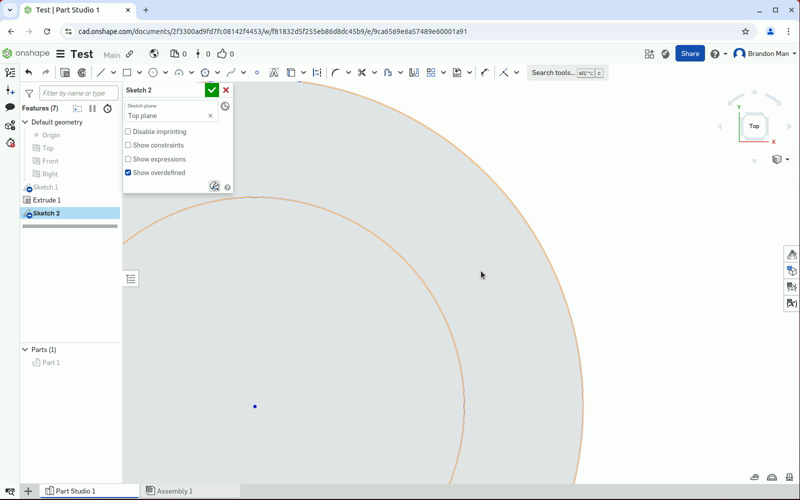
click(481, 270)
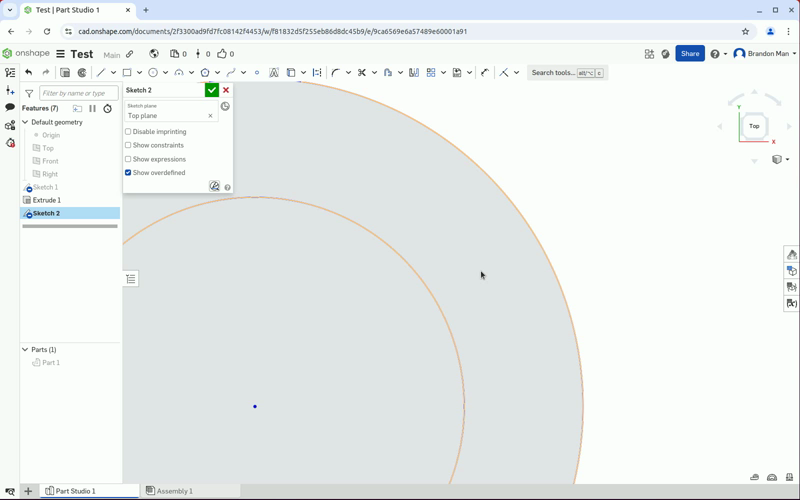
scroll(-6)
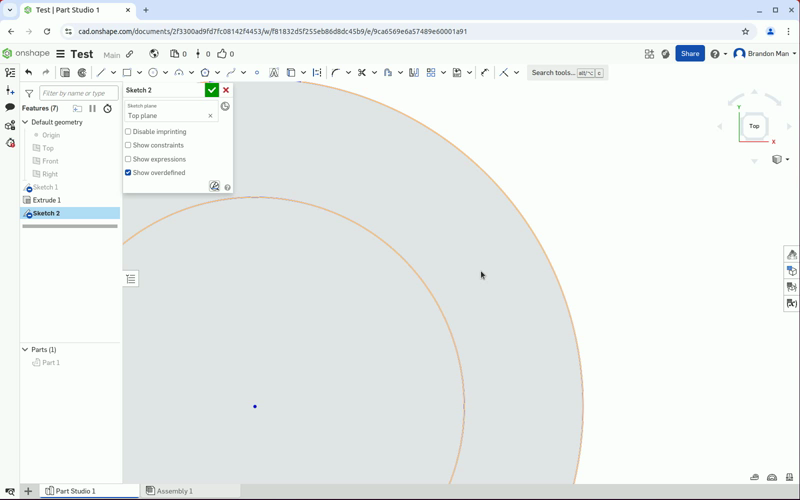
scroll(-6)
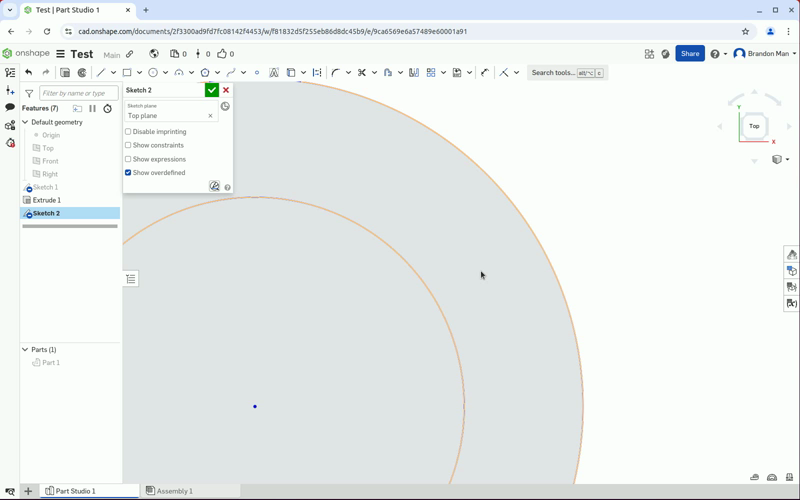
scroll(-6)
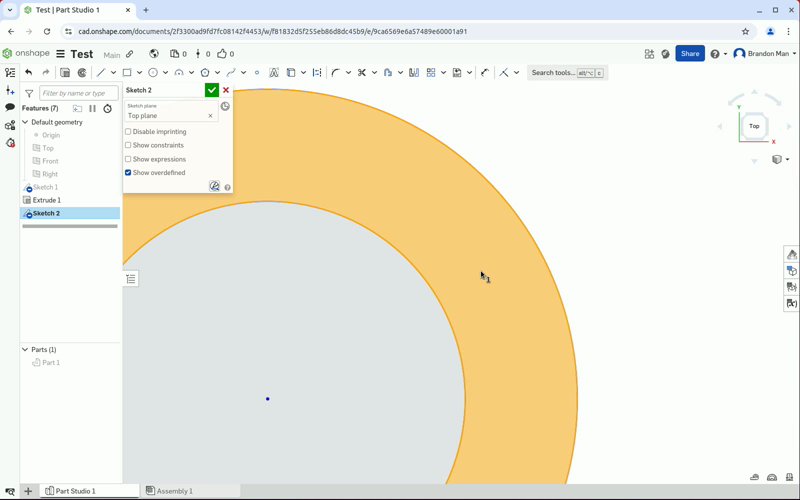
scroll(-6)
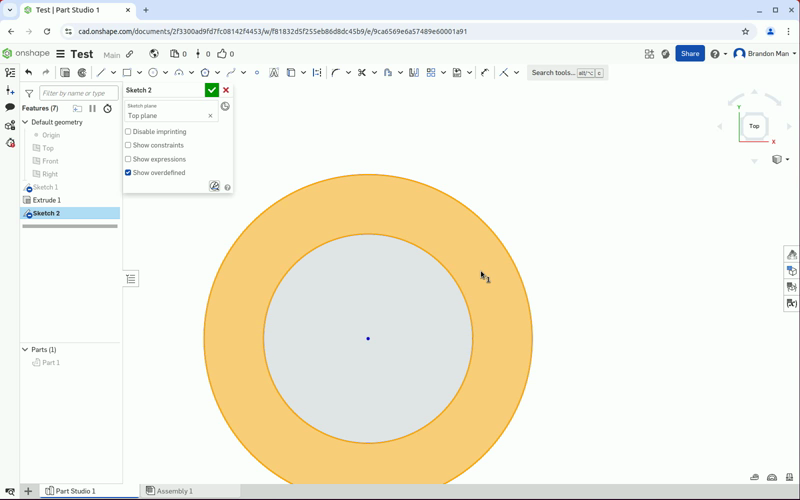
scroll(-6)
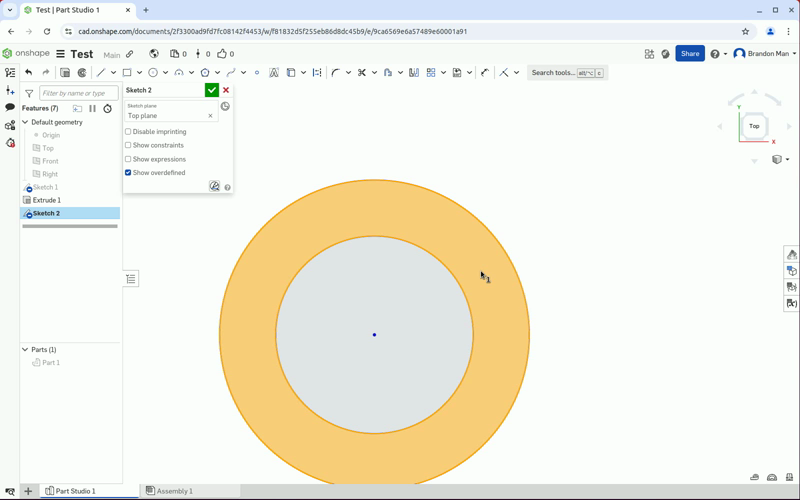
scroll(-6)
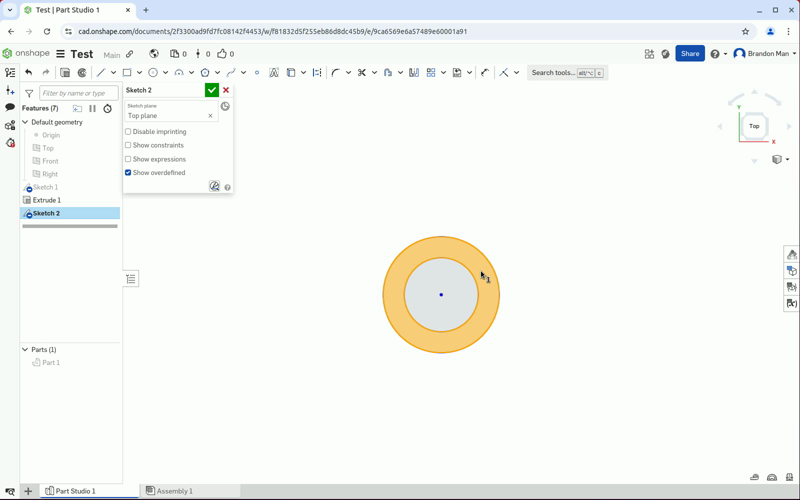
scroll(-6)
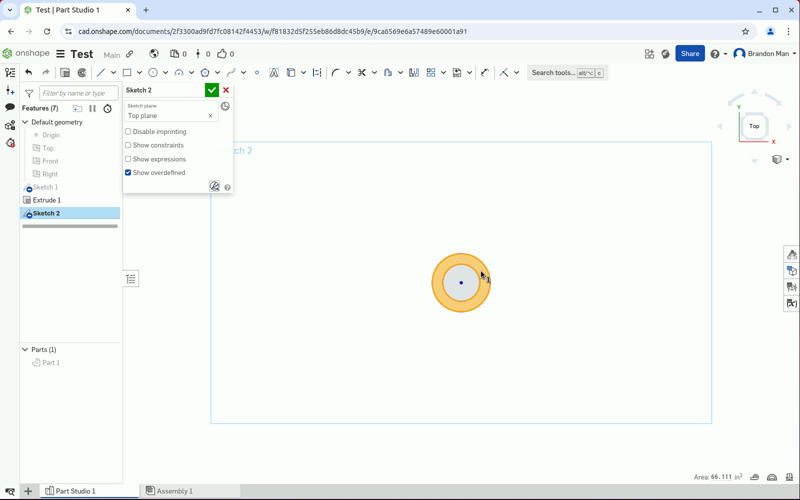
mouse_move(73, 352)
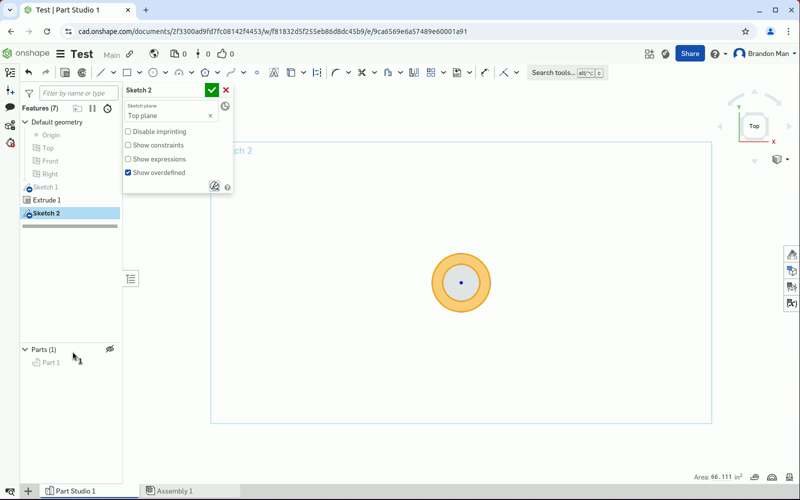
key(shift+y)
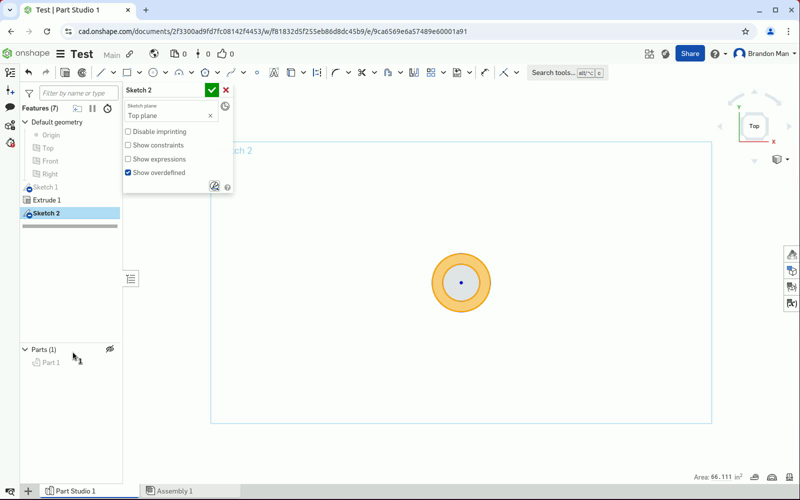
key(shift+e)
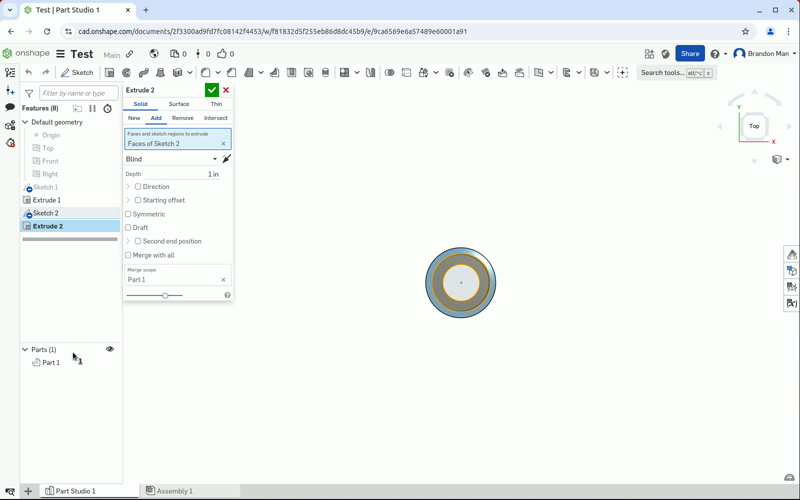
mouse_move(143, 106)
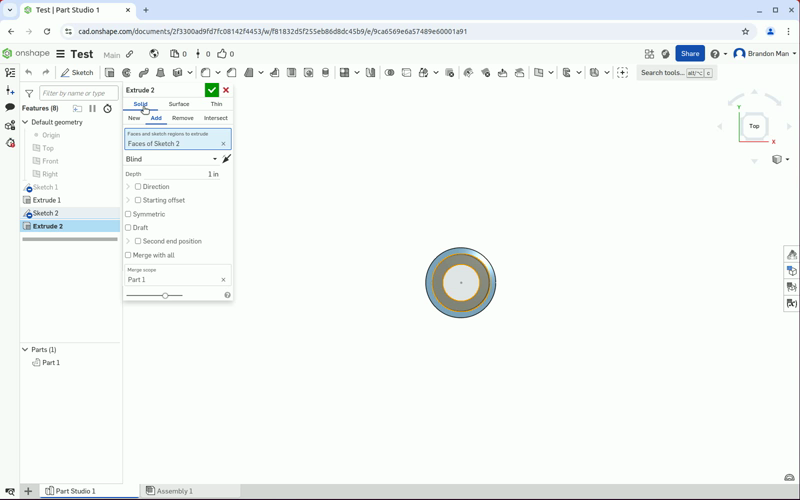
click(143, 106)
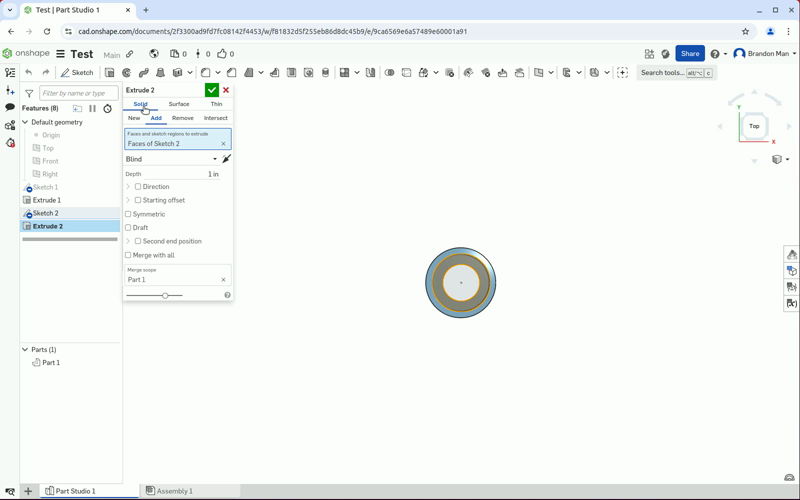
mouse_move(137, 120)
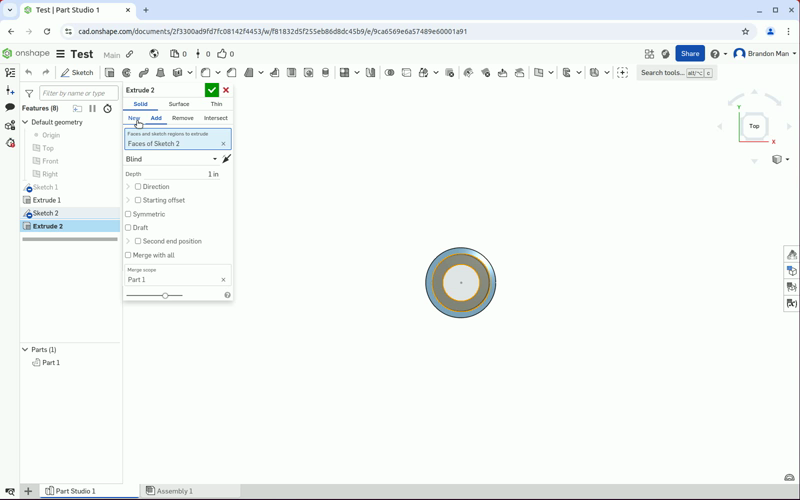
click(137, 120)
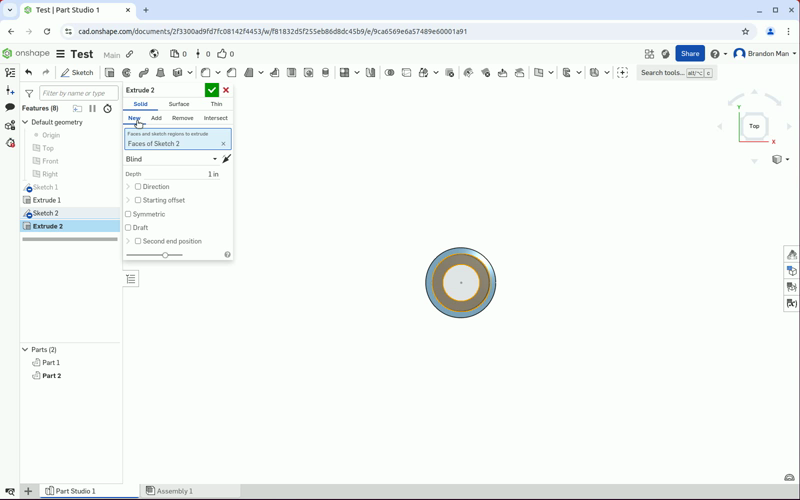
key(tab, 4)
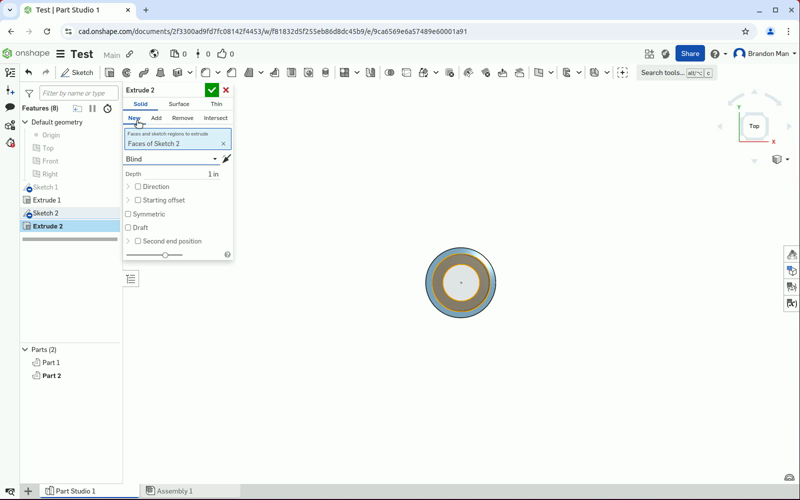
text(23.108)
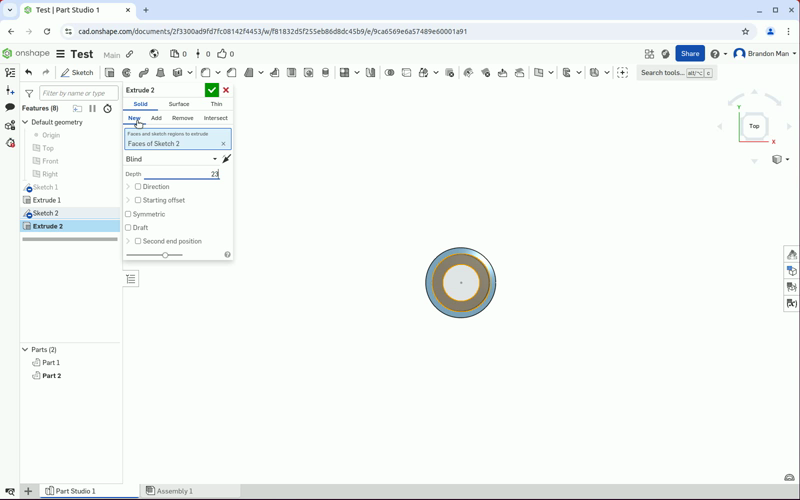
key(enter)
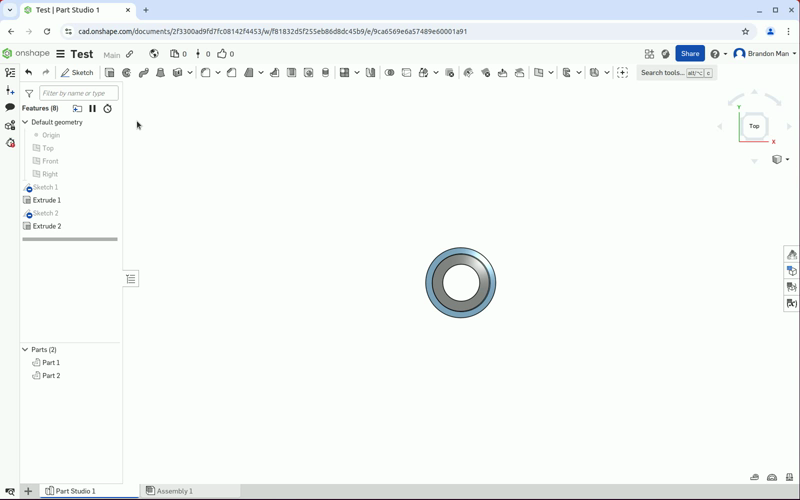
key(shift+h)
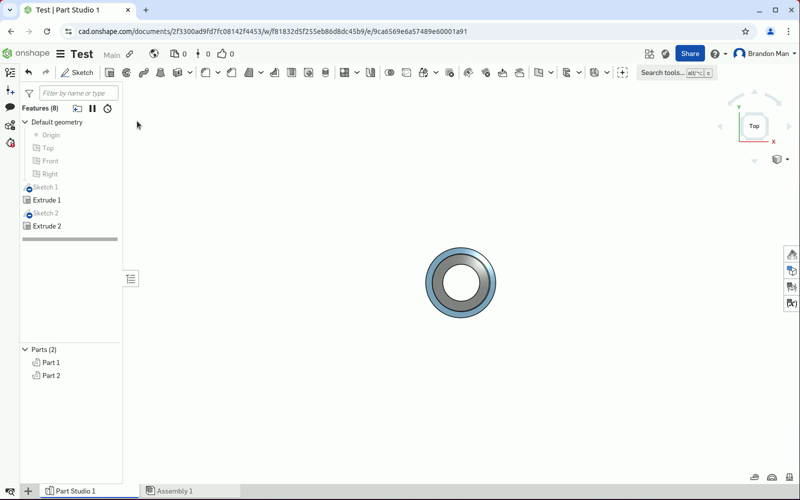
key(shift+h)
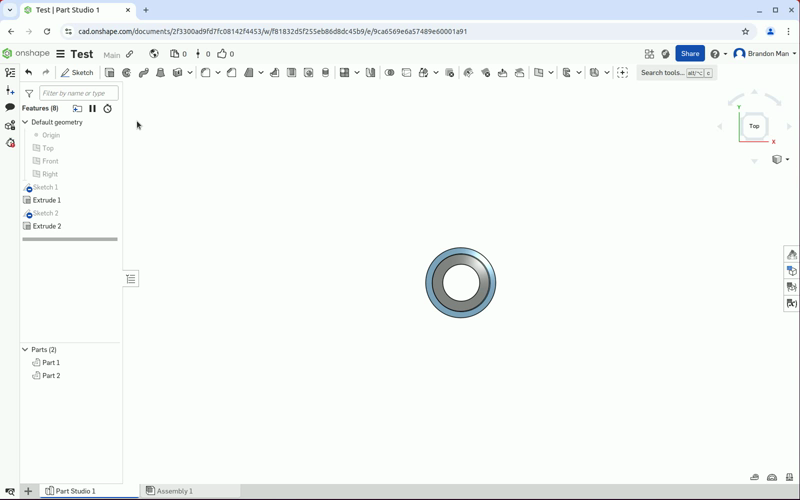
mouse_move(73, 189)
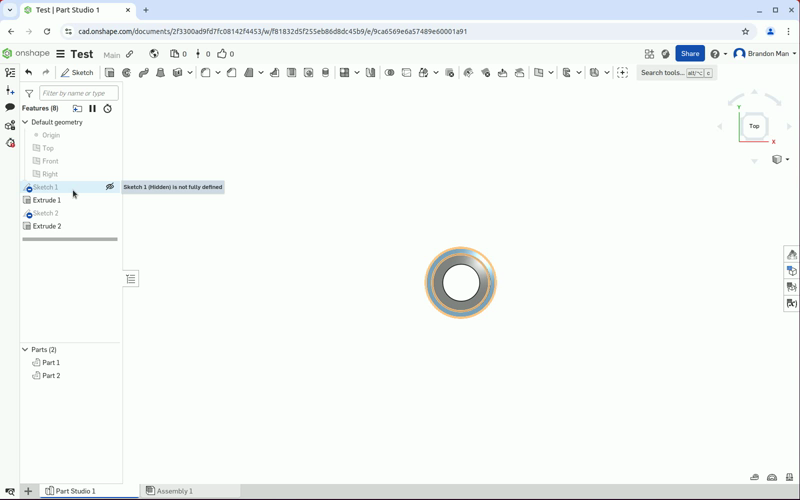
click(73, 189)
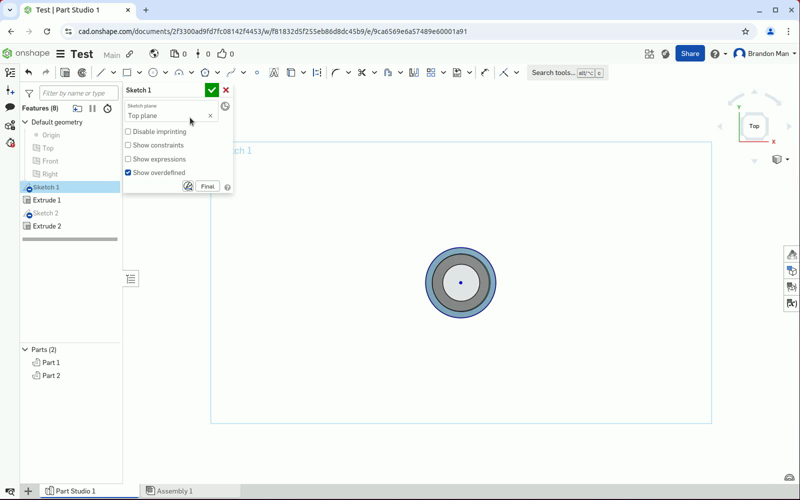
mouse_move(229, 92)
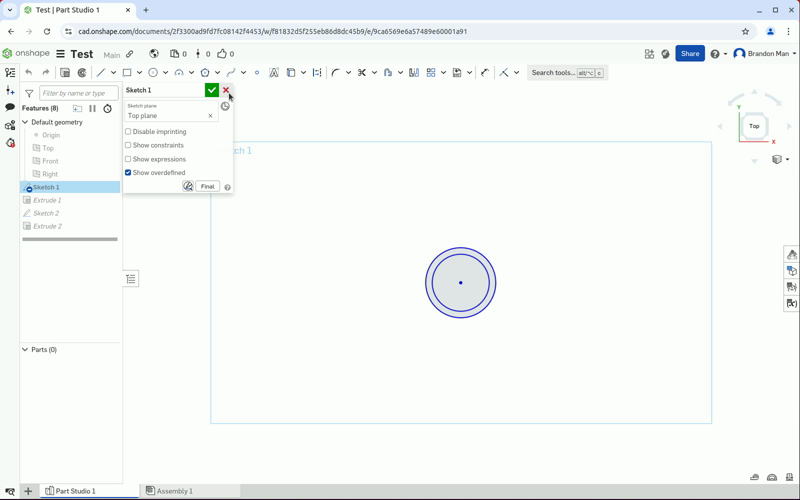
click(229, 92)
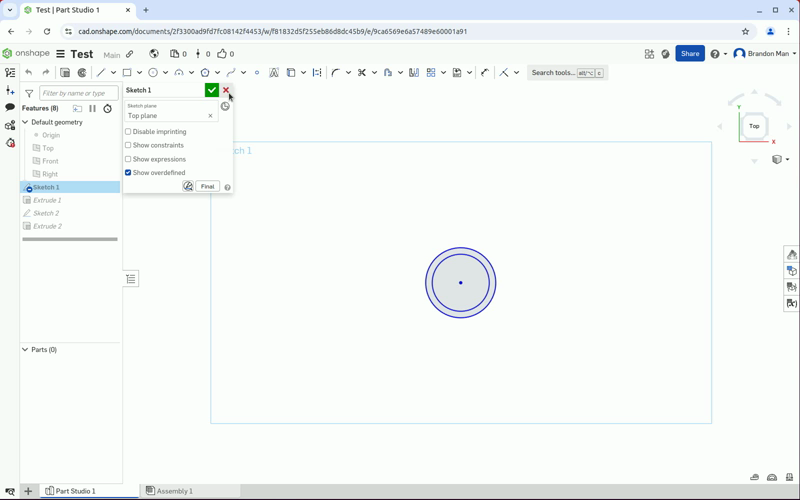
key(shift+s)
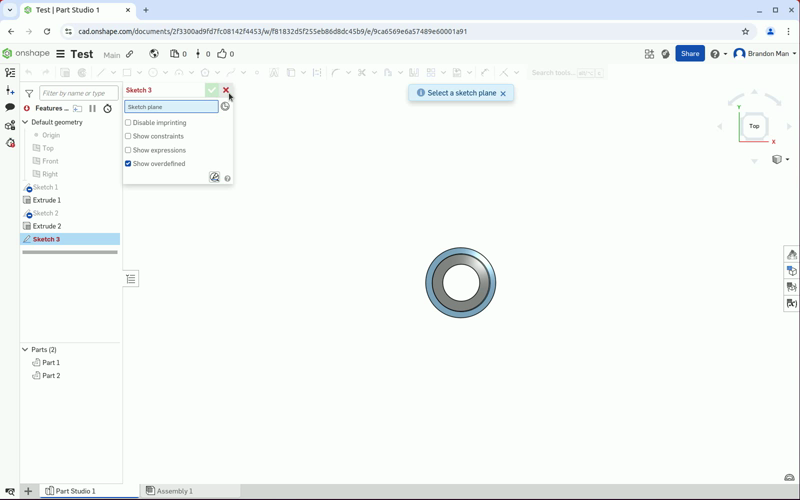
mouse_move(73, 150)
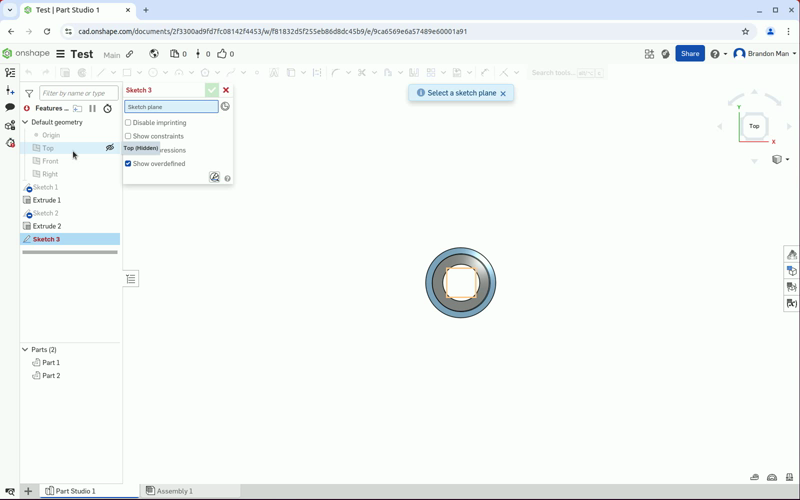
click(73, 150)
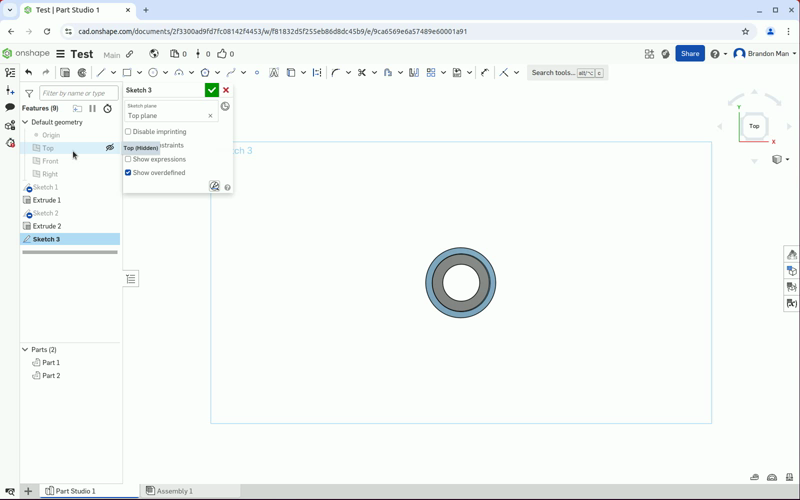
mouse_move(73, 352)
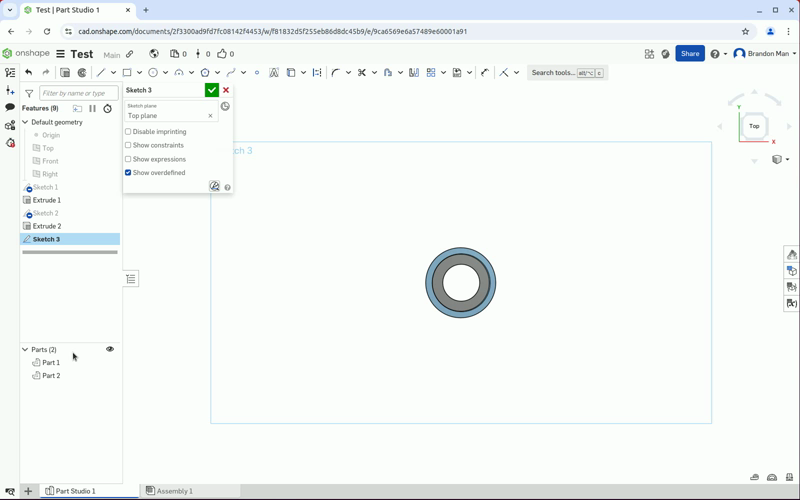
key(y)
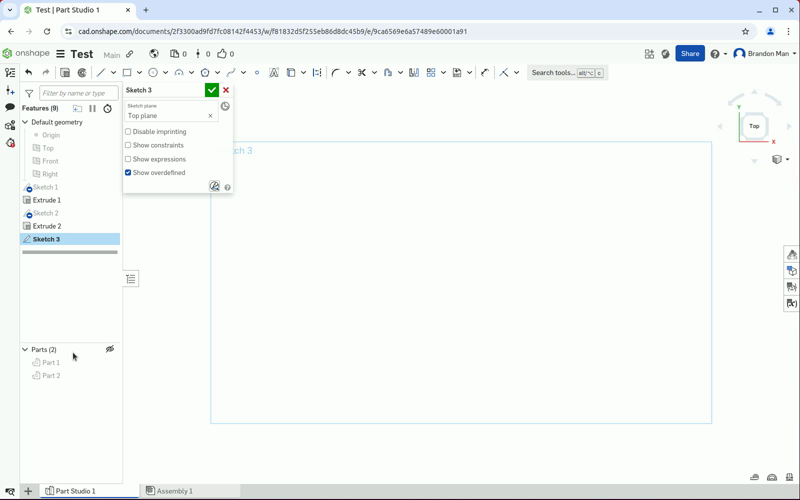
key(c)
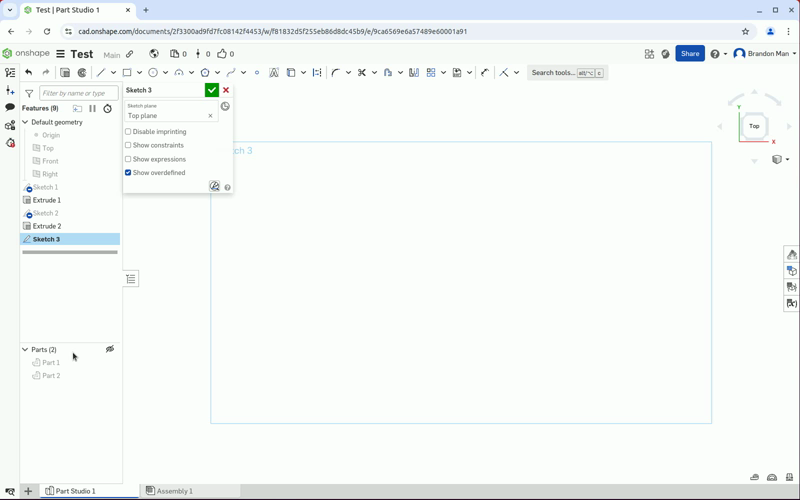
key_down(shift)
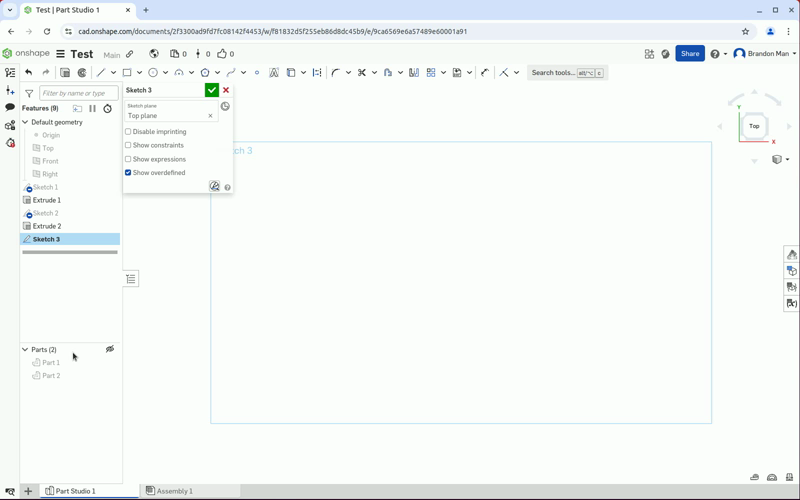
mouse_move(461, 282)
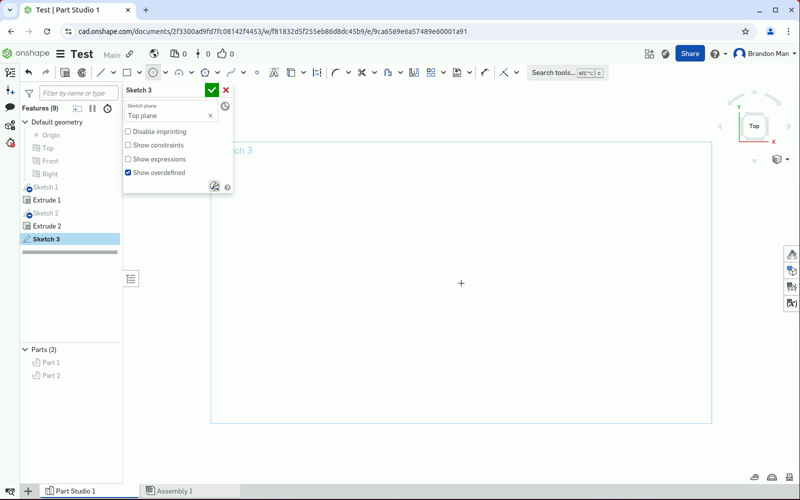
click(461, 282)
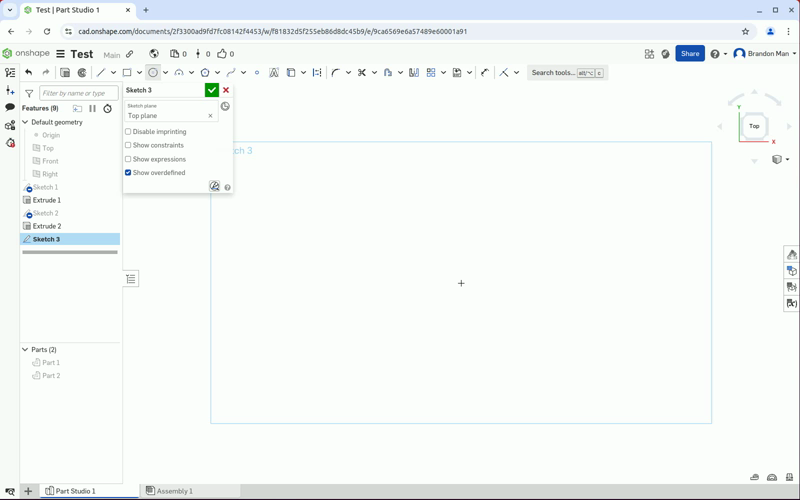
key_up(shift)
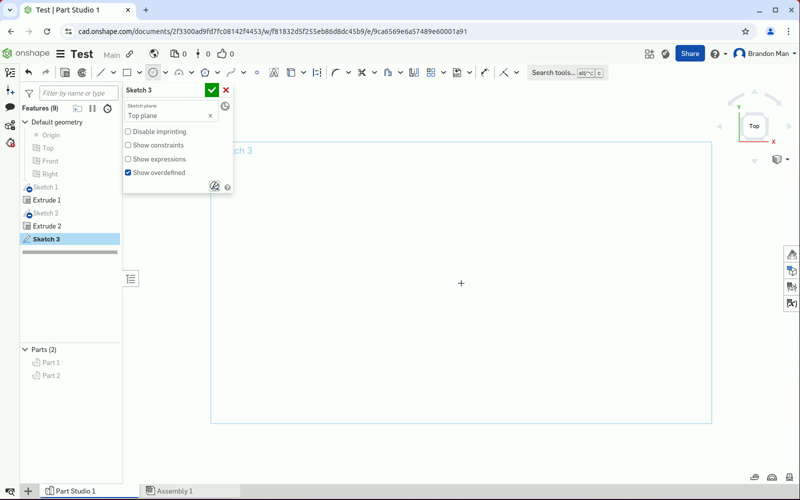
mouse_move(480, 282)
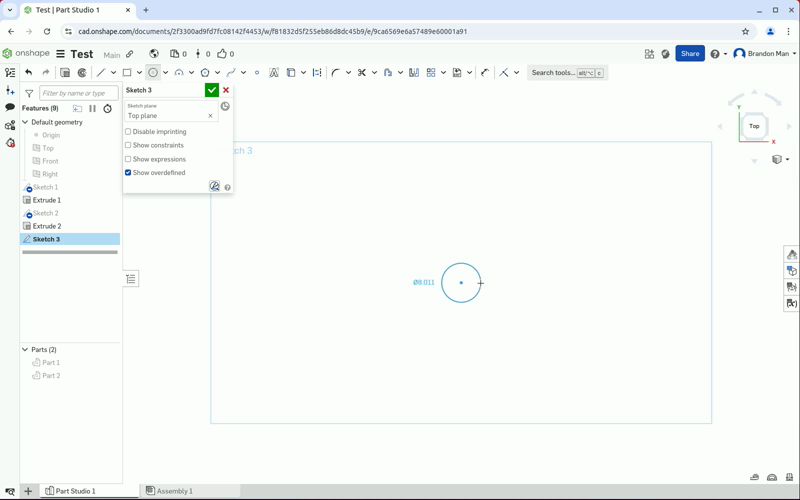
click(480, 282)
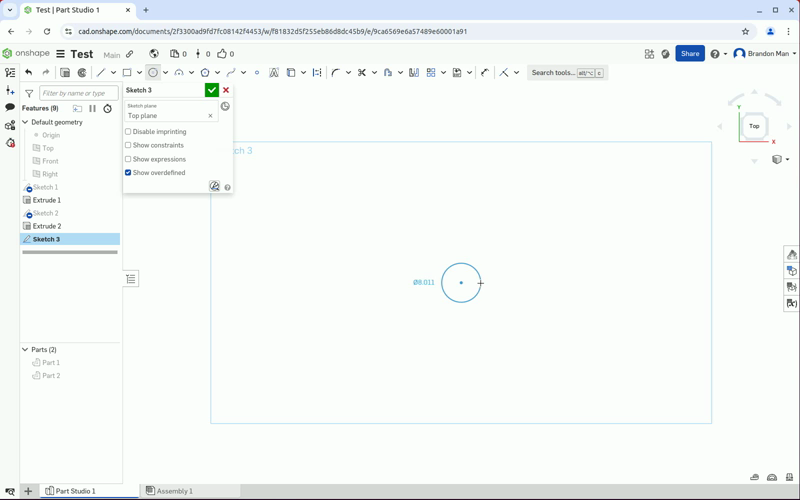
key(esc)
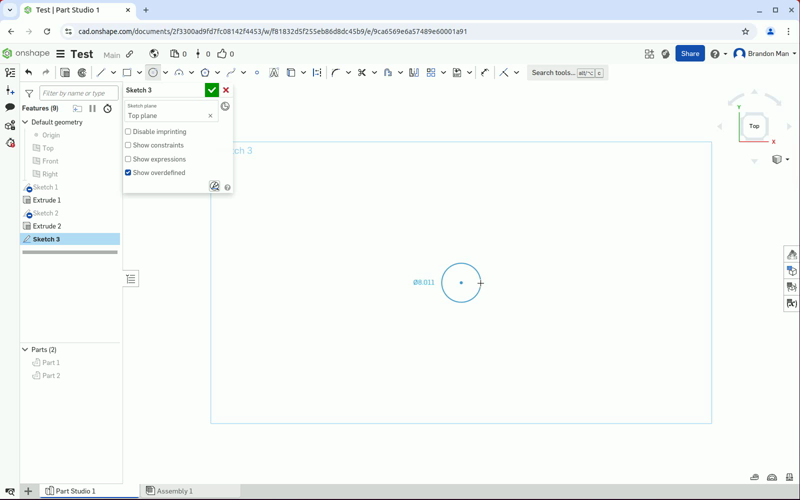
key(c)
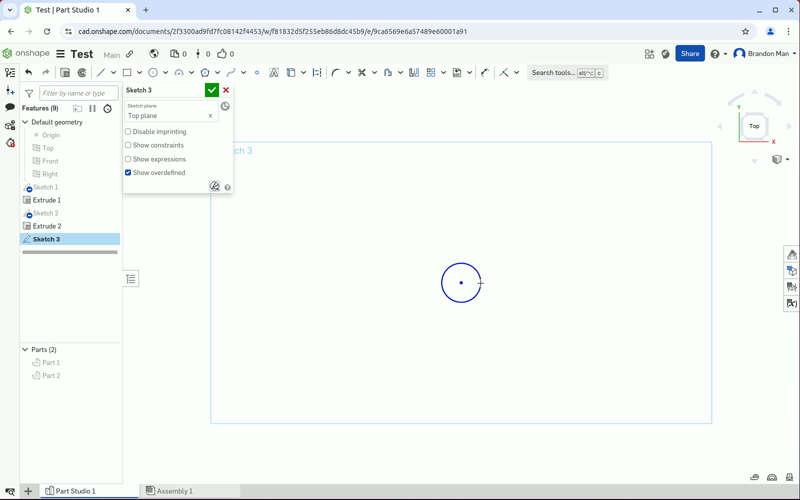
key_down(shift)
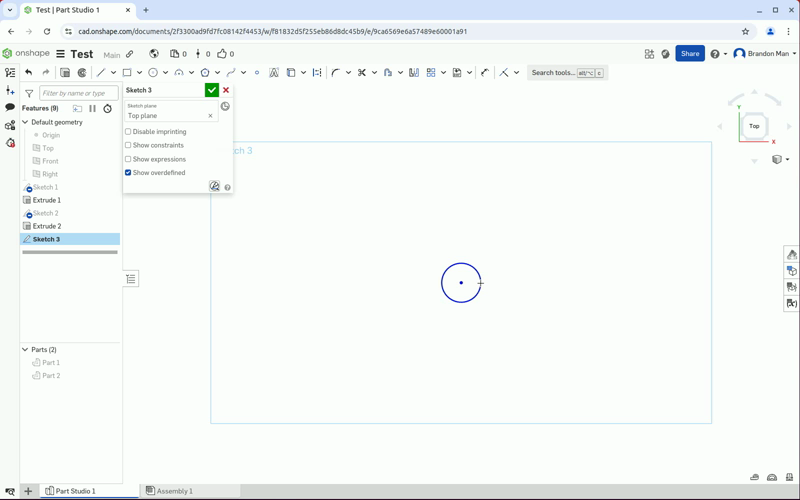
mouse_move(461, 282)
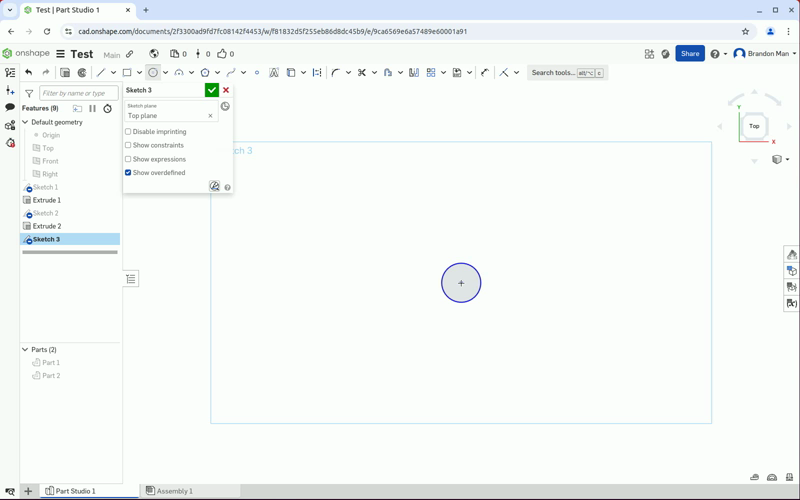
click(461, 282)
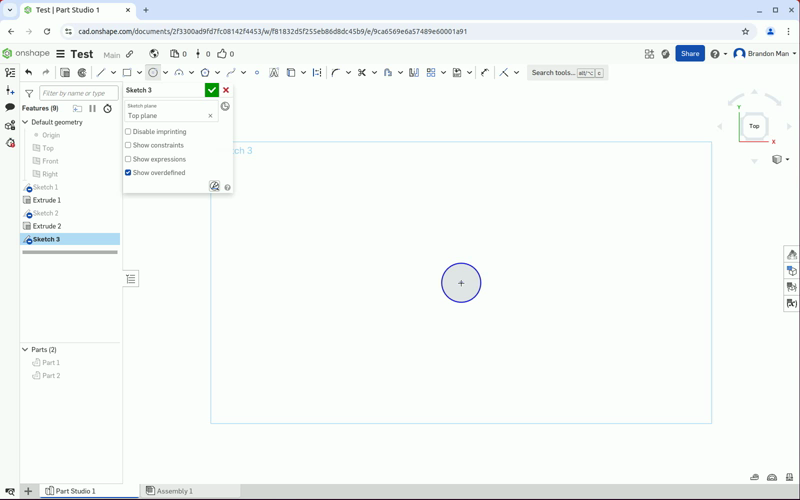
key_up(shift)
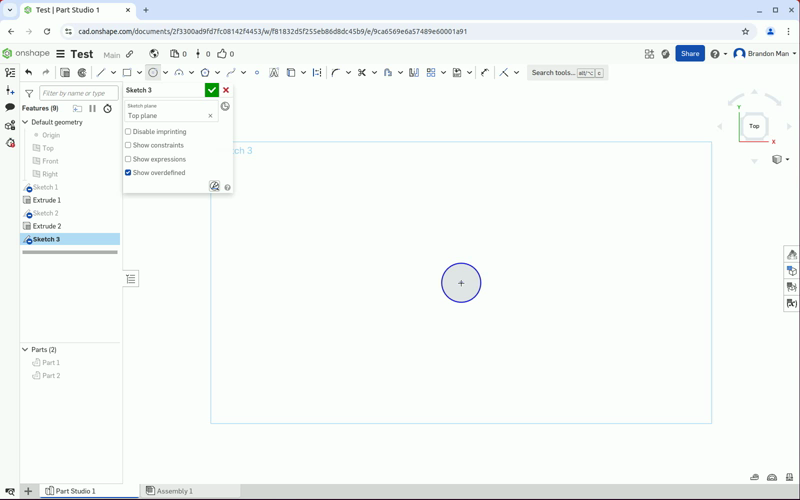
mouse_move(466, 282)
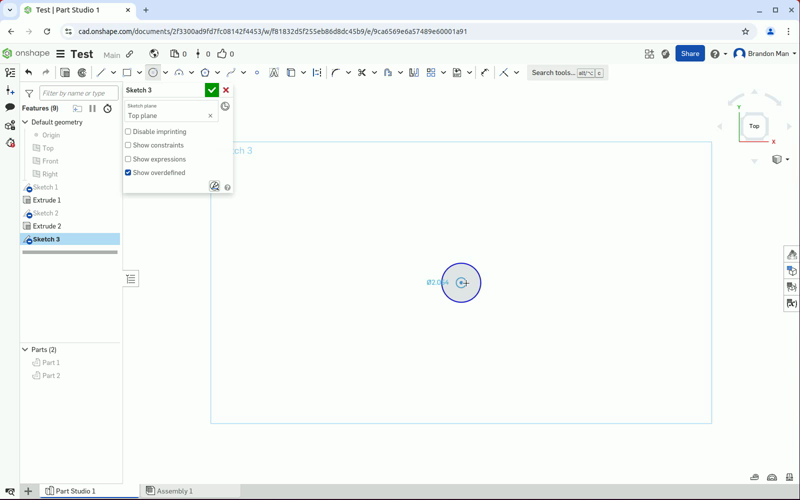
click(466, 282)
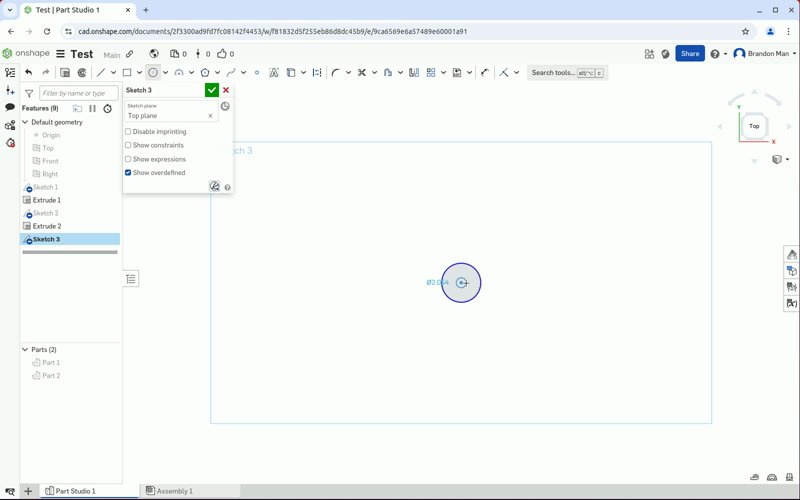
key(esc)
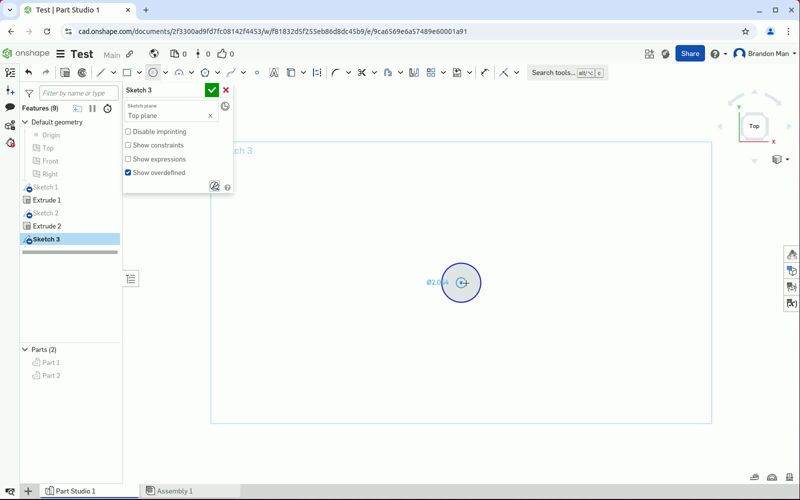
mouse_move(454, 288)
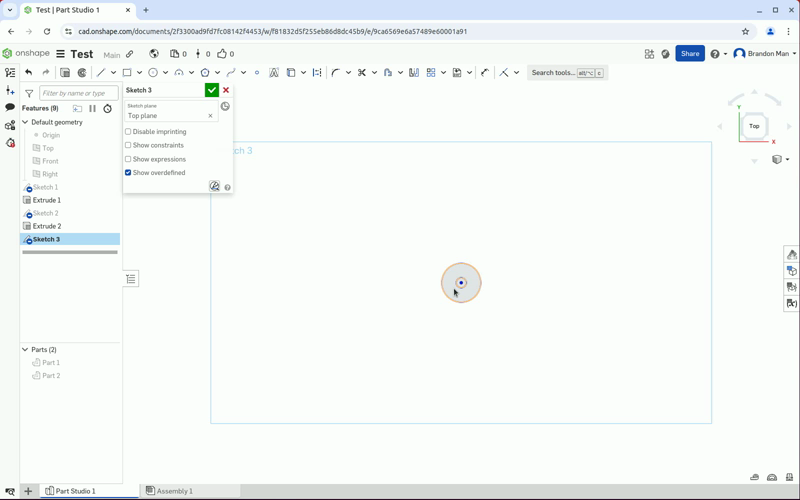
scroll(6)
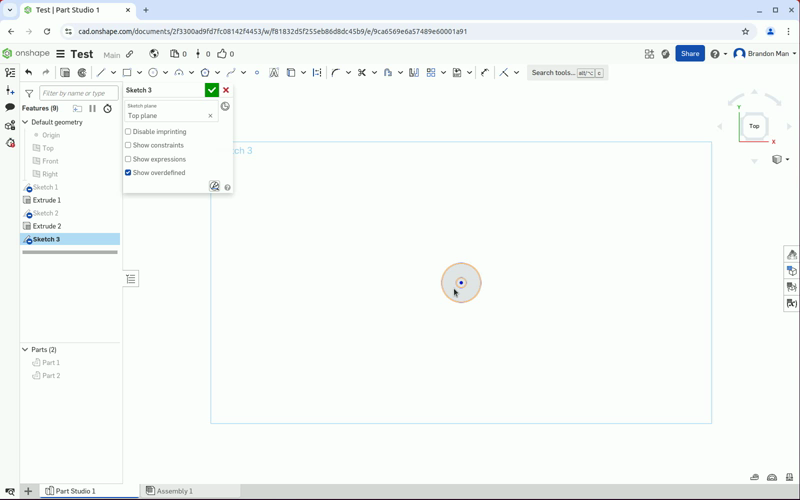
scroll(6)
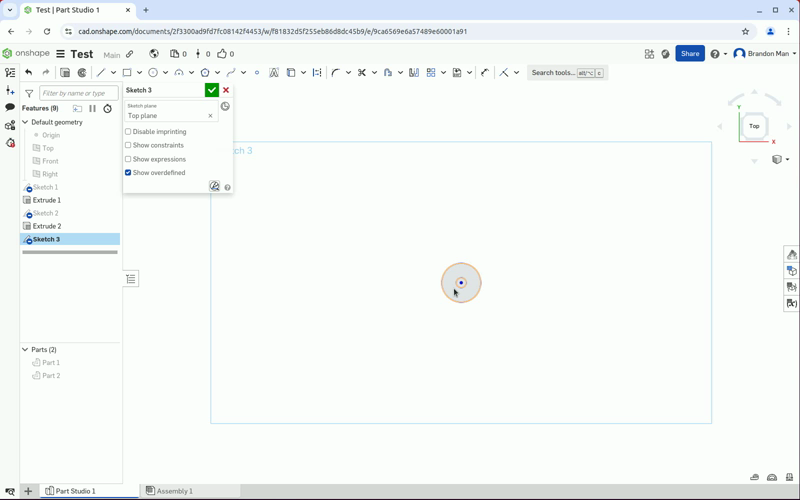
scroll(6)
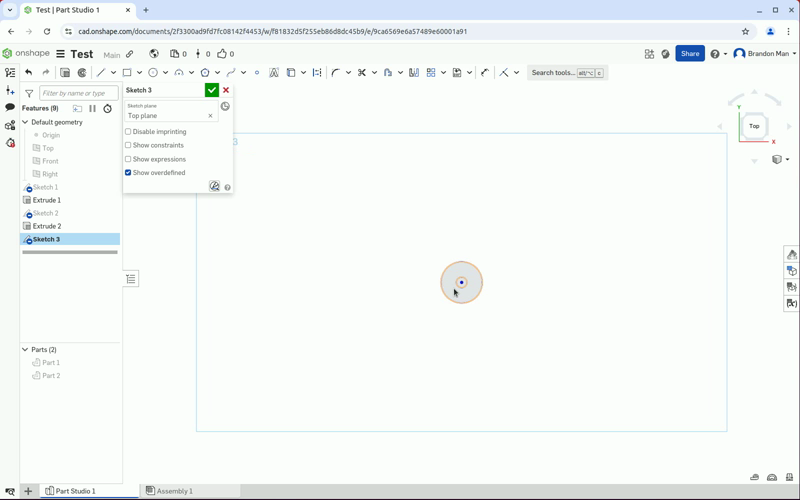
scroll(6)
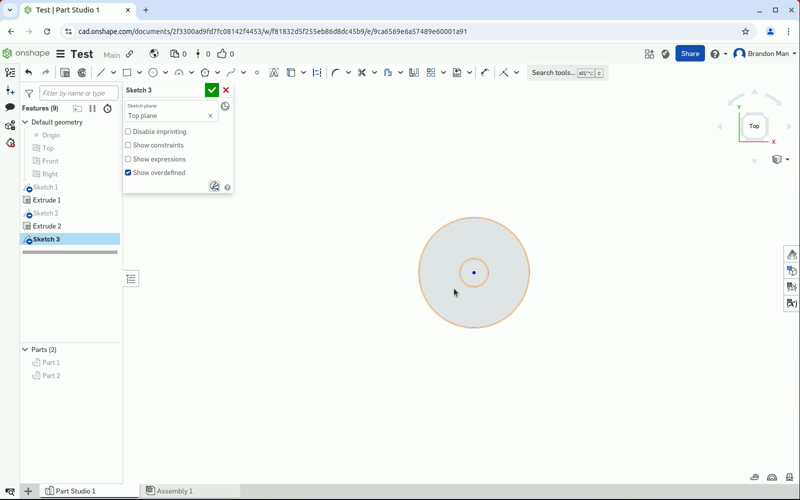
scroll(6)
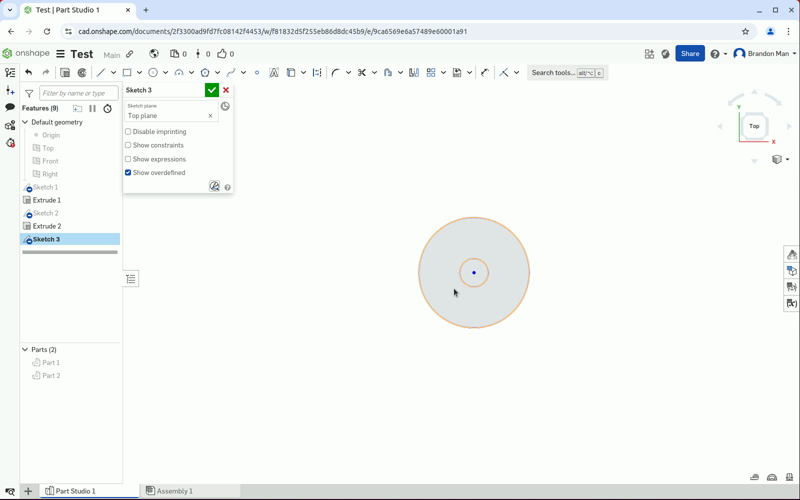
scroll(6)
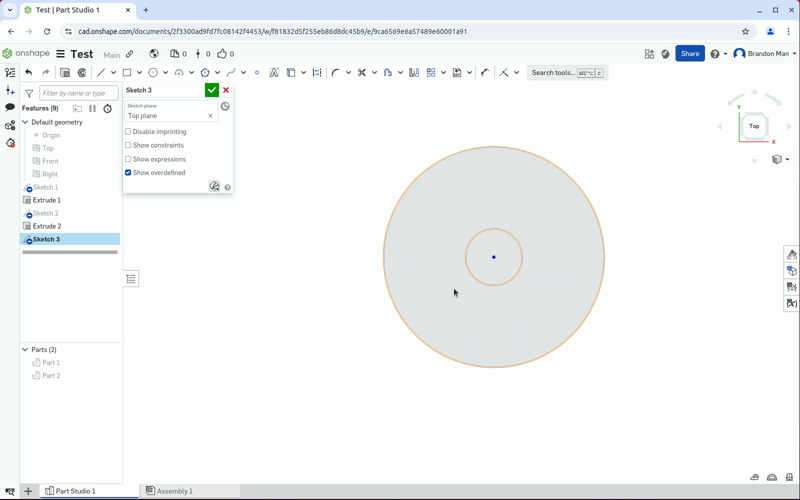
scroll(6)
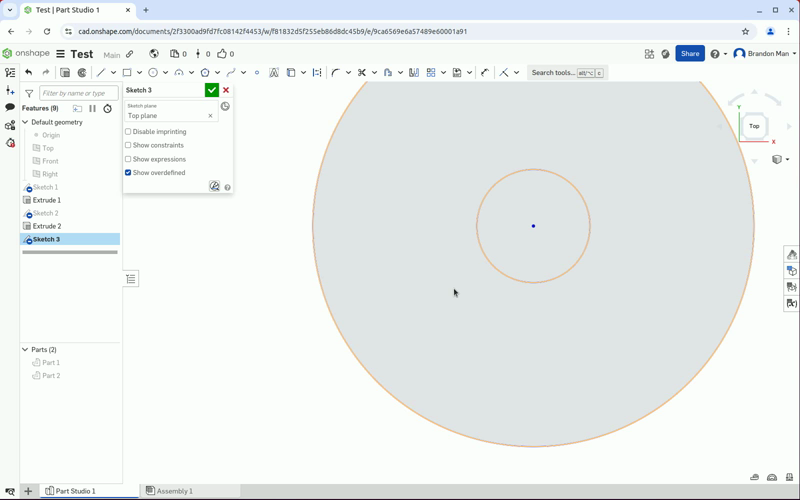
click(454, 288)
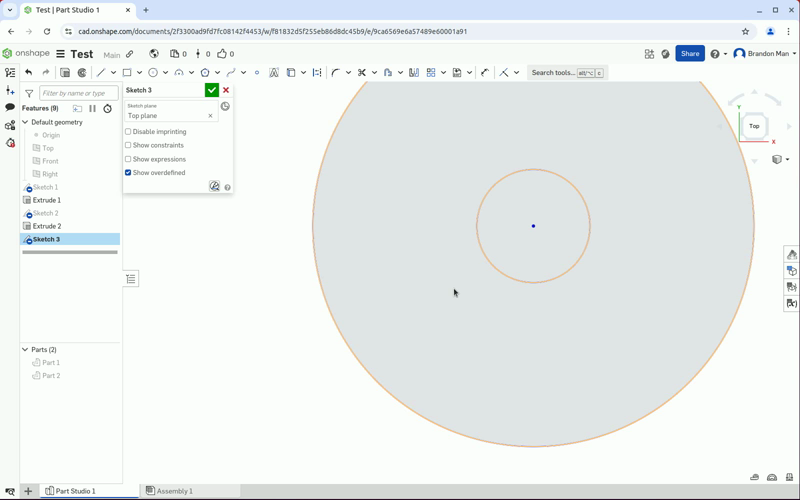
scroll(-6)
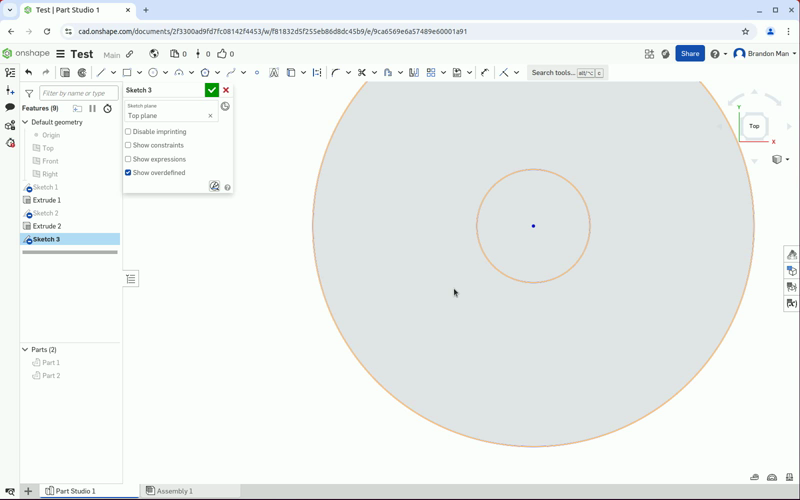
scroll(-6)
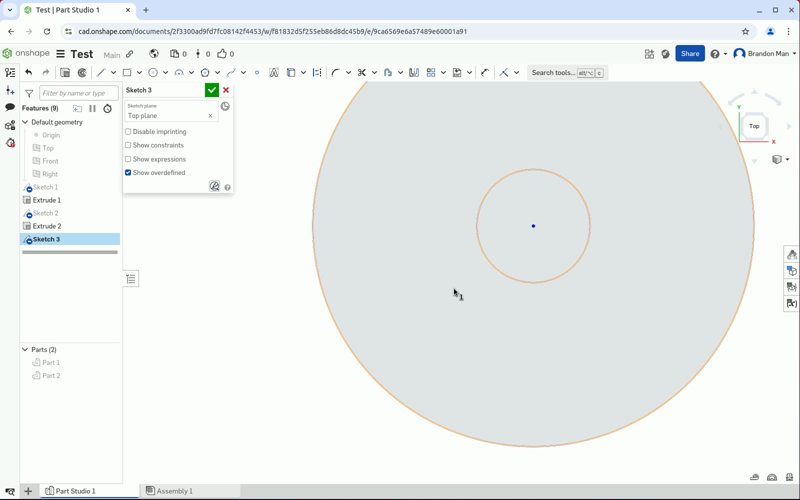
scroll(-6)
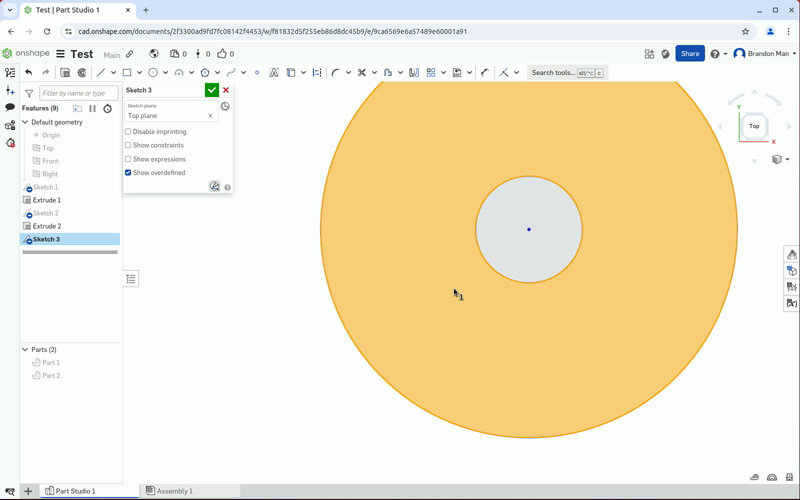
scroll(-6)
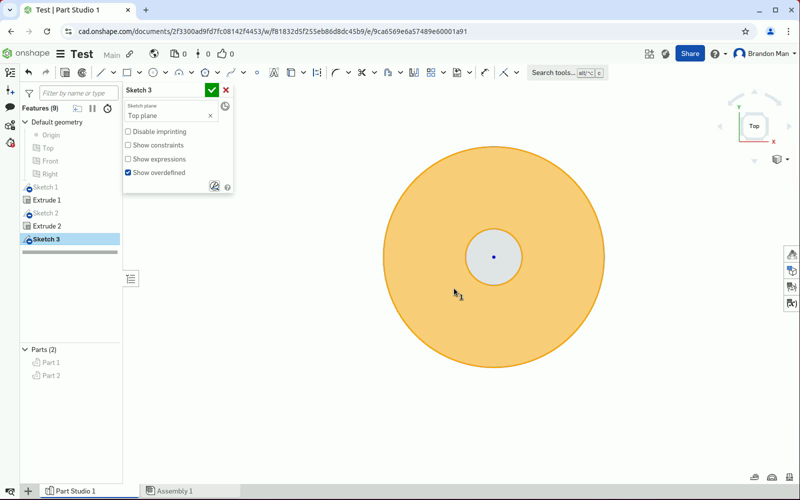
scroll(-6)
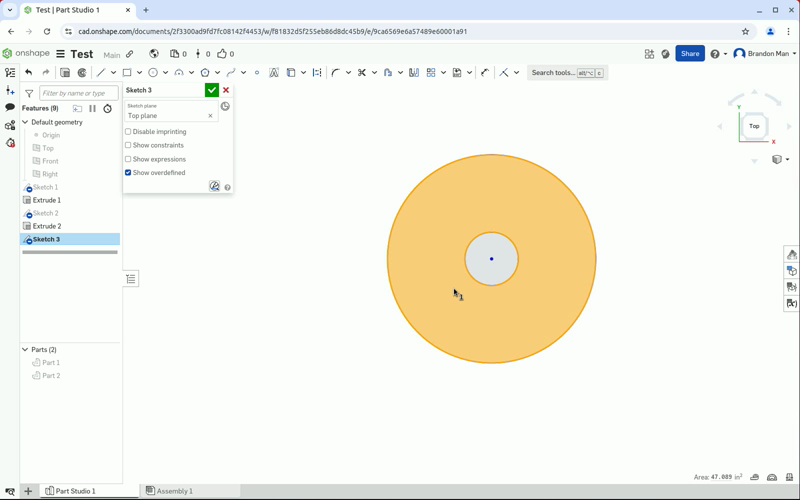
scroll(-6)
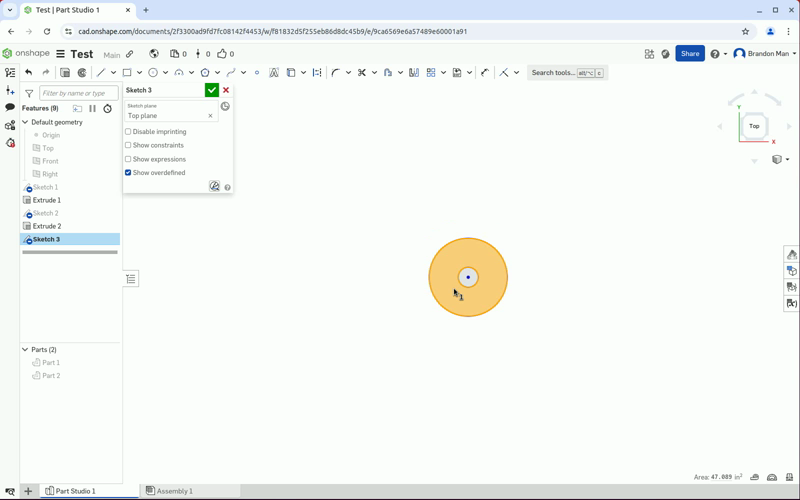
scroll(-6)
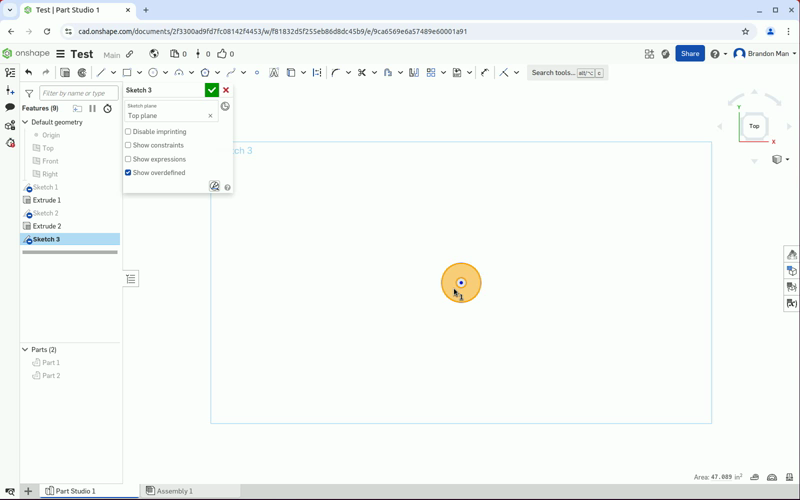
mouse_move(73, 352)
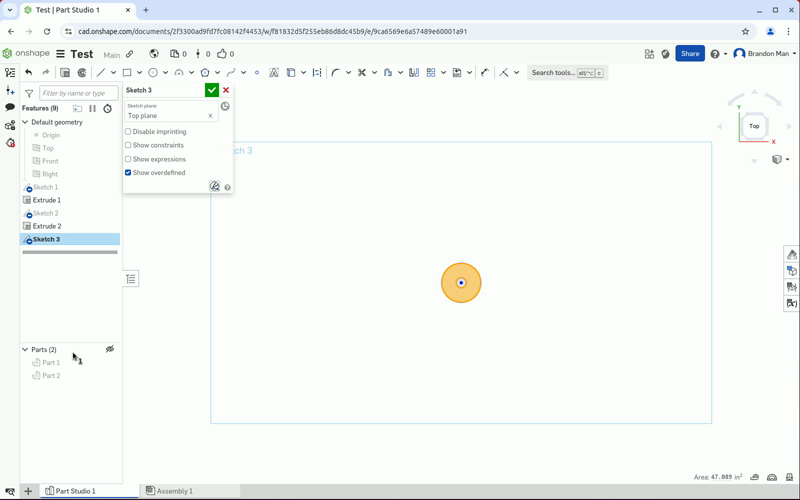
key(shift+y)
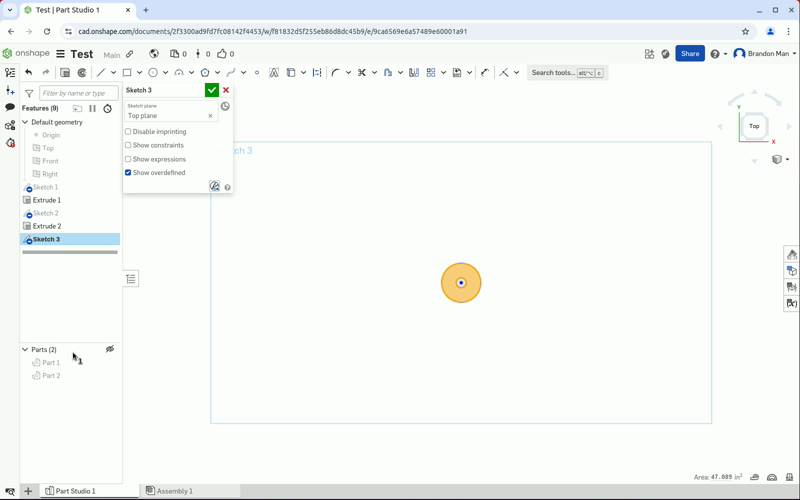
key(shift+e)
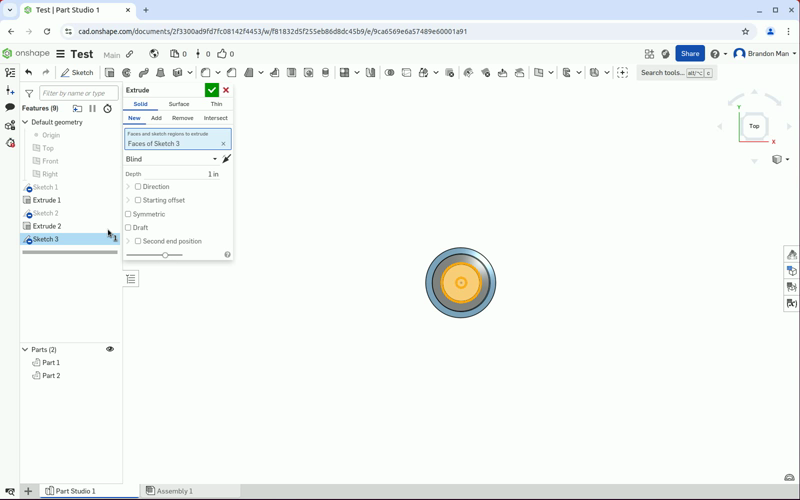
mouse_move(143, 106)
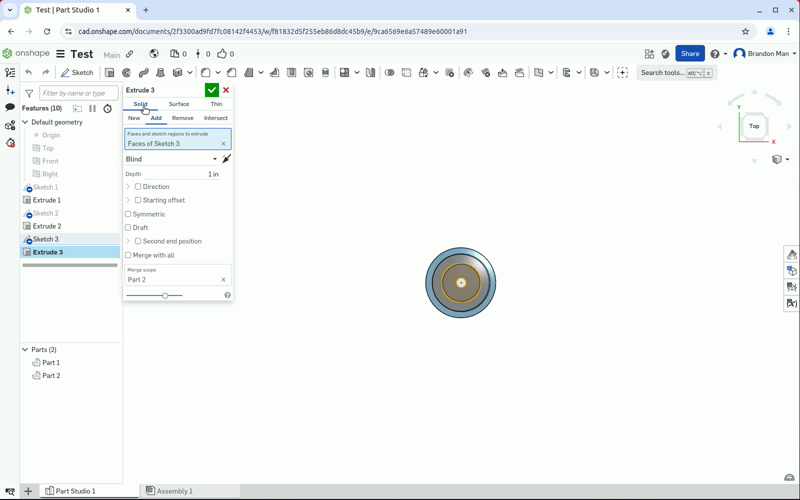
click(143, 106)
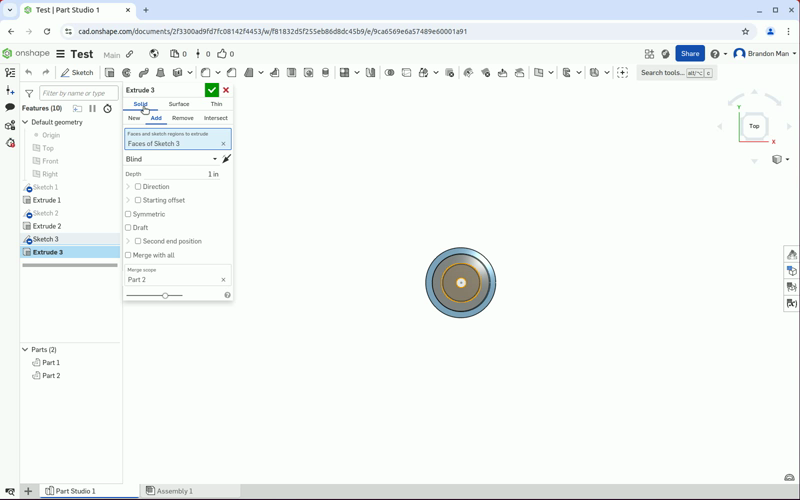
mouse_move(137, 120)
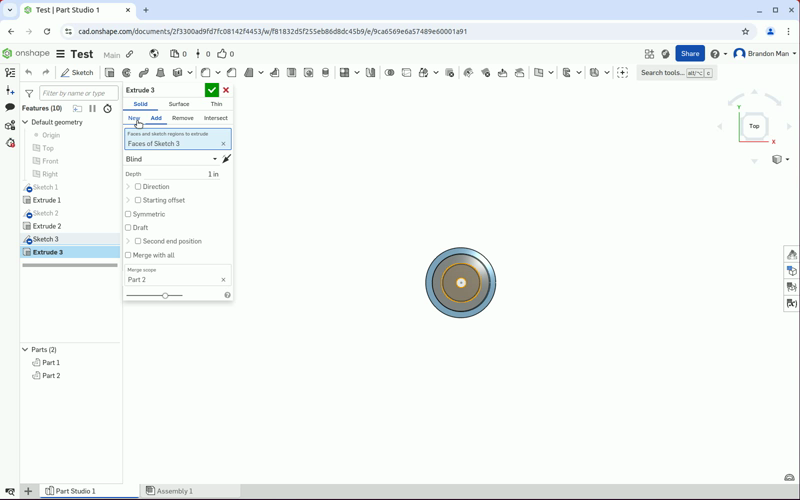
click(137, 120)
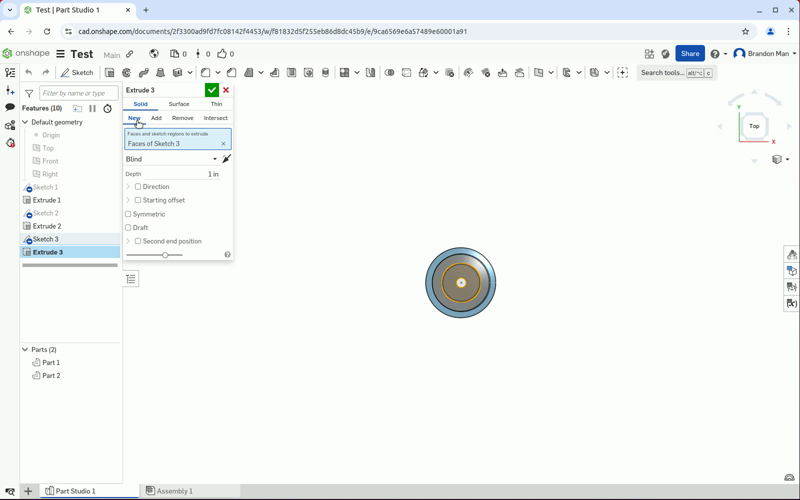
key(tab, 4)
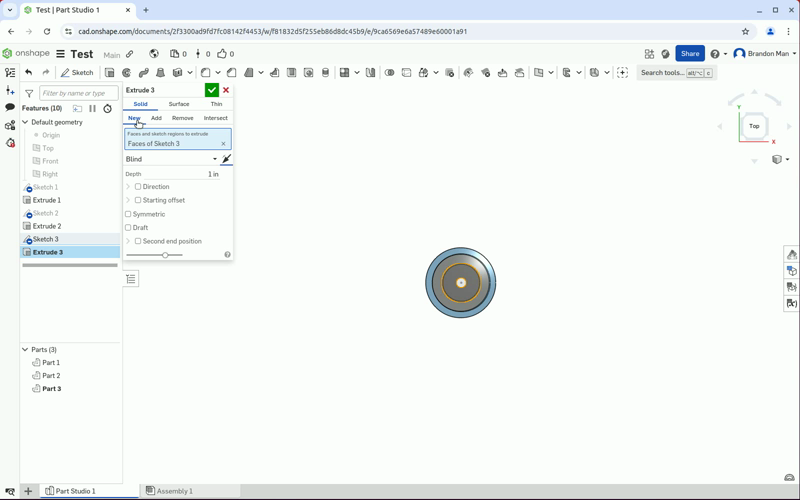
text(23.108)
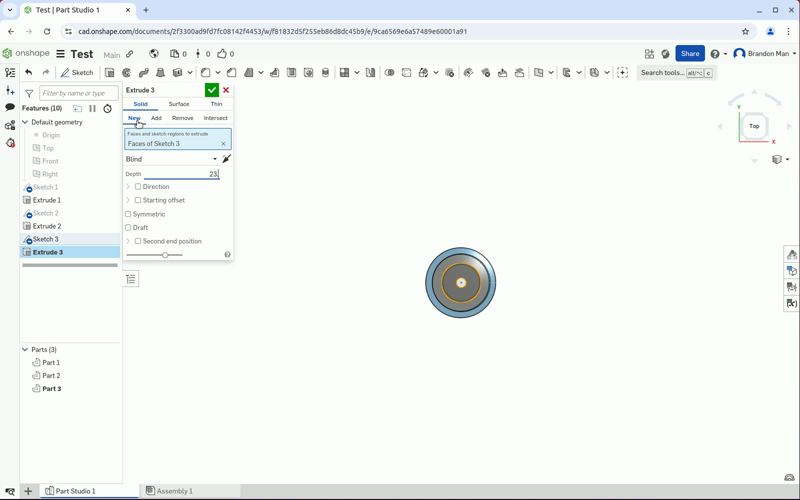
key(enter)
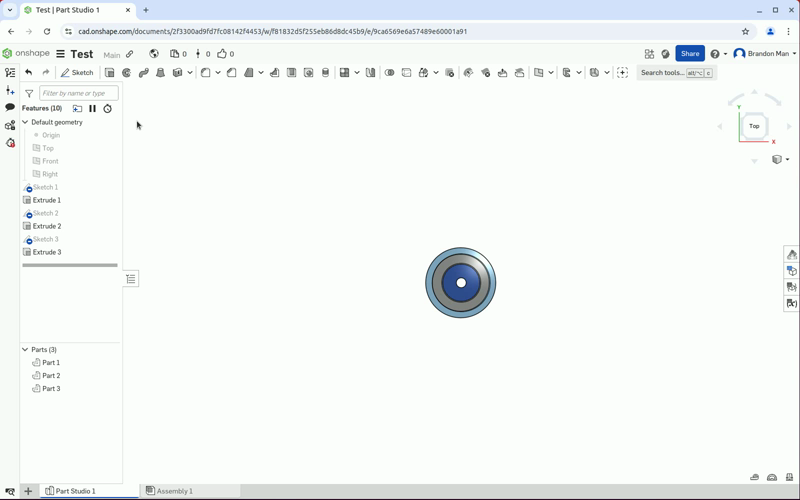
key(shift+h)
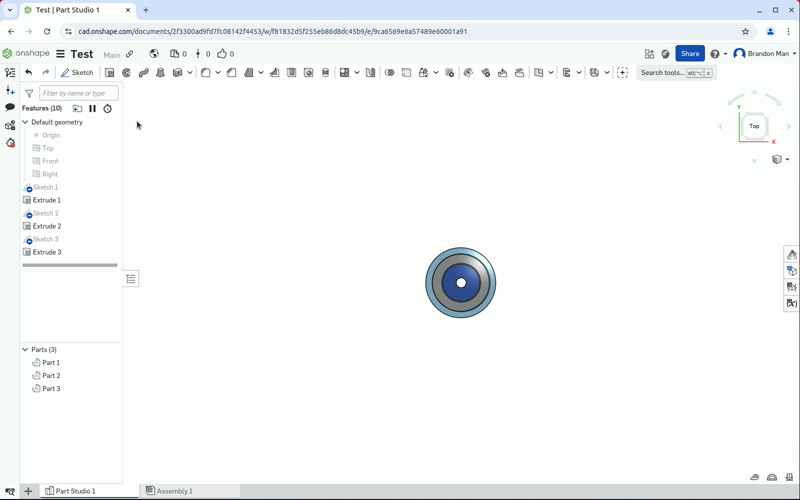
key(shift+h)
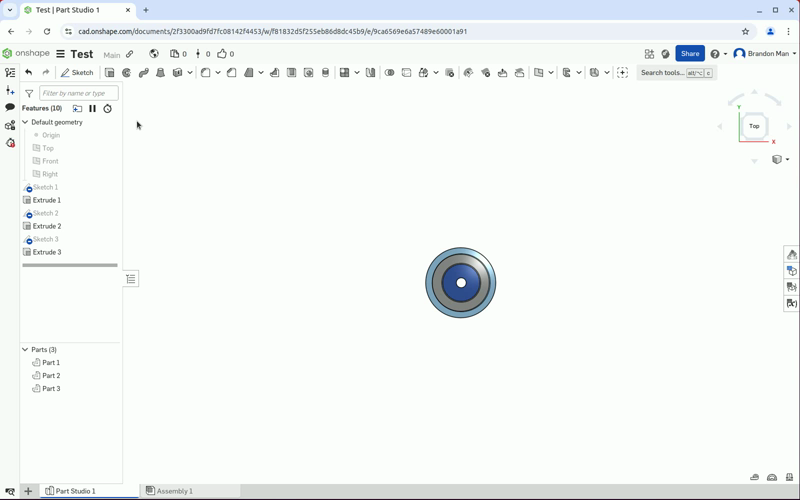
mouse_move(73, 189)
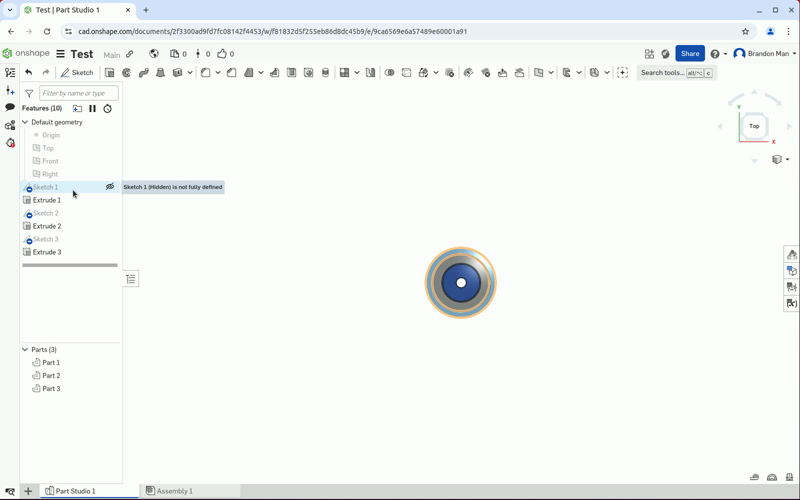
click(73, 189)
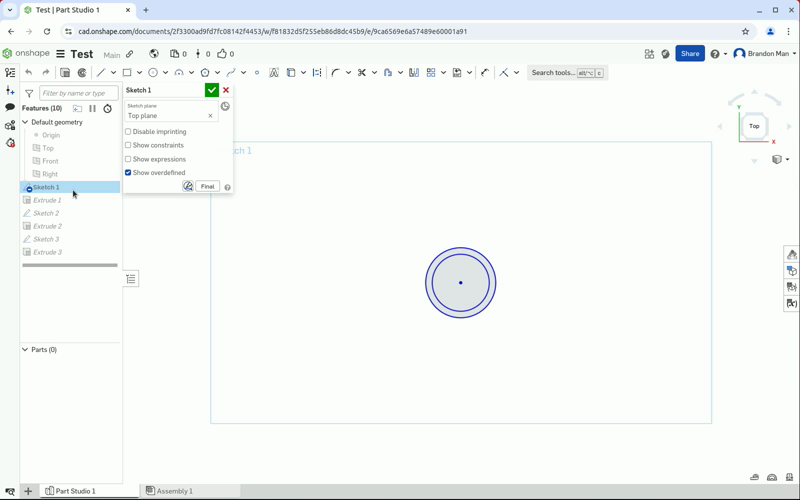
mouse_move(229, 92)
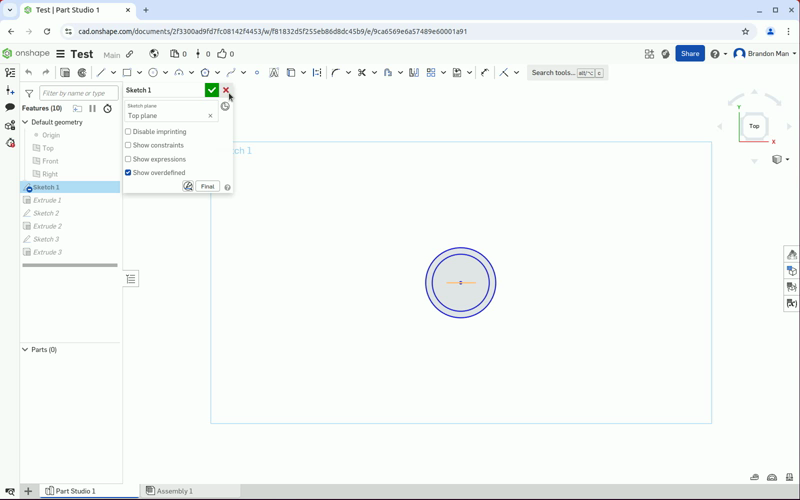
click(229, 92)
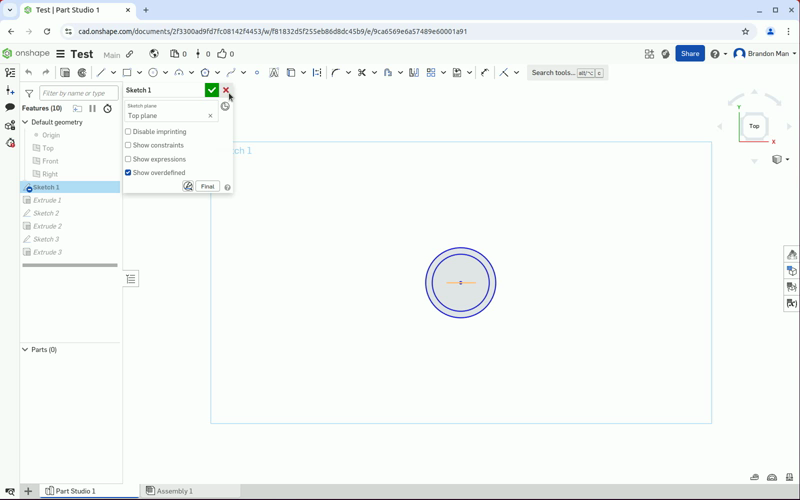
key(shift+s)
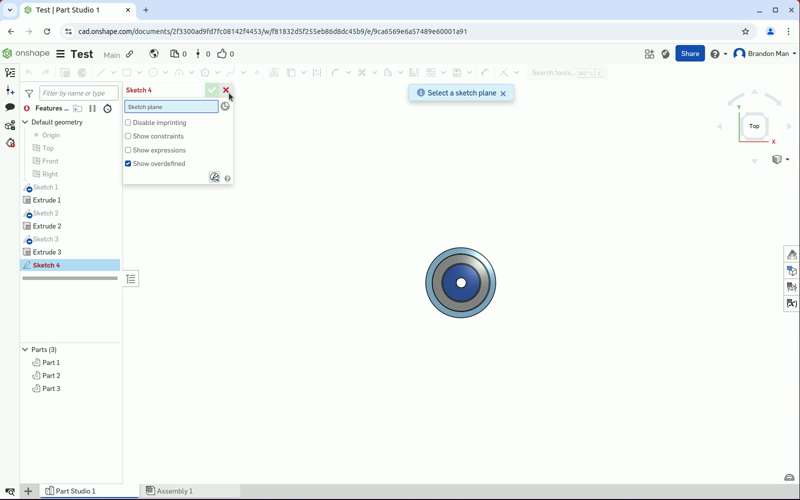
mouse_move(73, 150)
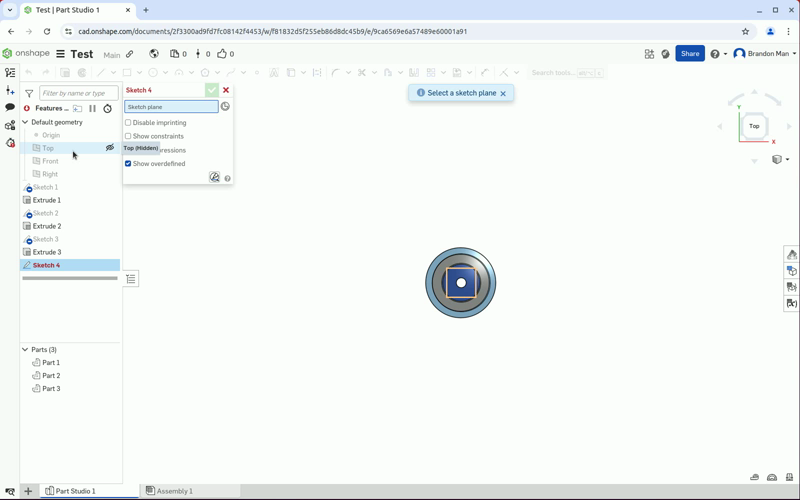
click(73, 150)
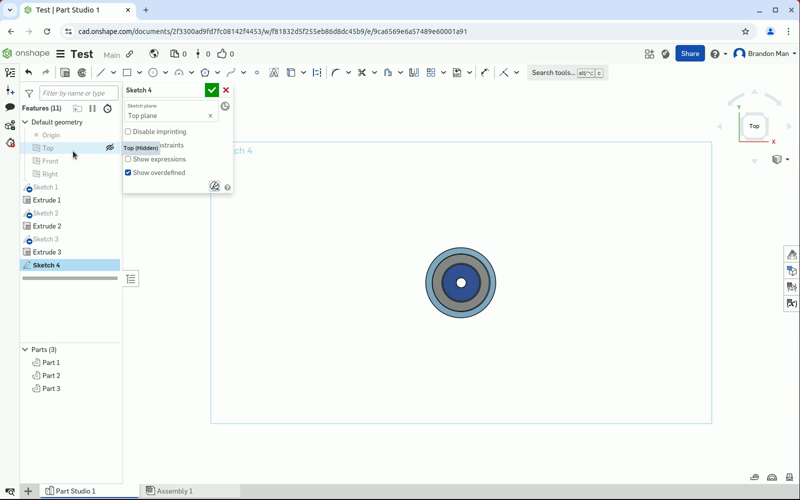
mouse_move(73, 352)
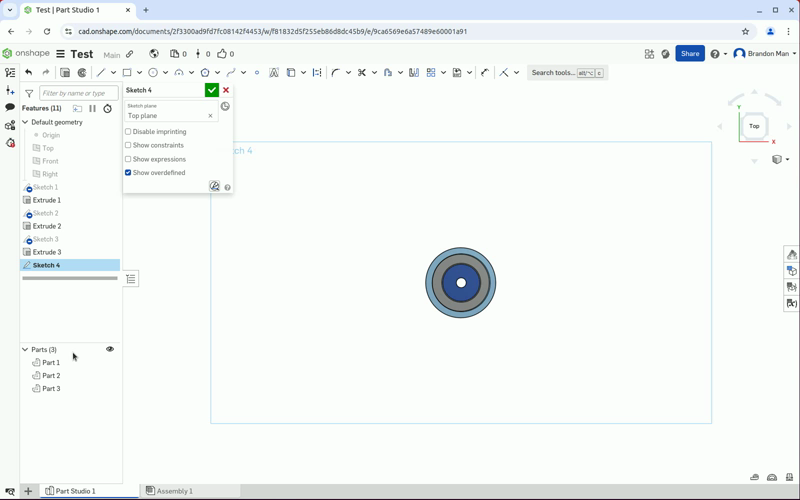
key(y)
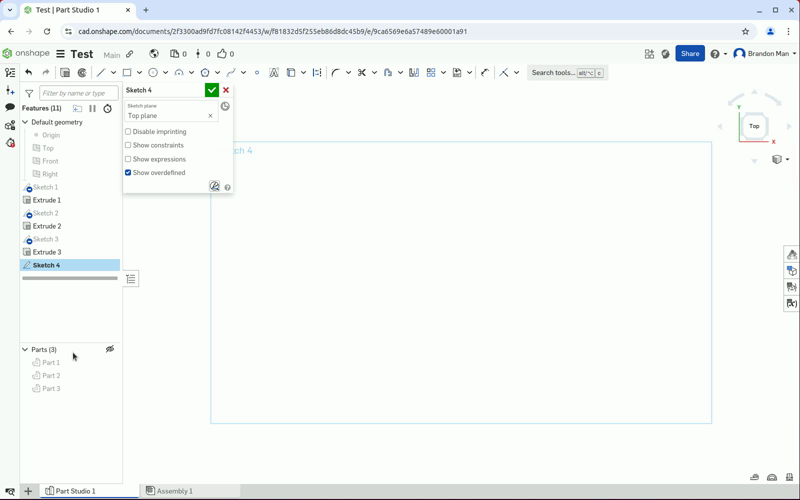
key(c)
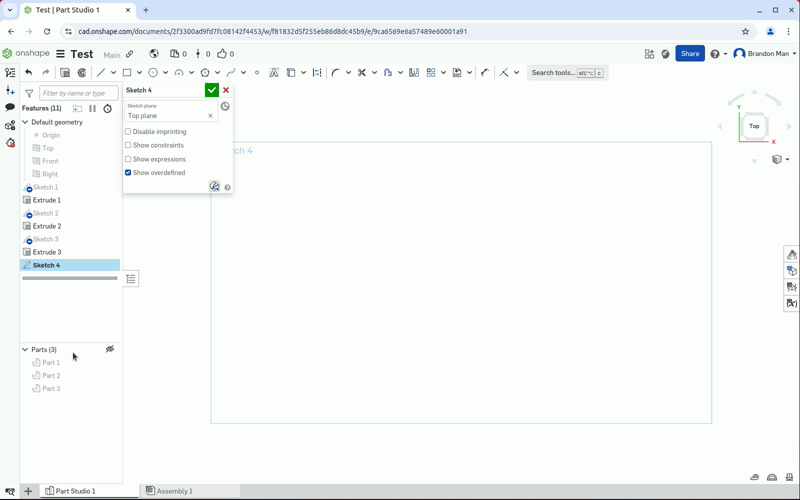
key_down(shift)
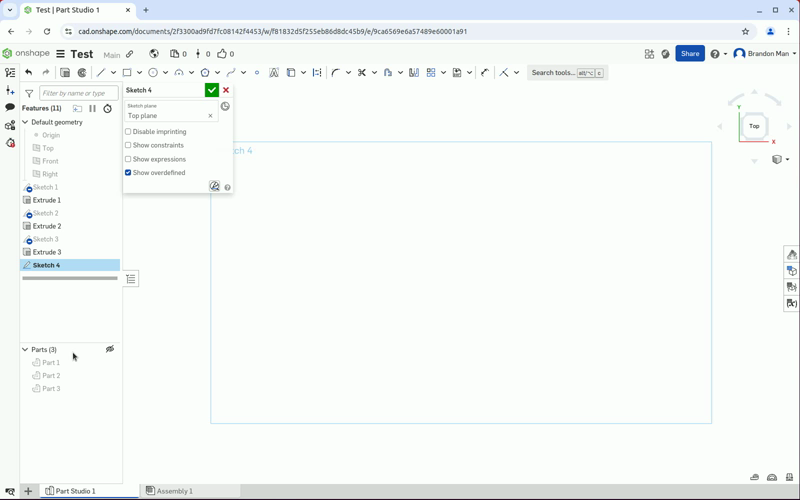
mouse_move(461, 282)
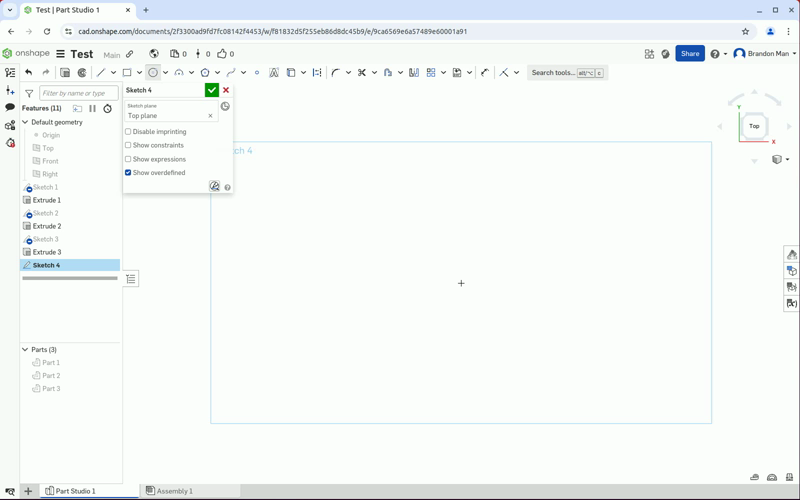
click(461, 282)
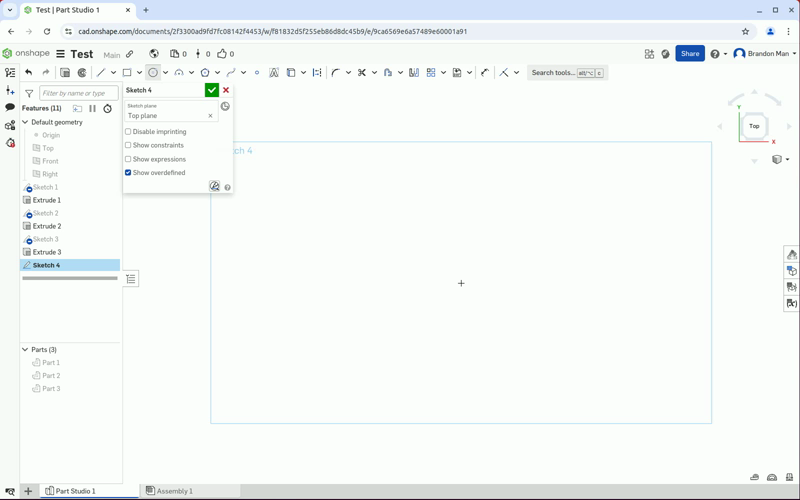
key_up(shift)
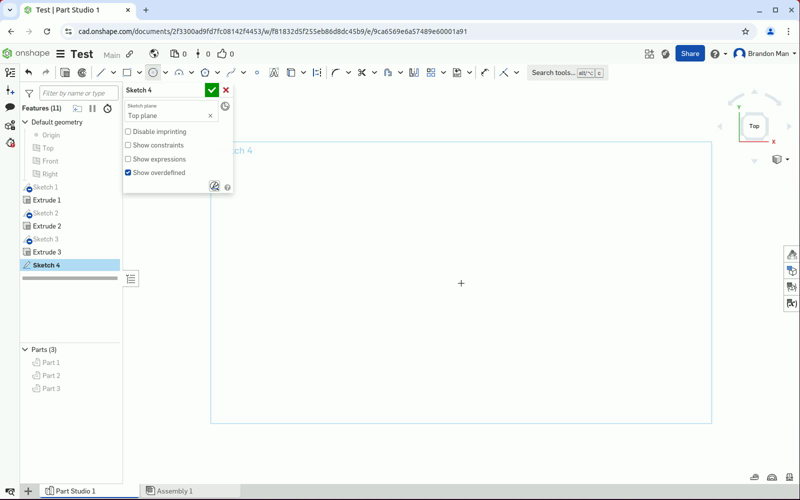
mouse_move(466, 282)
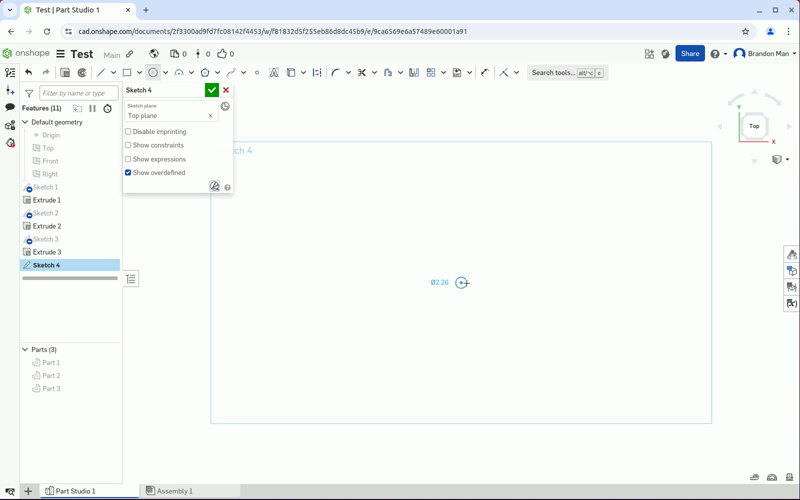
click(466, 282)
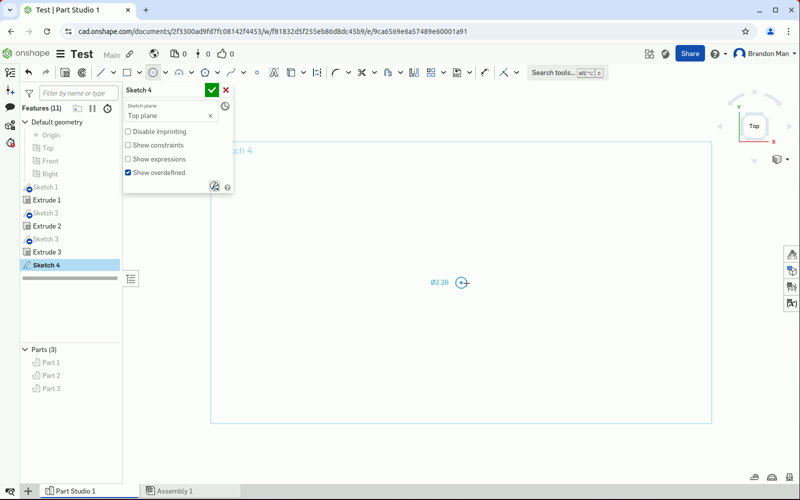
key(esc)
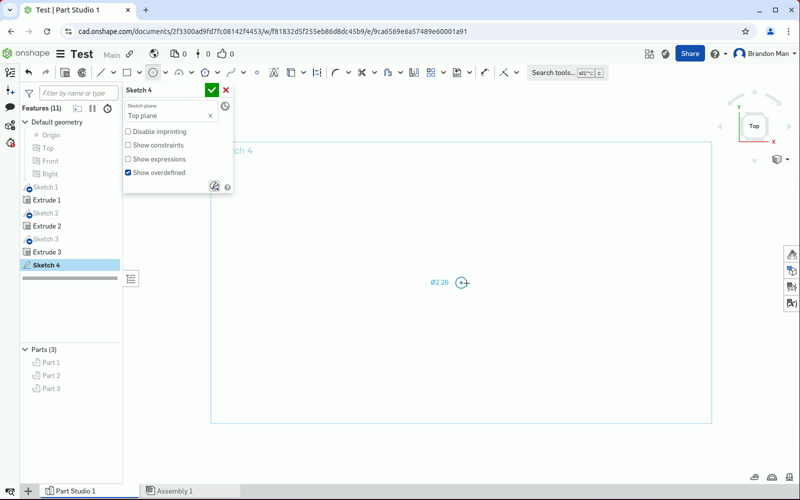
mouse_move(464, 279)
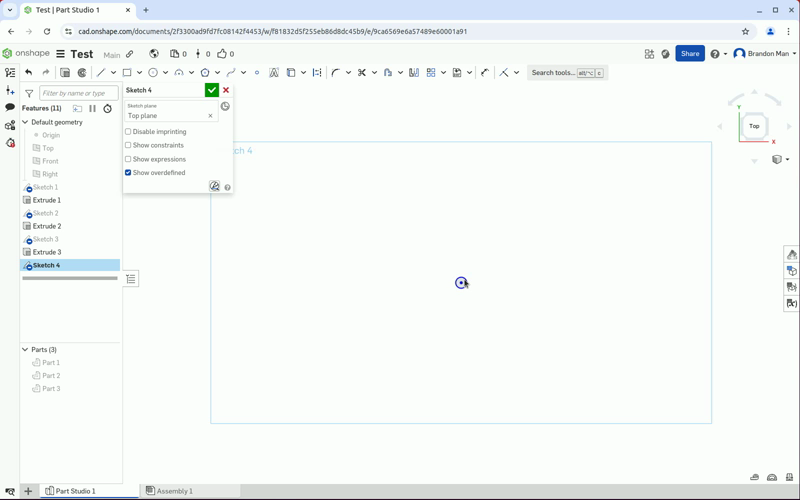
scroll(6)
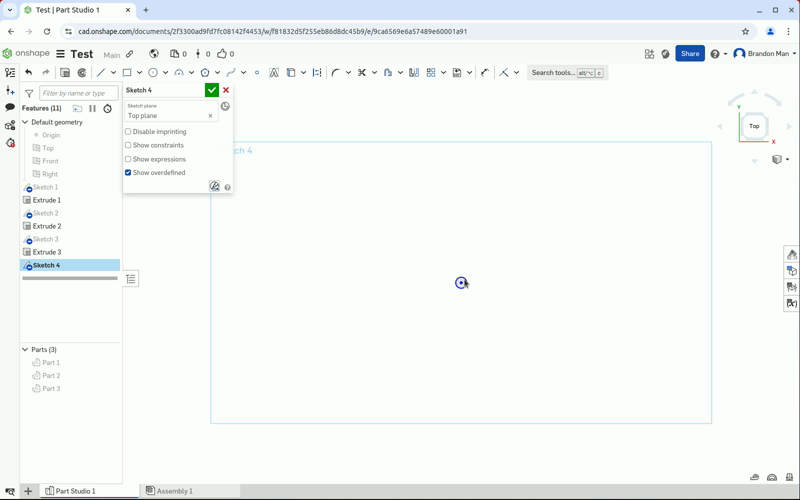
scroll(6)
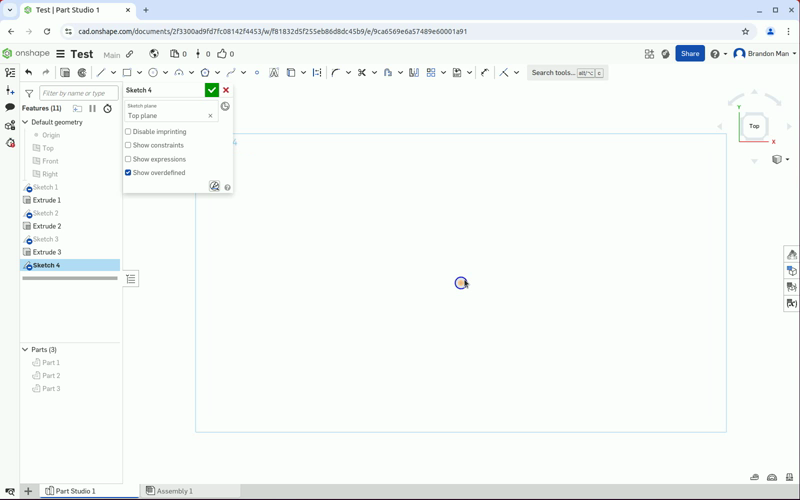
scroll(6)
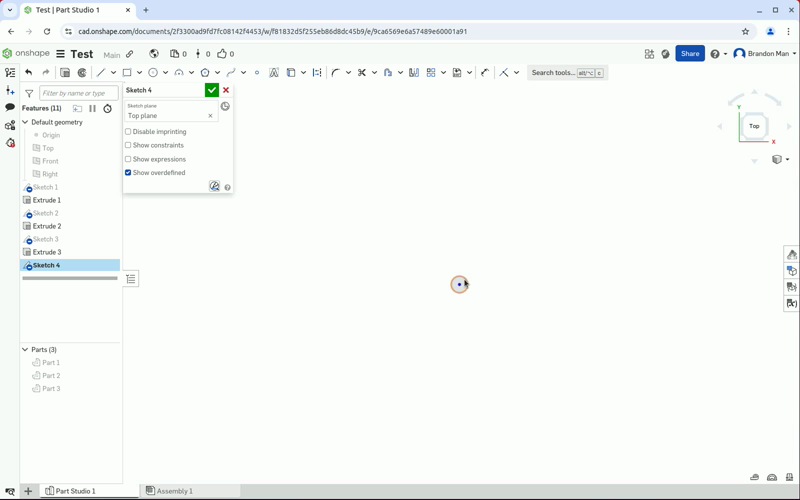
scroll(6)
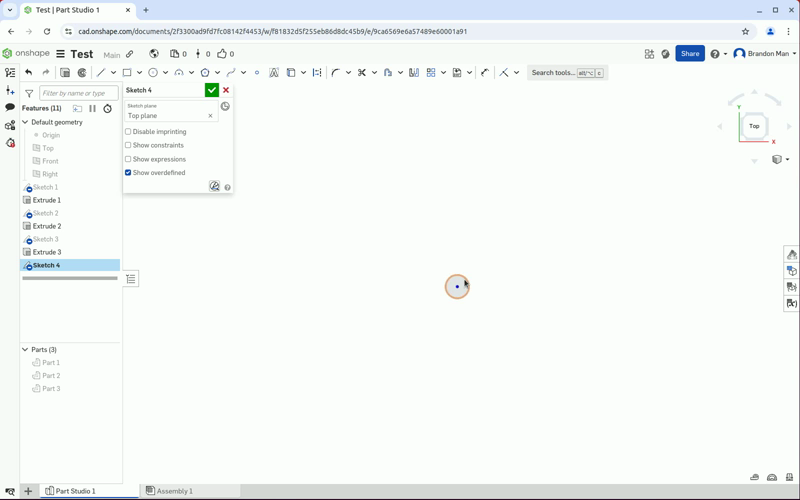
scroll(6)
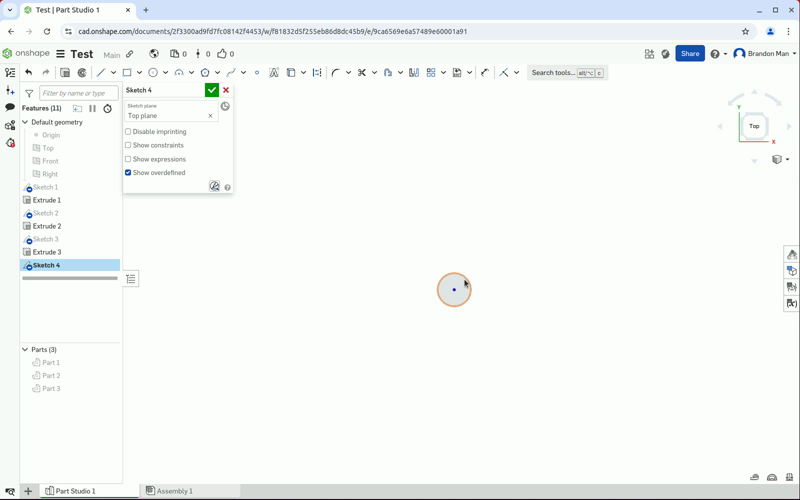
scroll(6)
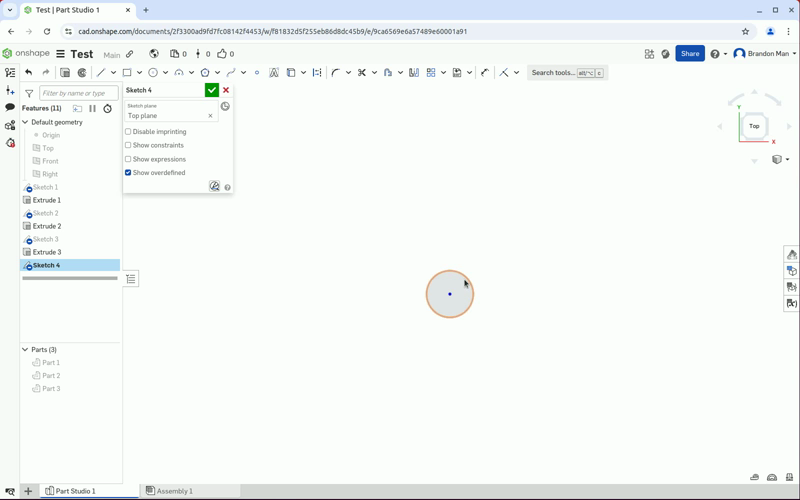
scroll(6)
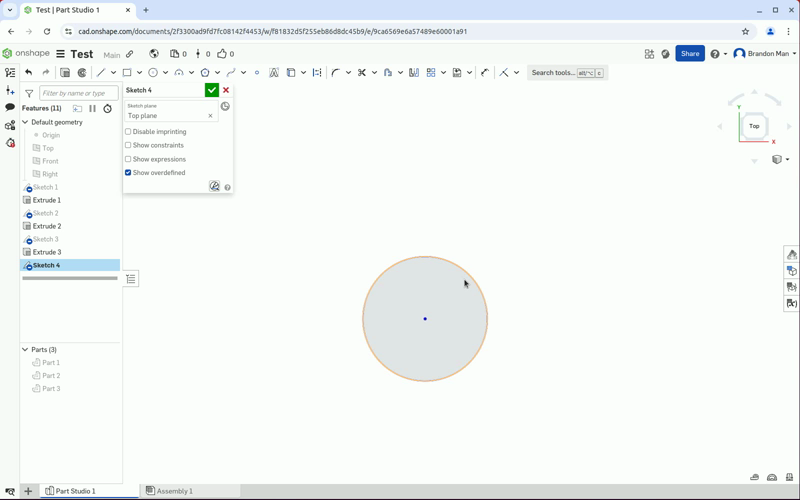
click(464, 279)
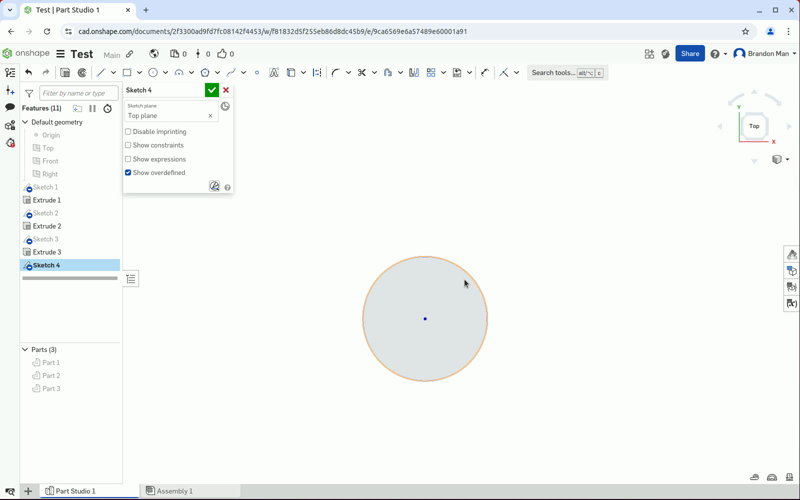
scroll(-6)
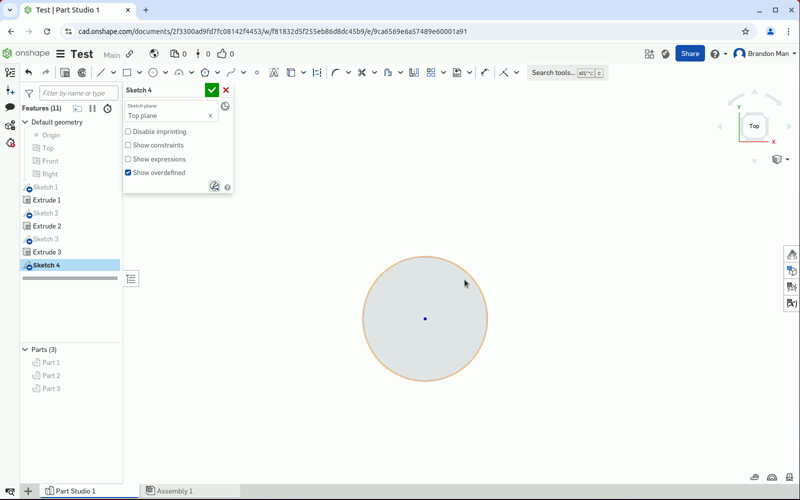
scroll(-6)
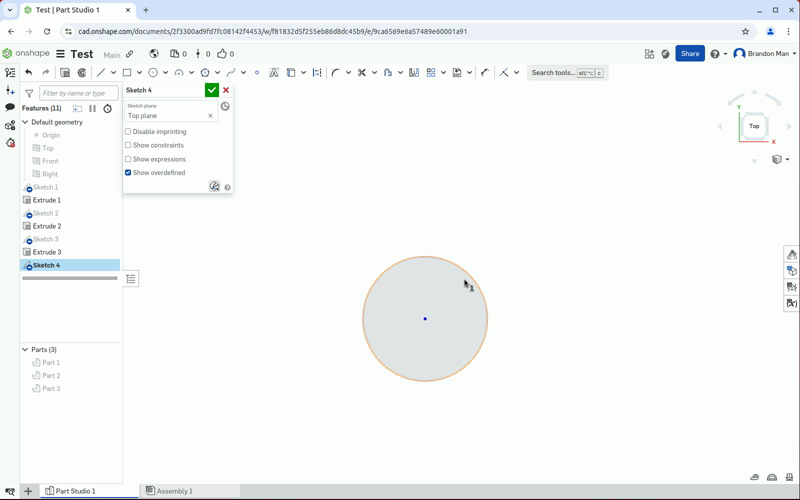
scroll(-6)
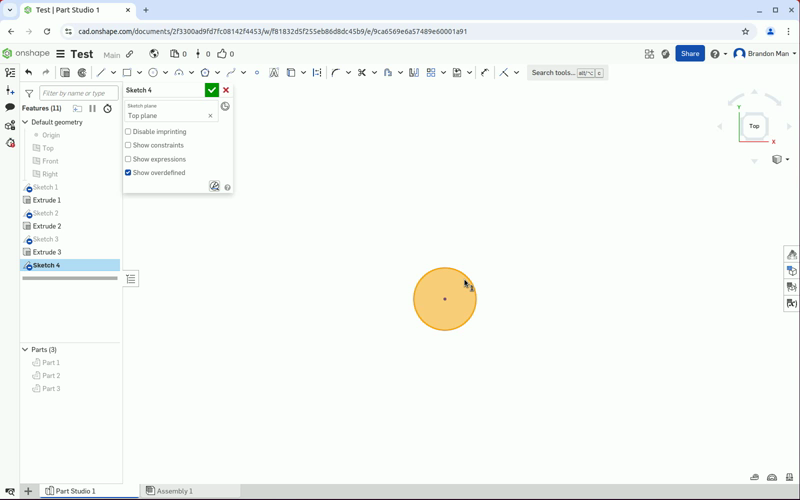
scroll(-6)
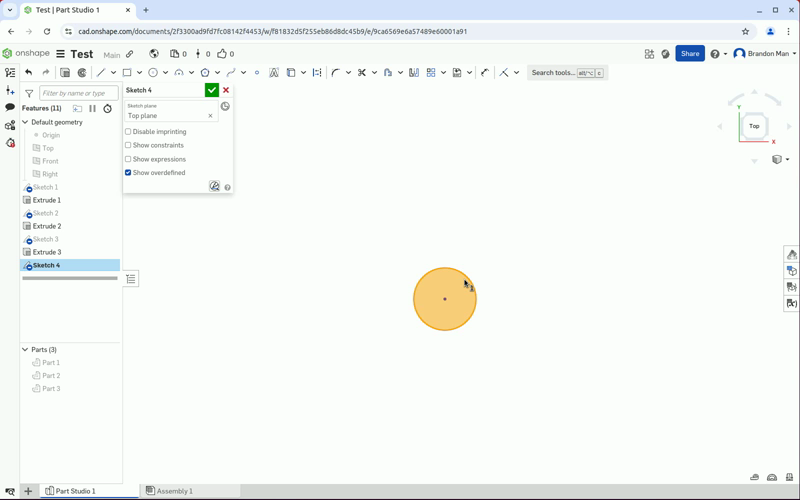
scroll(-6)
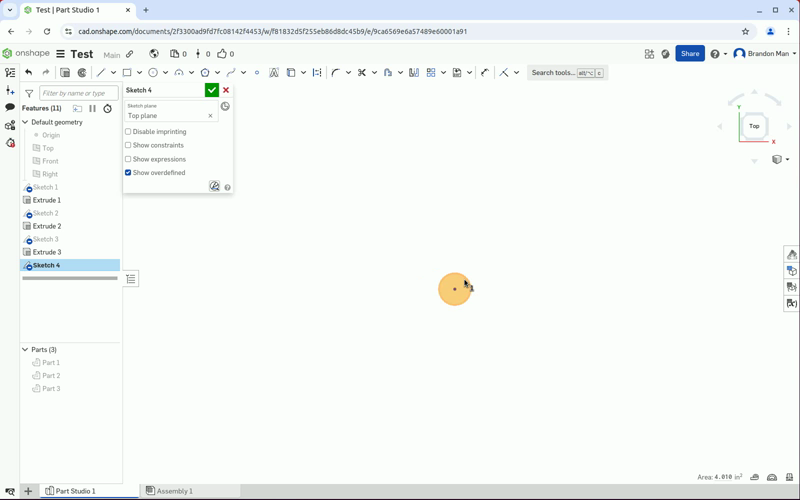
scroll(-6)
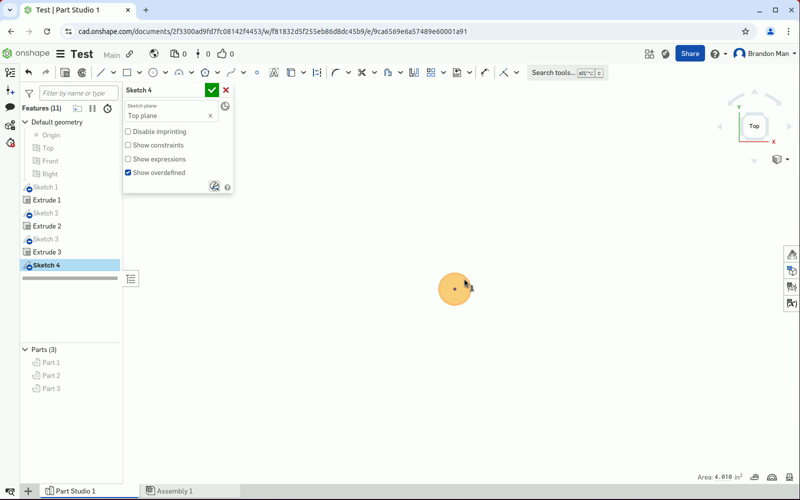
scroll(-6)
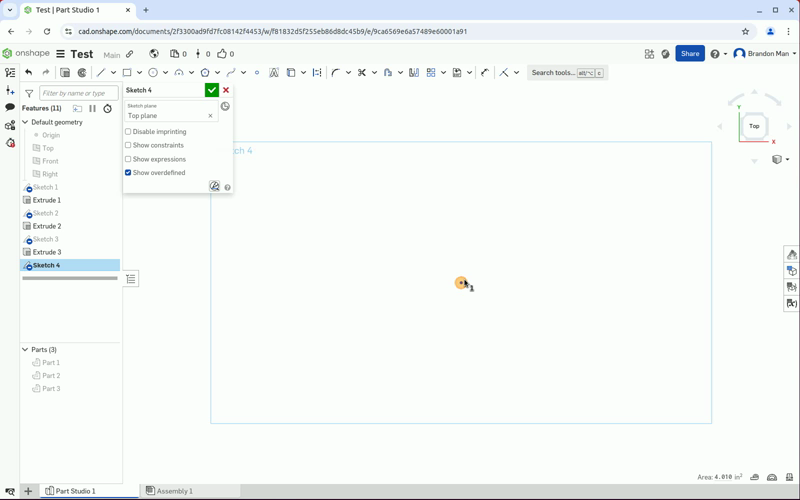
mouse_move(73, 352)
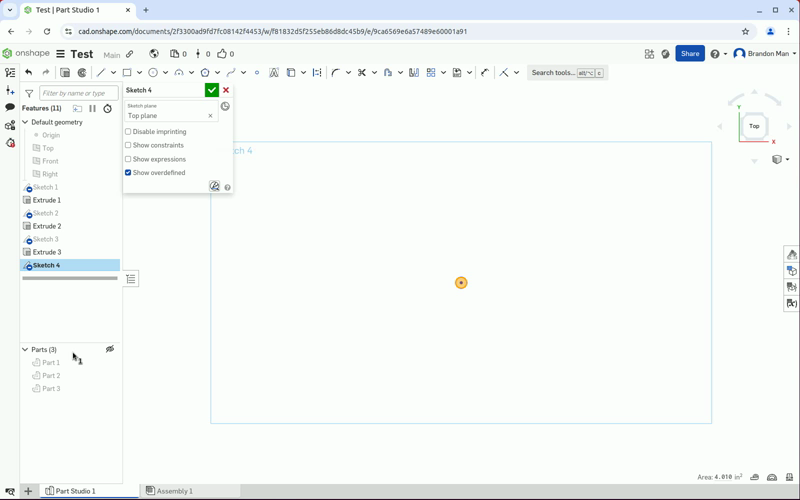
key(shift+y)
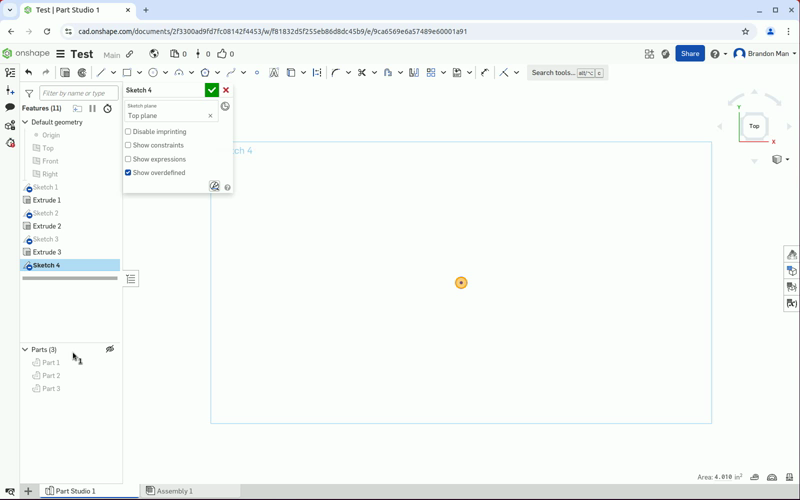
key(shift+e)
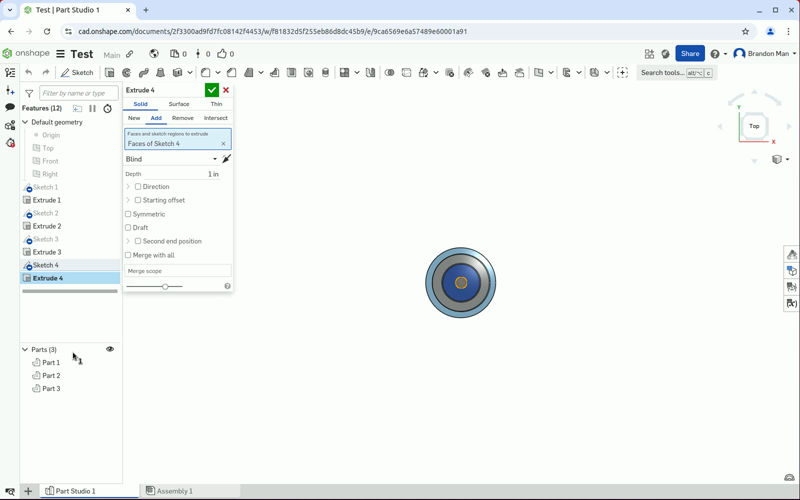
mouse_move(143, 106)
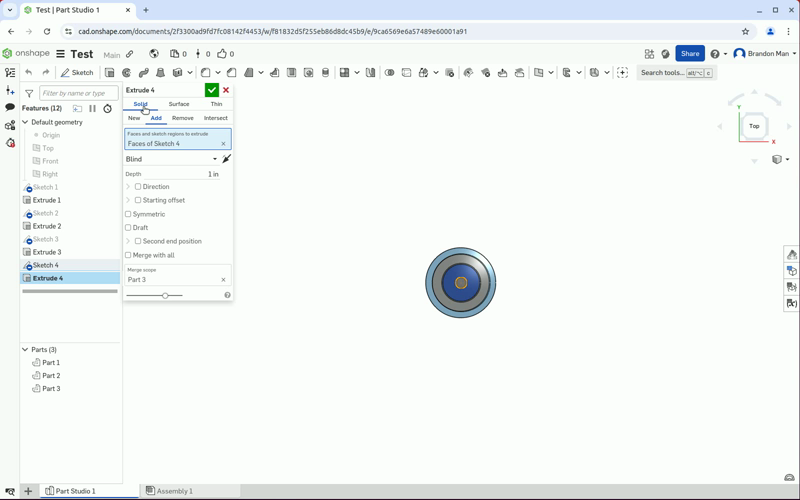
click(143, 106)
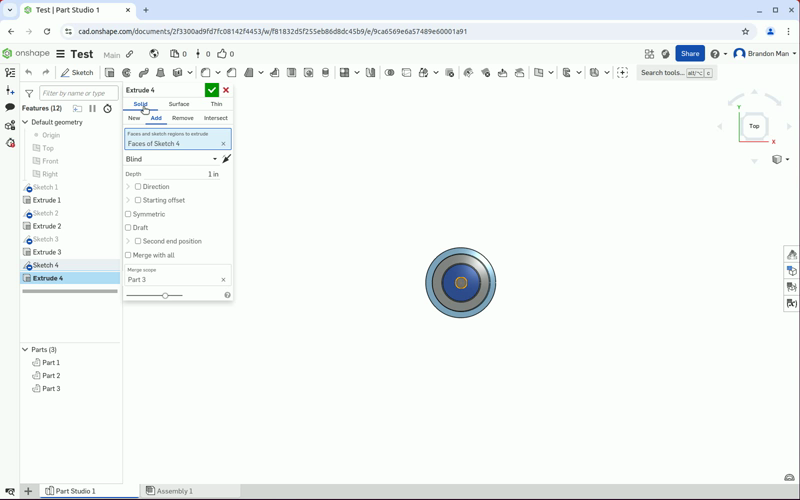
mouse_move(137, 120)
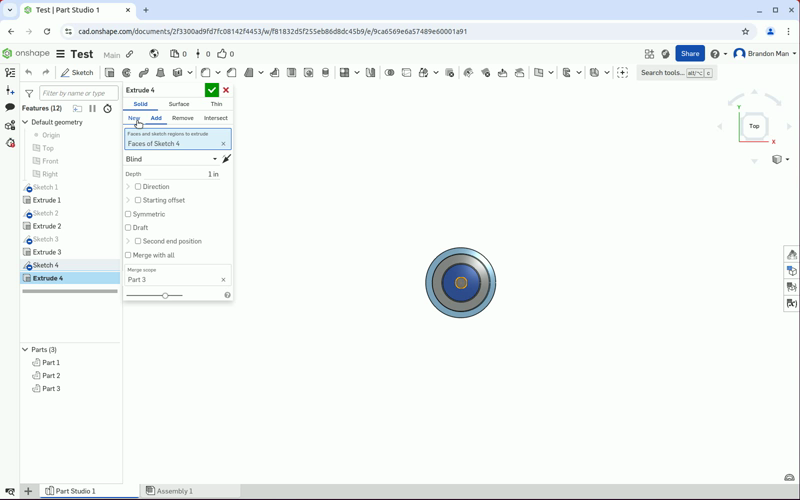
click(137, 120)
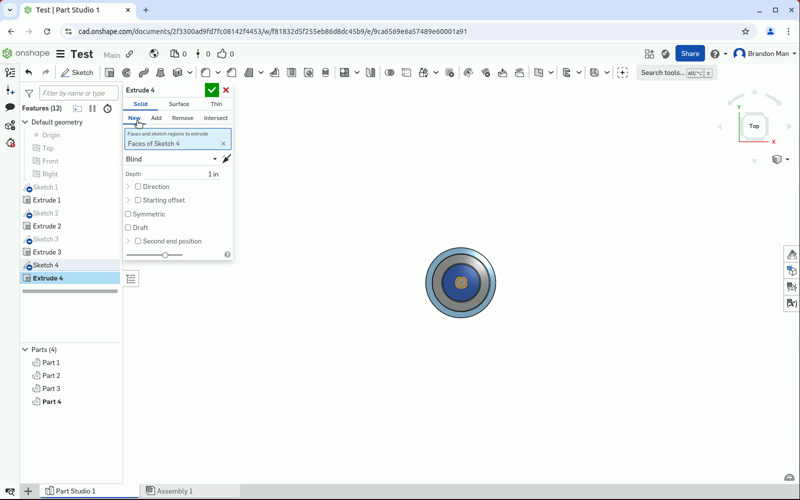
key(tab, 4)
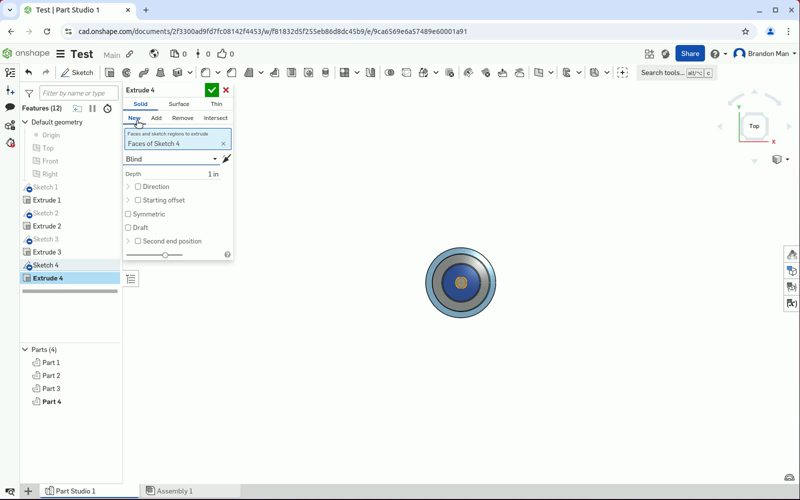
text(23.108)
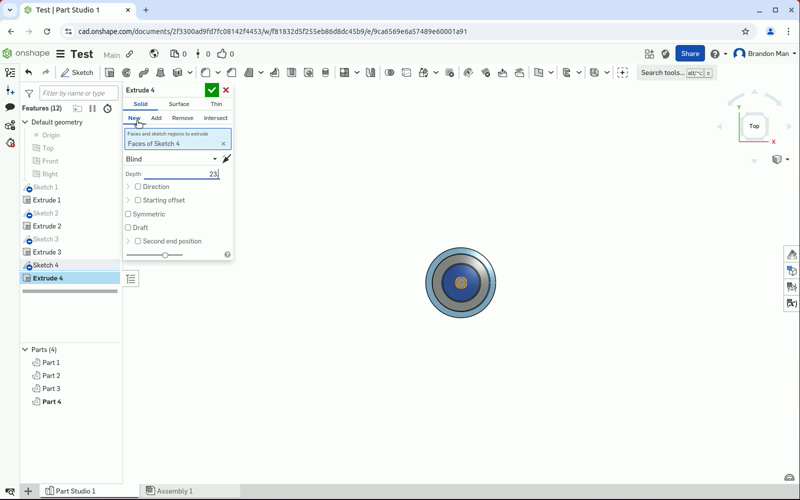
key(enter)
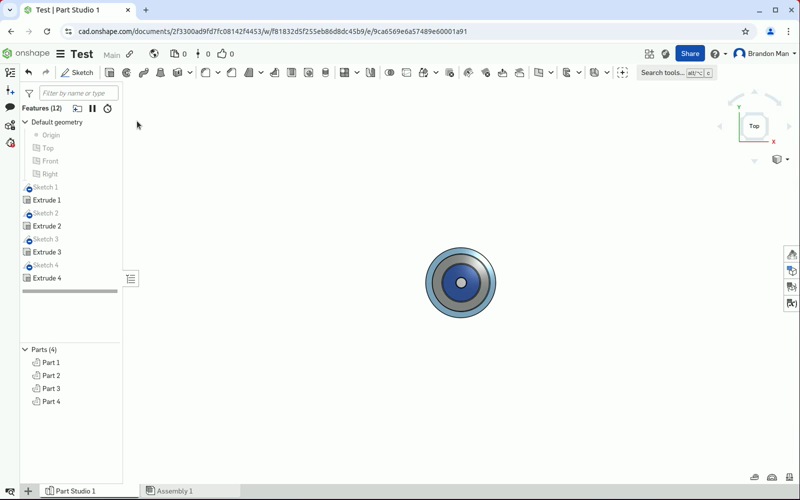
key(shift+h)
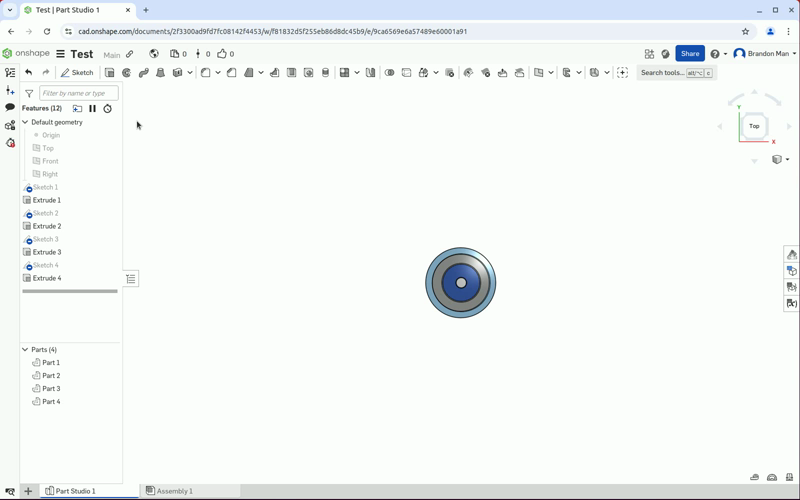
key(shift+h)
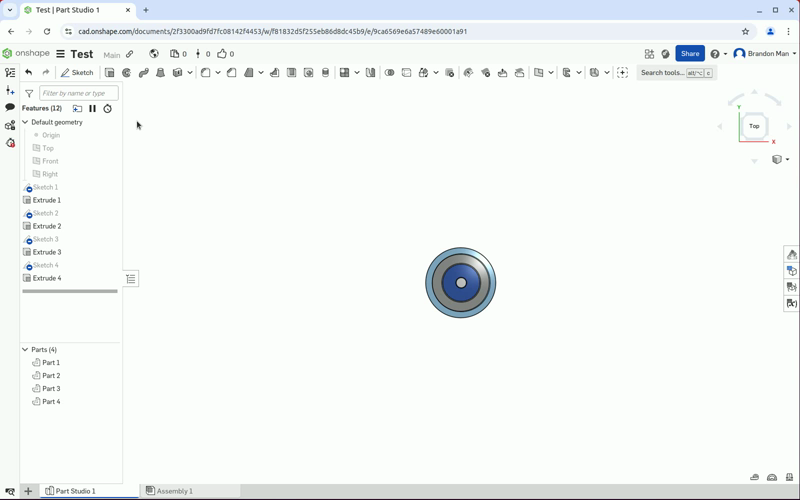
mouse_move(73, 189)
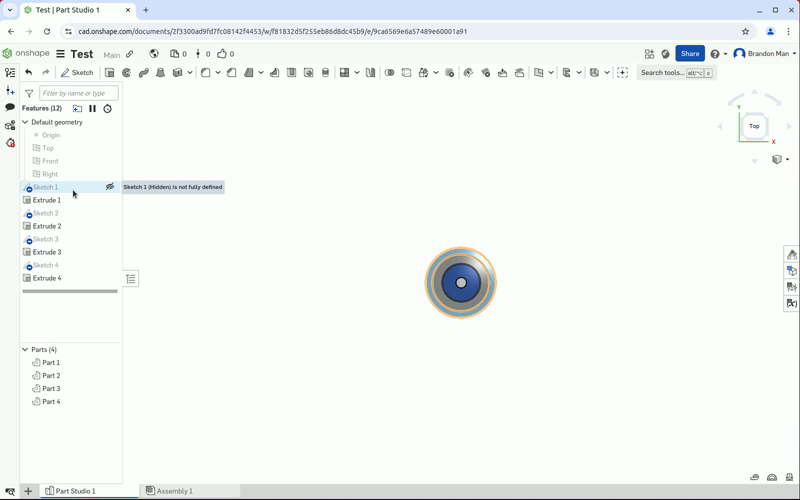
click(73, 189)
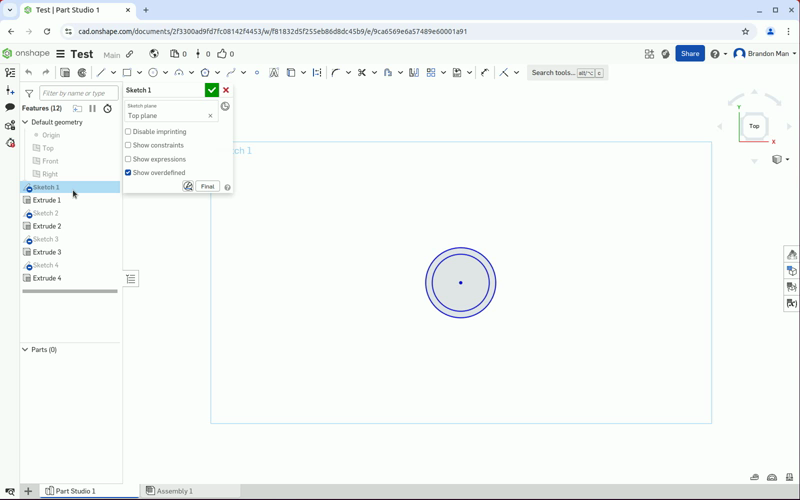
mouse_move(229, 92)
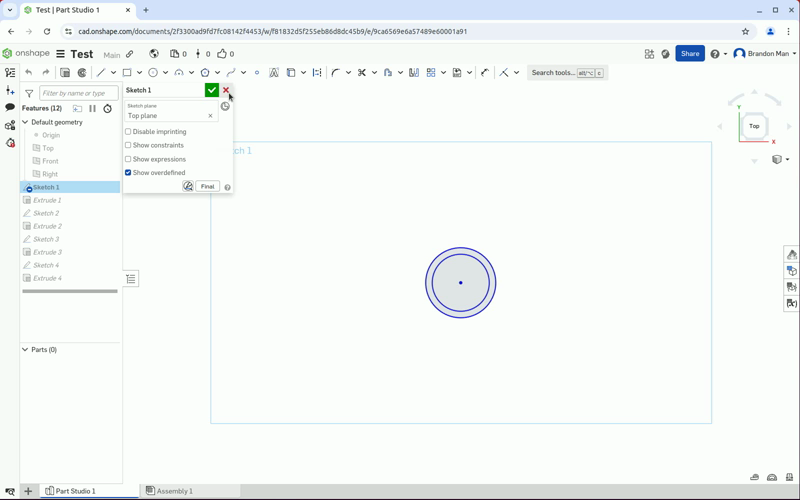
click(229, 92)
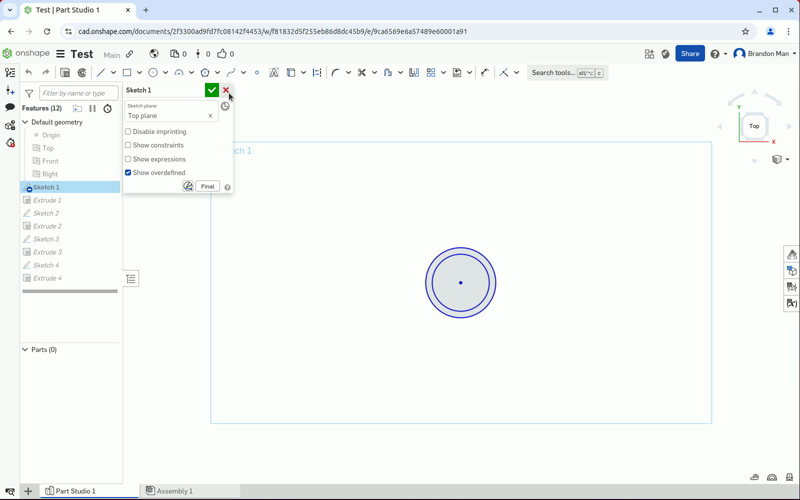
key(shift+s)
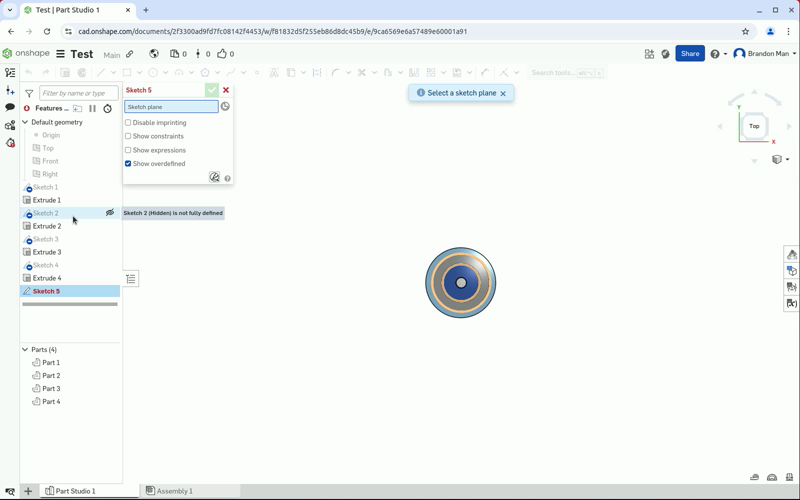
scroll(3)
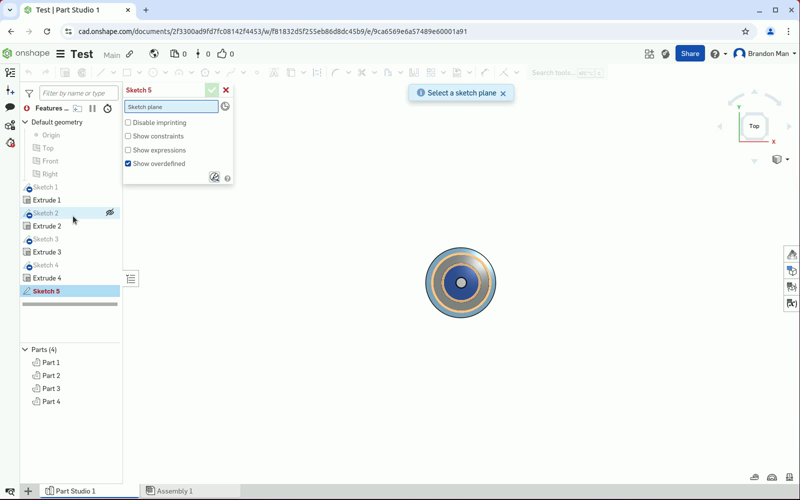
mouse_move(73, 150)
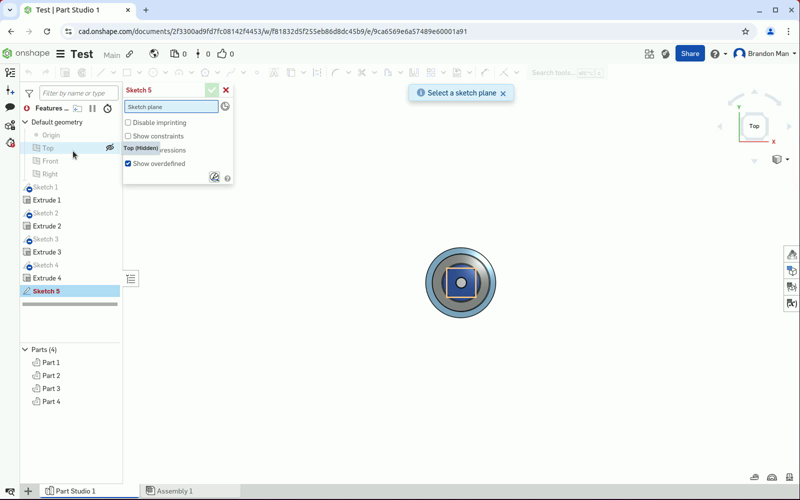
click(73, 150)
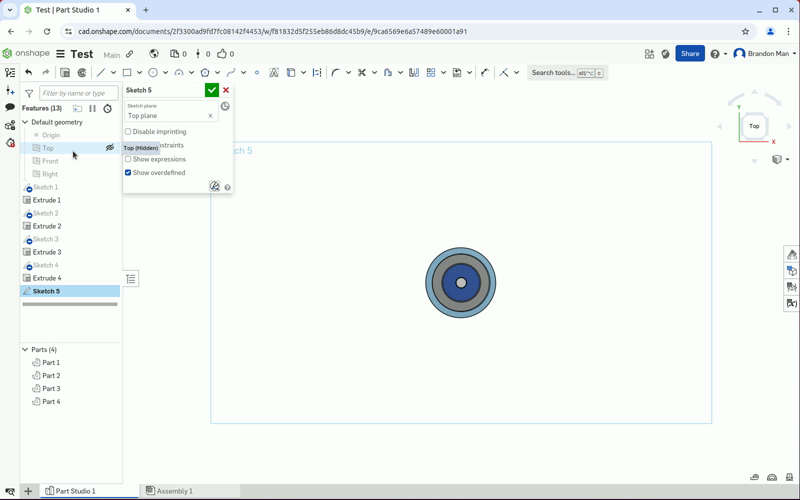
mouse_move(73, 352)
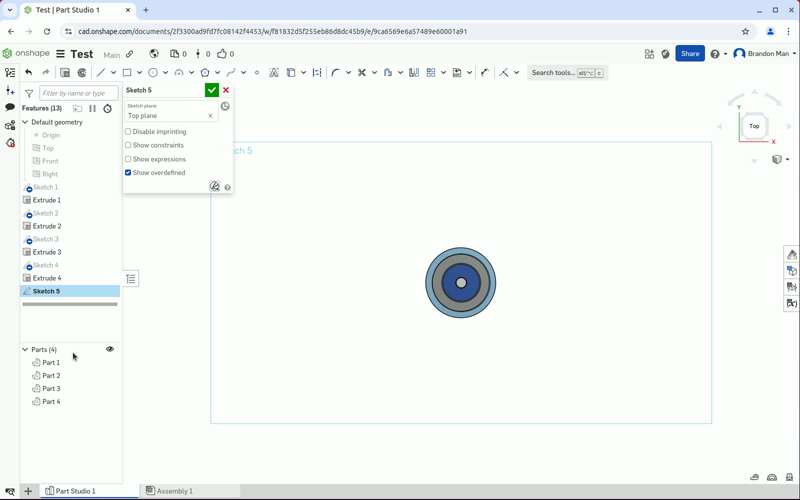
key(y)
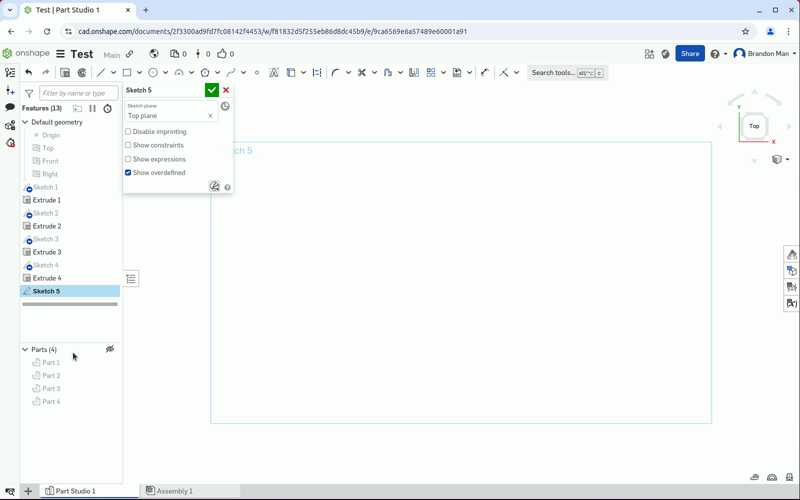
key(c)
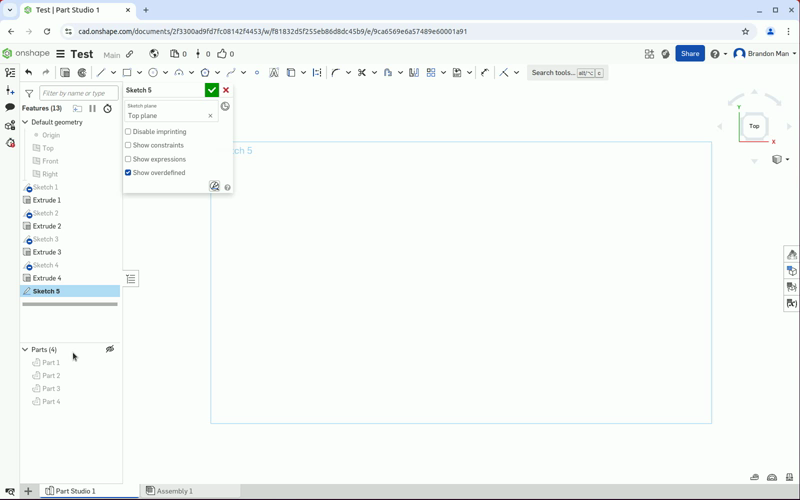
key_down(shift)
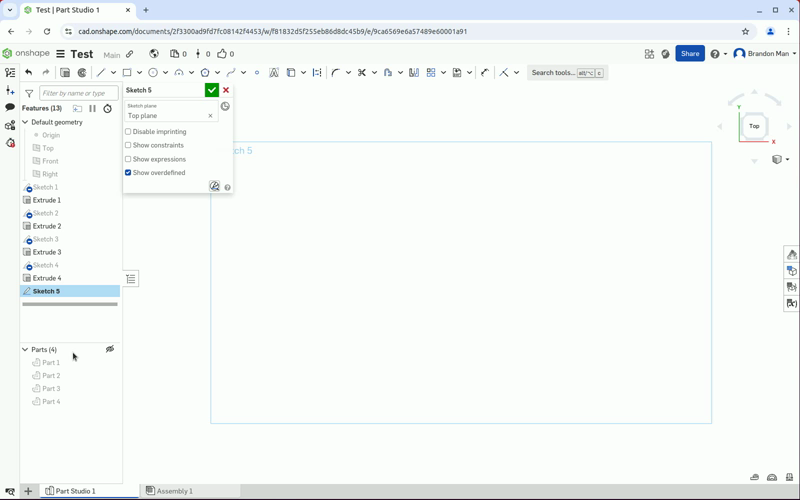
mouse_move(461, 282)
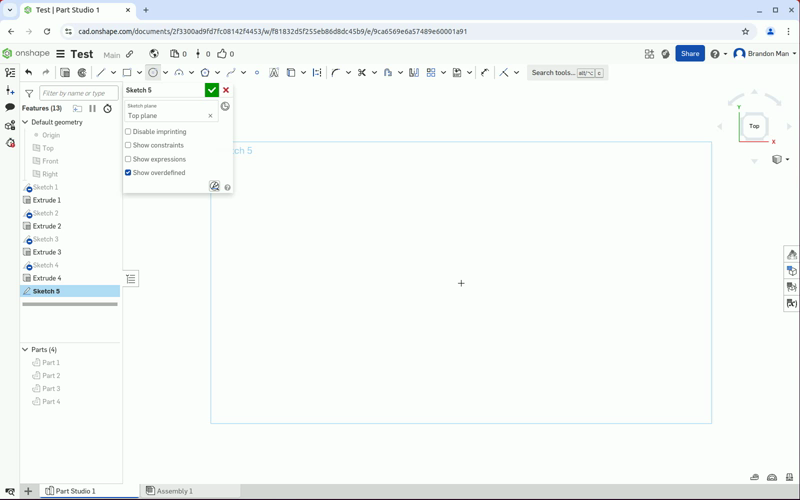
click(461, 282)
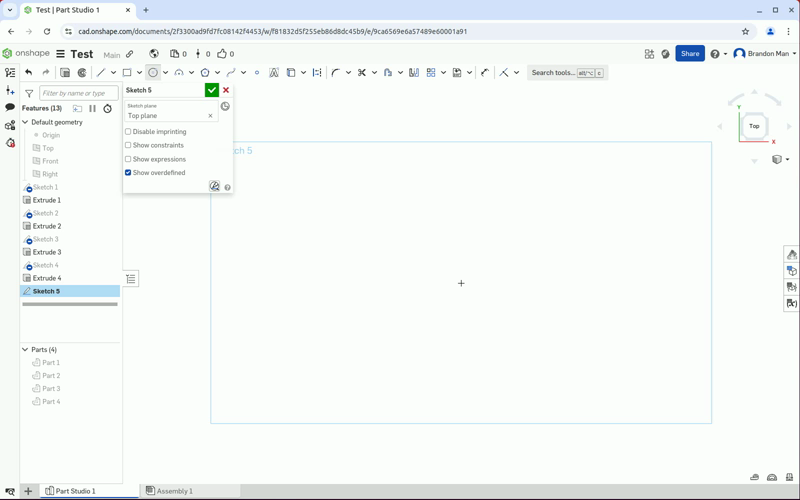
key_up(shift)
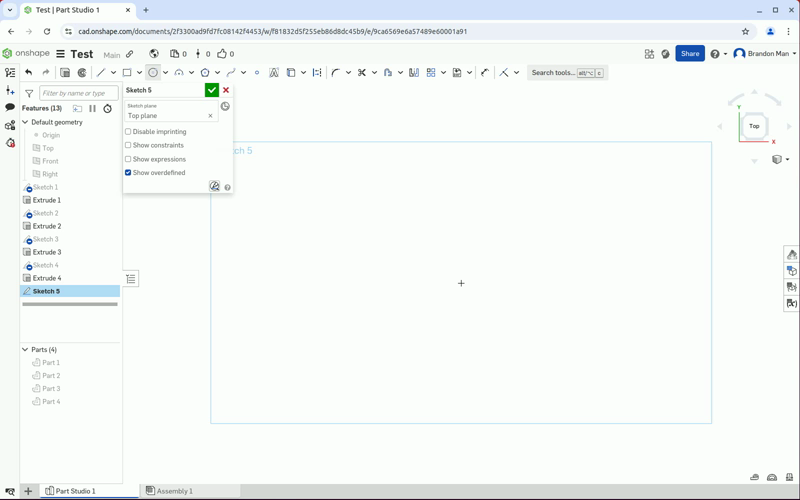
mouse_move(466, 282)
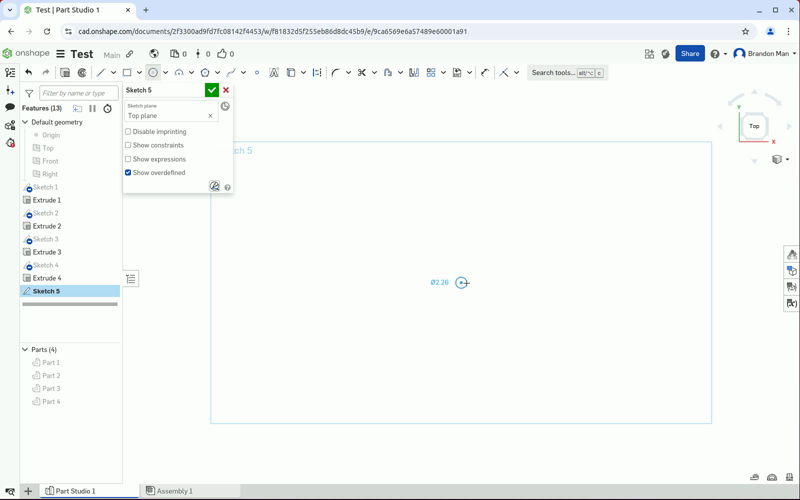
click(466, 282)
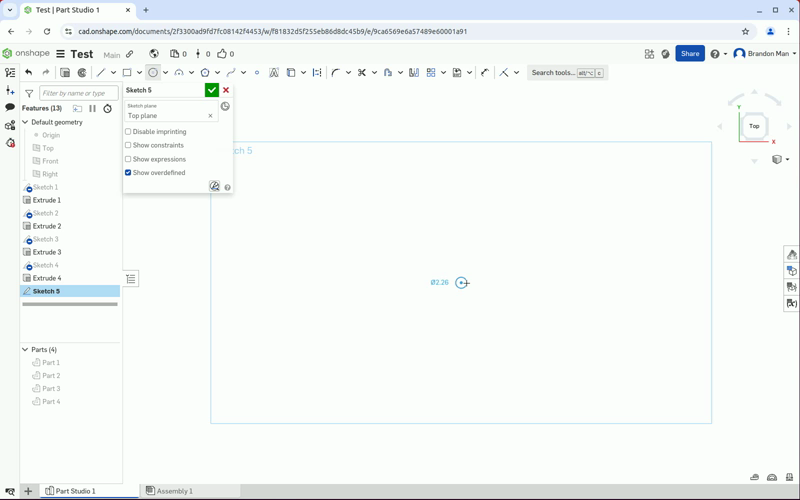
key(esc)
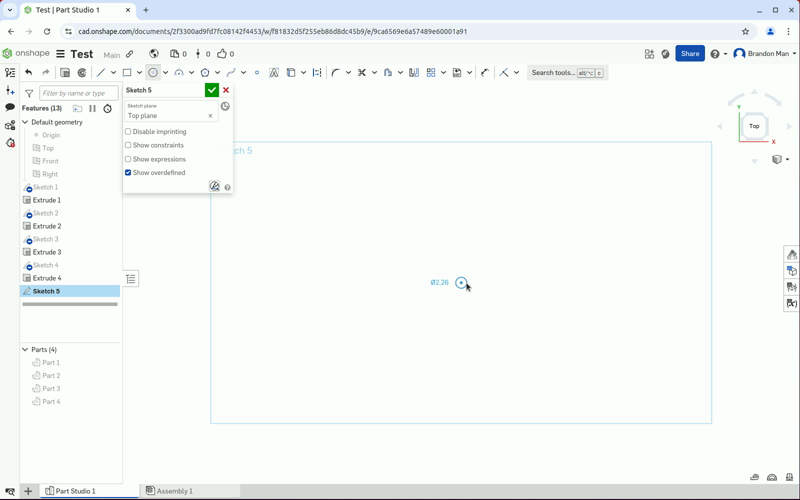
mouse_move(462, 281)
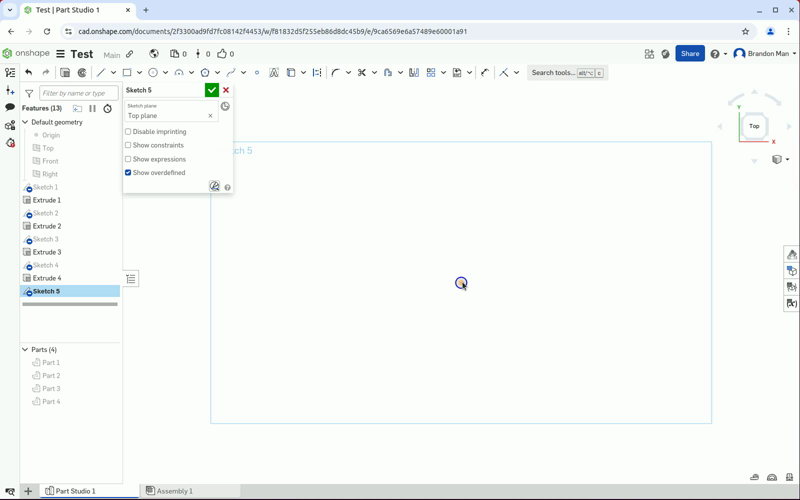
scroll(6)
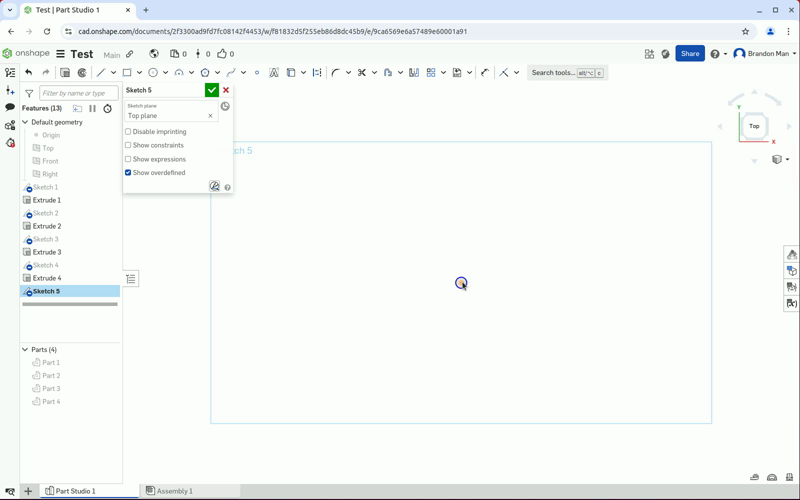
scroll(6)
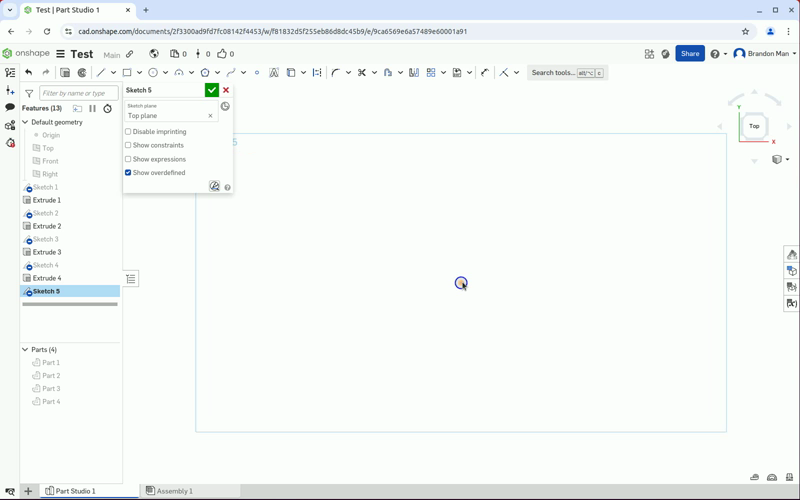
scroll(6)
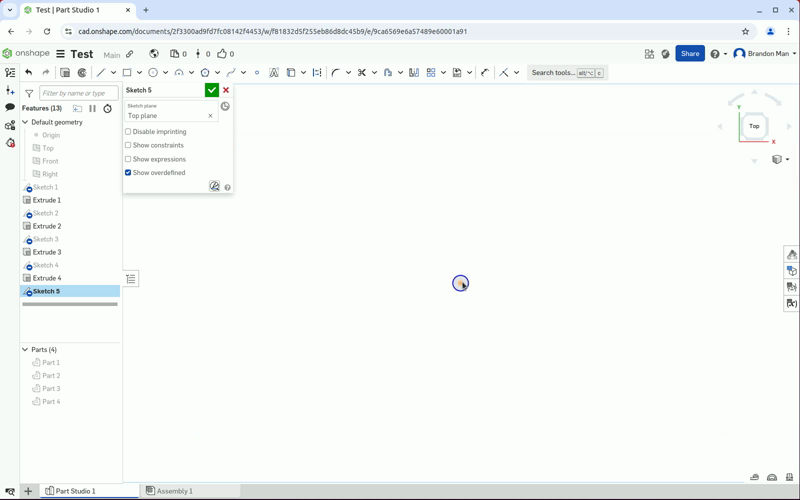
scroll(6)
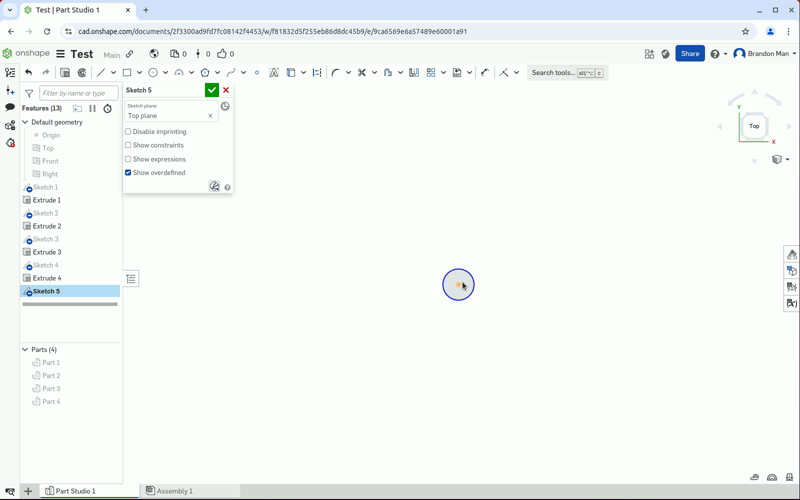
scroll(6)
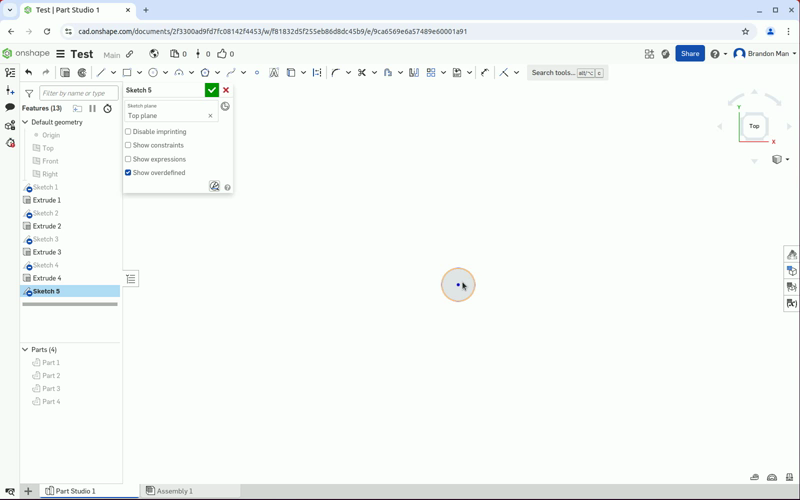
scroll(6)
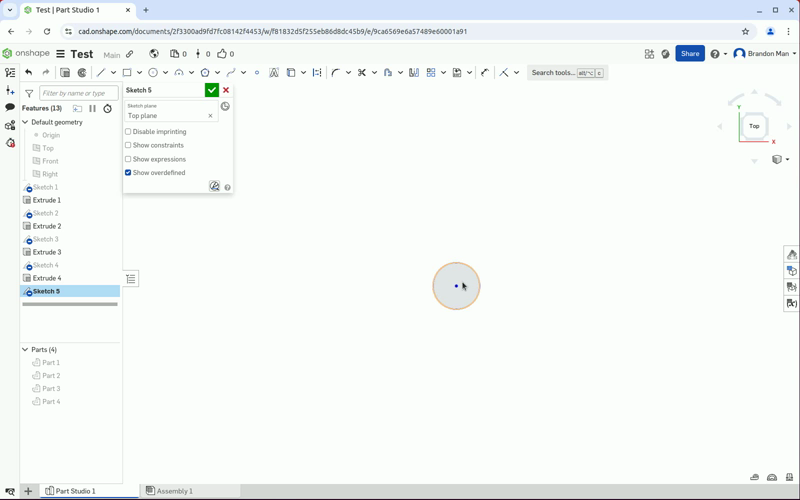
scroll(6)
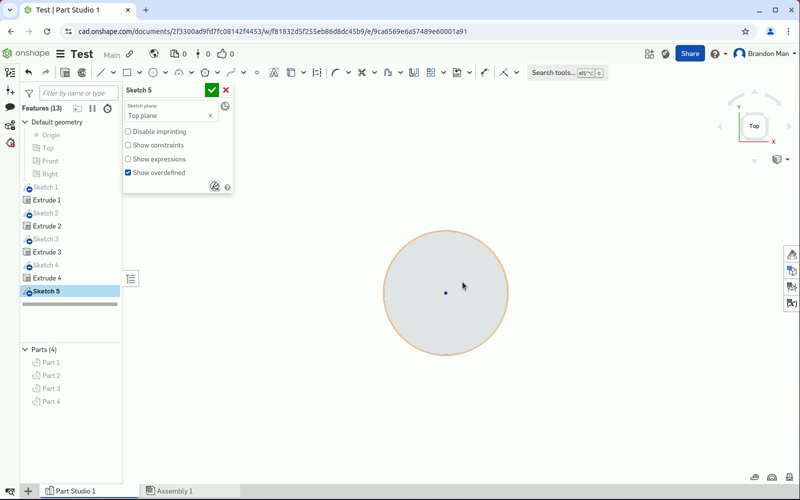
click(462, 281)
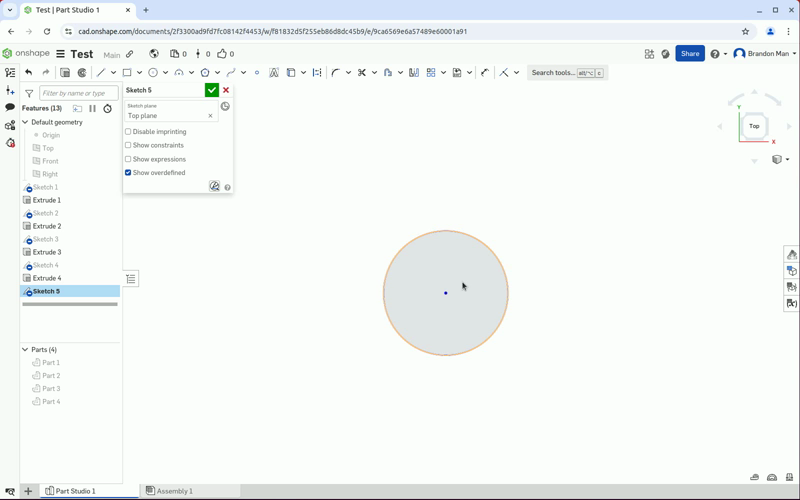
scroll(-6)
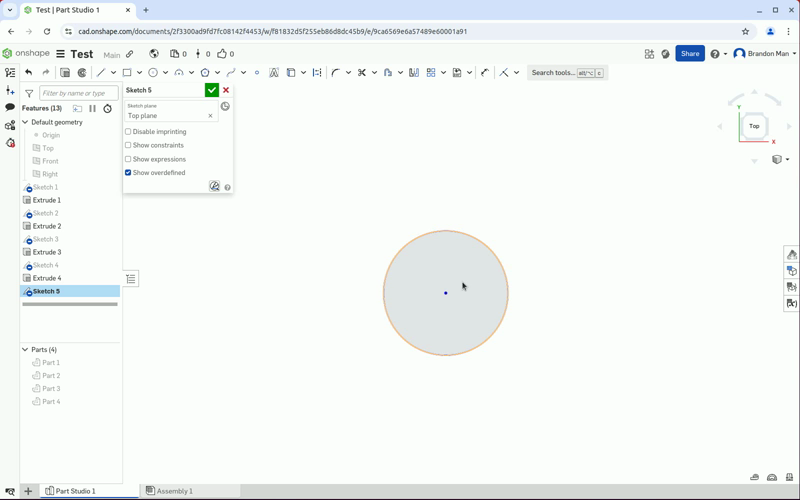
scroll(-6)
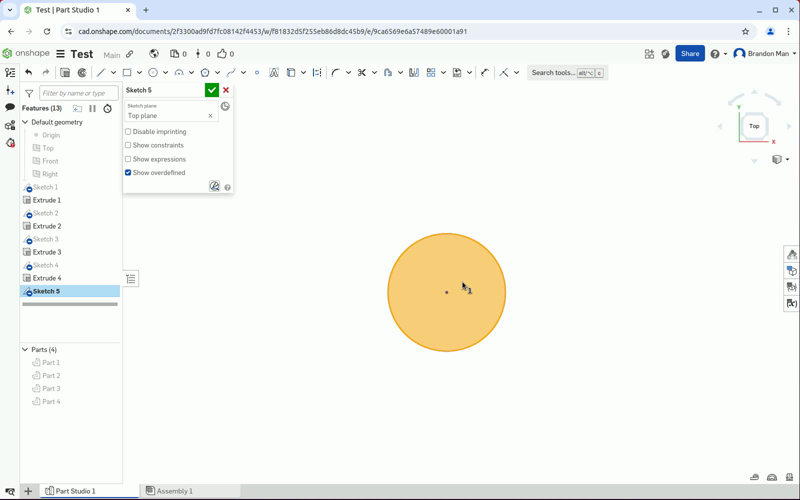
scroll(-6)
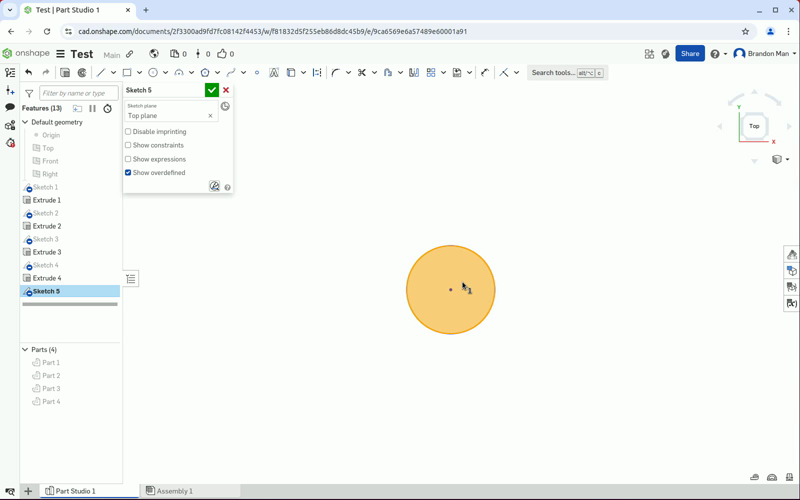
scroll(-6)
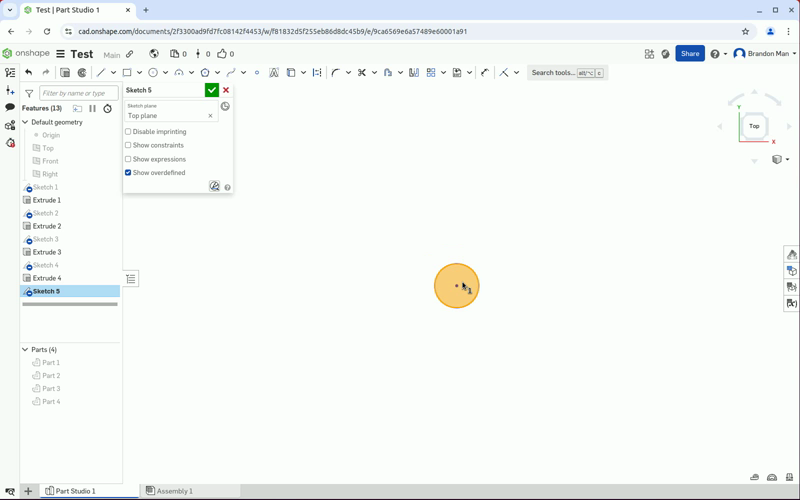
scroll(-6)
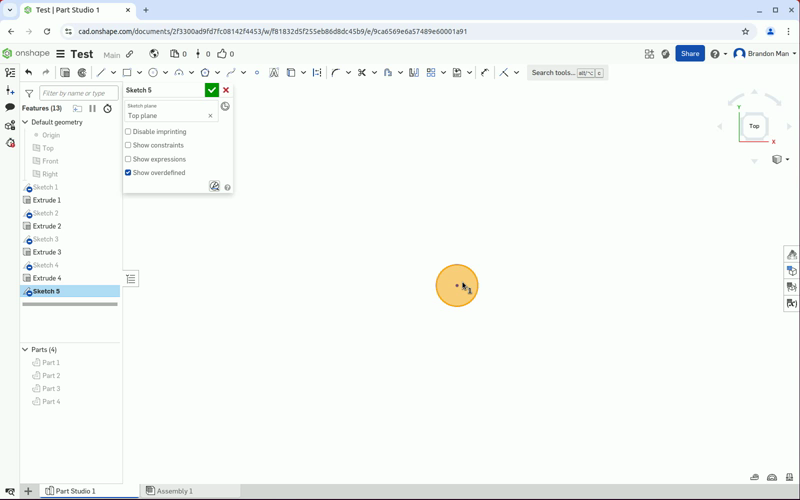
scroll(-6)
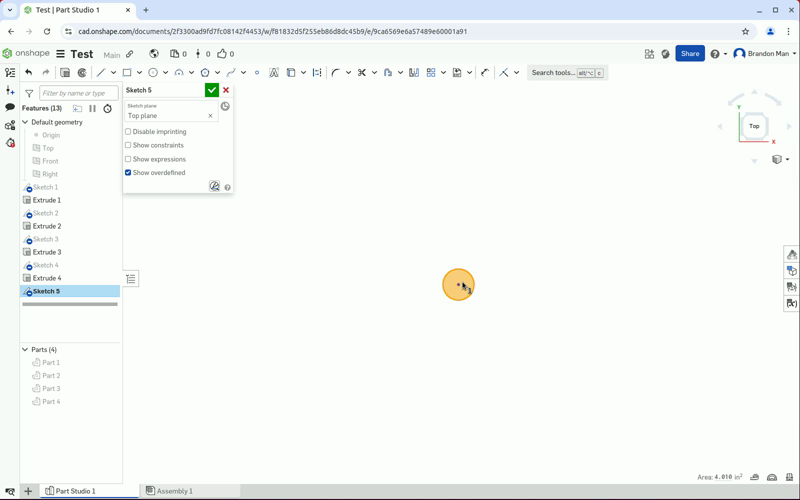
scroll(-6)
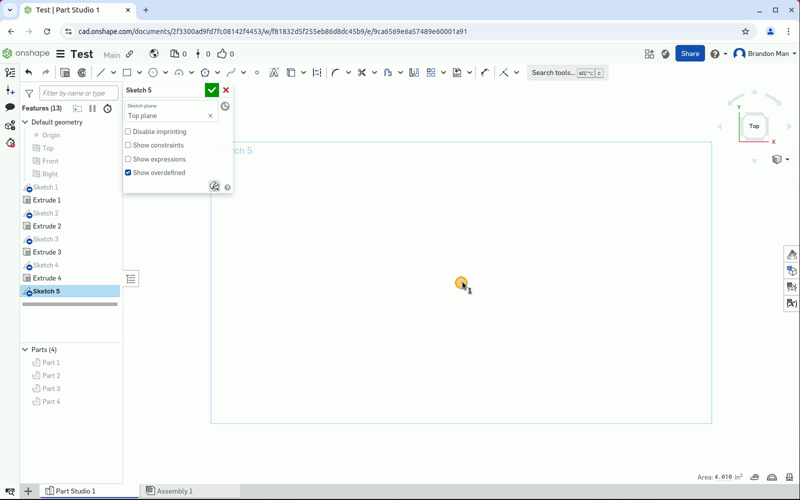
mouse_move(73, 352)
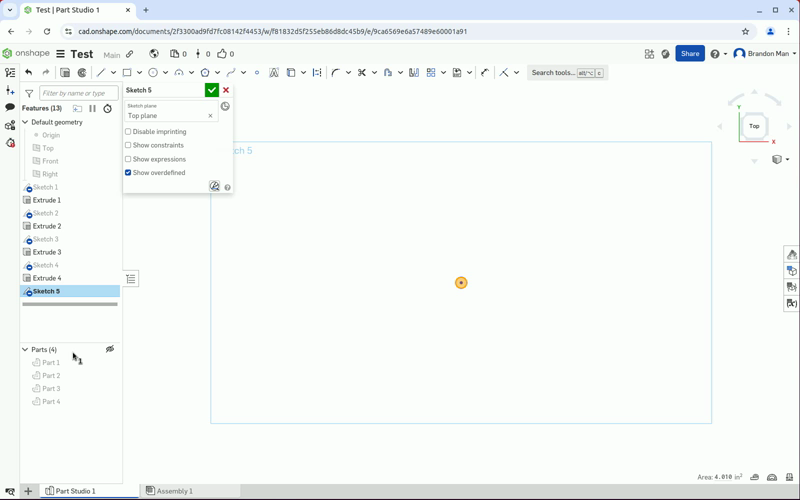
key(shift+y)
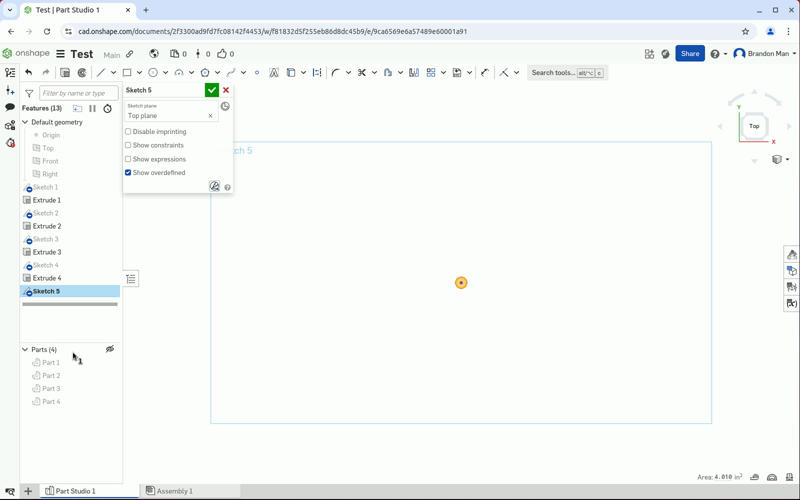
key(shift+e)
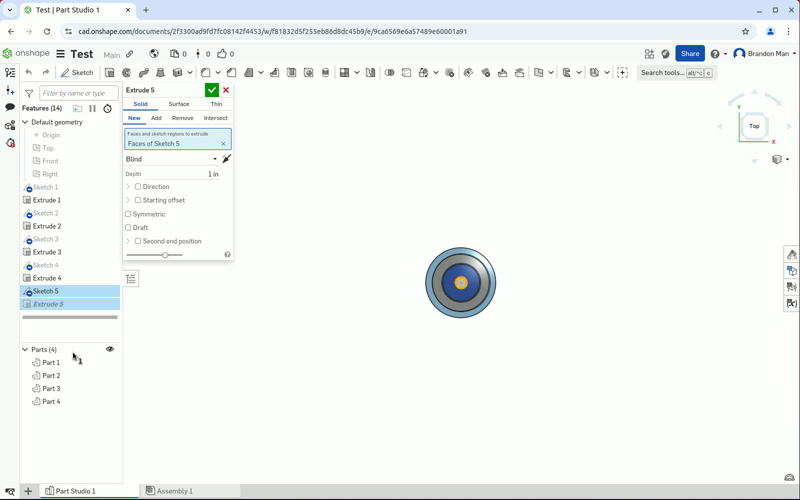
mouse_move(143, 106)
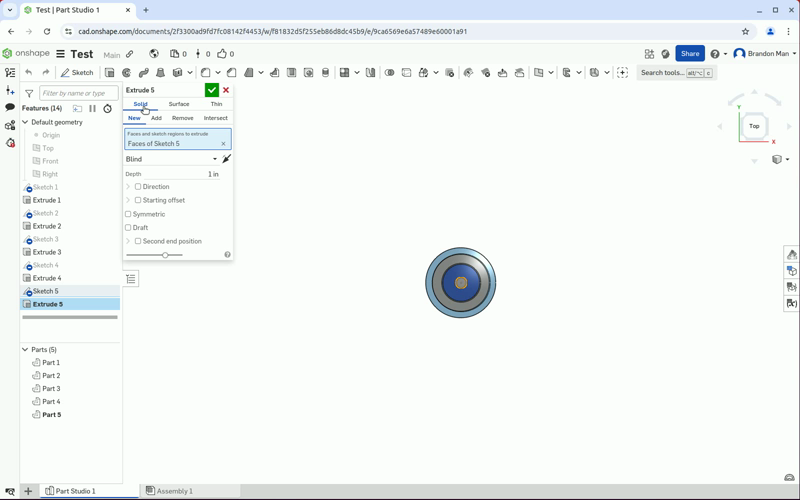
click(143, 106)
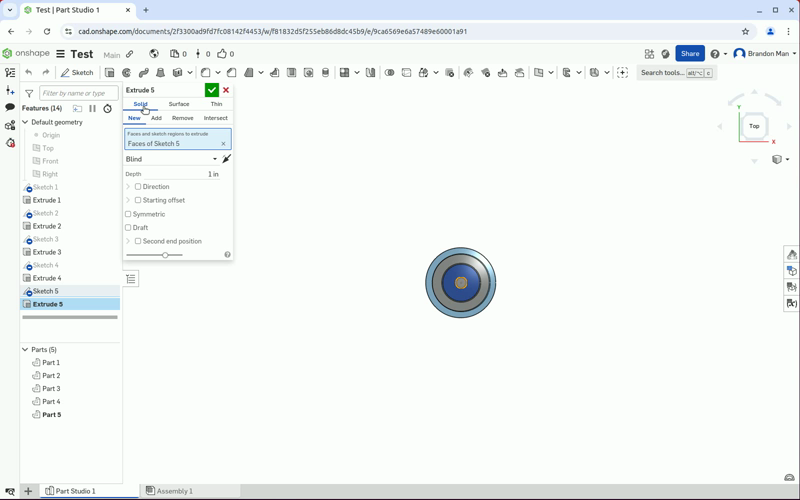
mouse_move(137, 120)
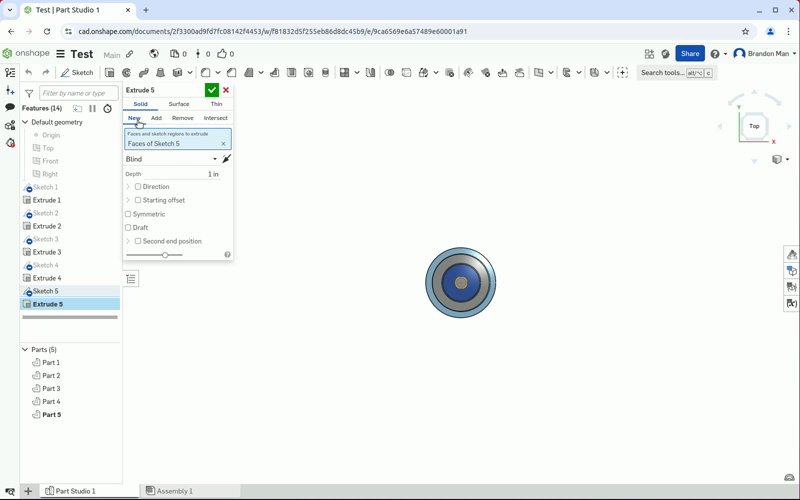
click(137, 120)
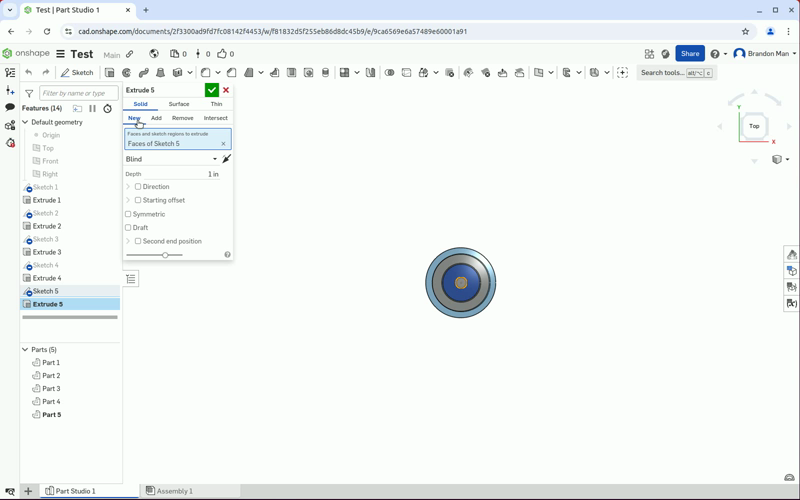
key(tab, 4)
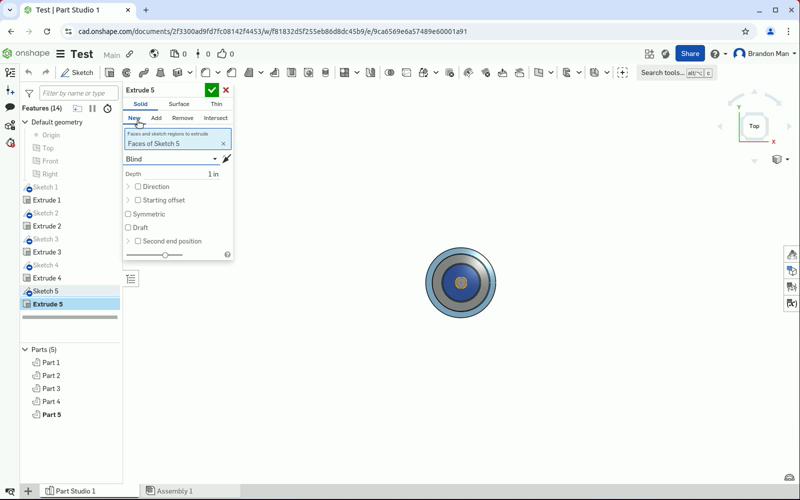
text(4.333)
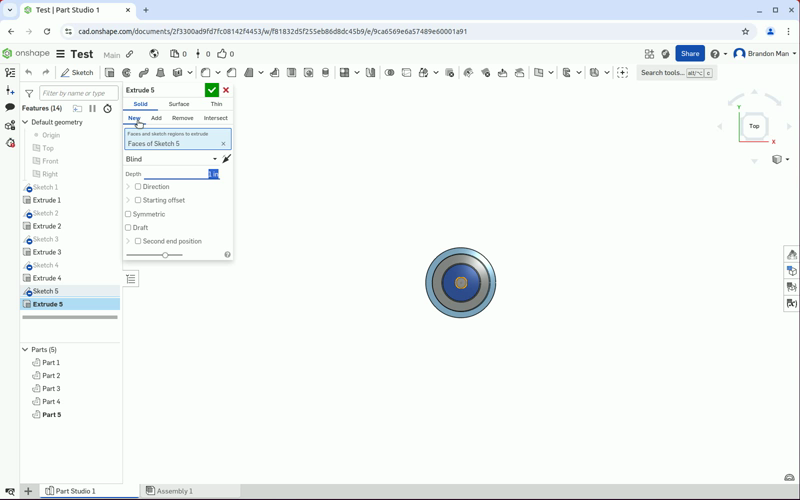
key(enter)
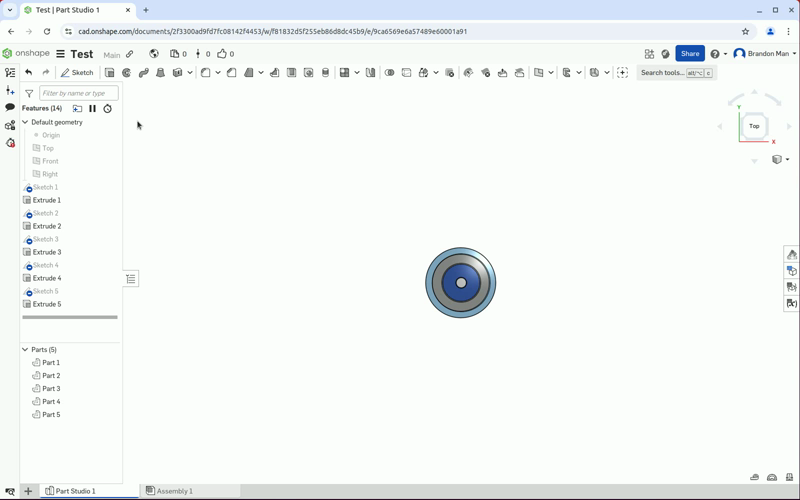
key(shift+h)
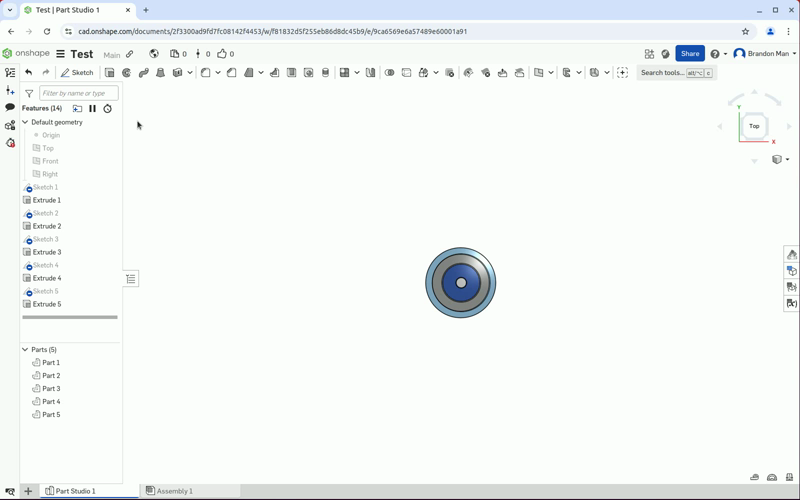
key(shift+h)
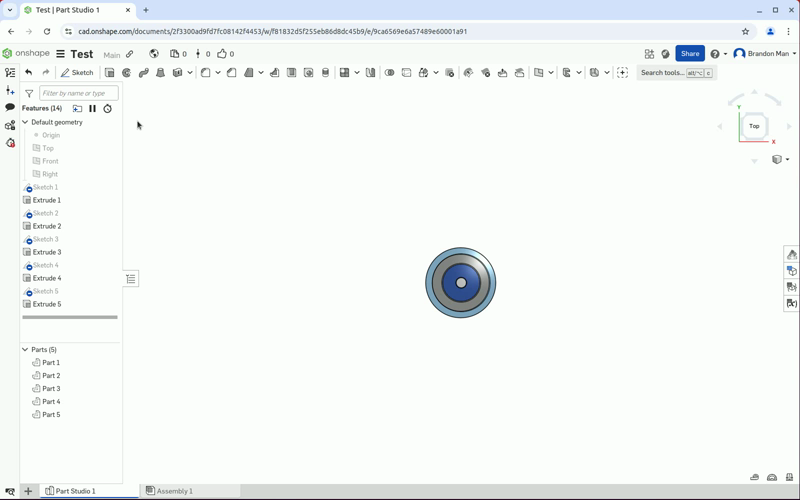
key(shift+7)
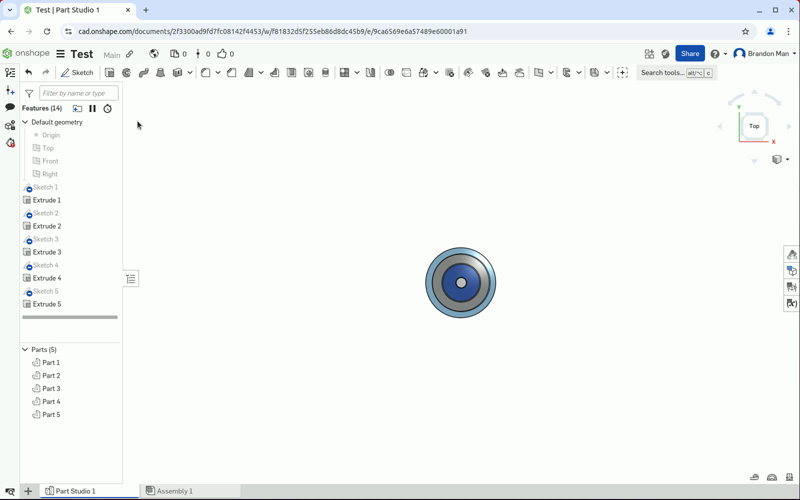
key(up, 3)
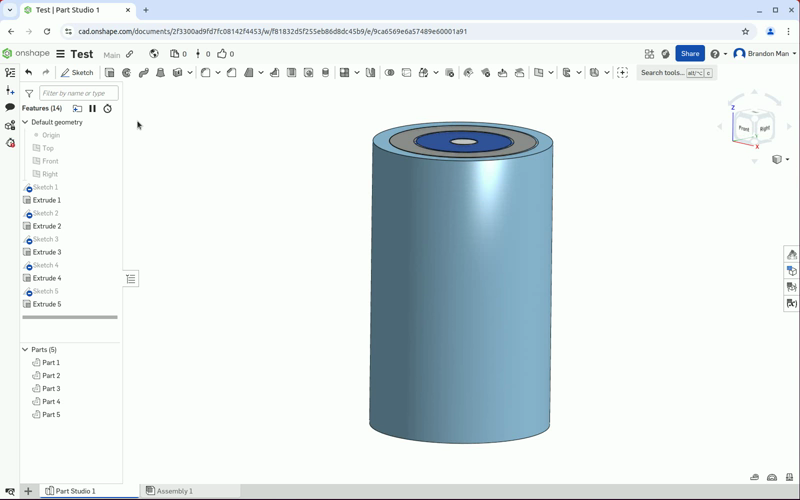
key(left, 3)
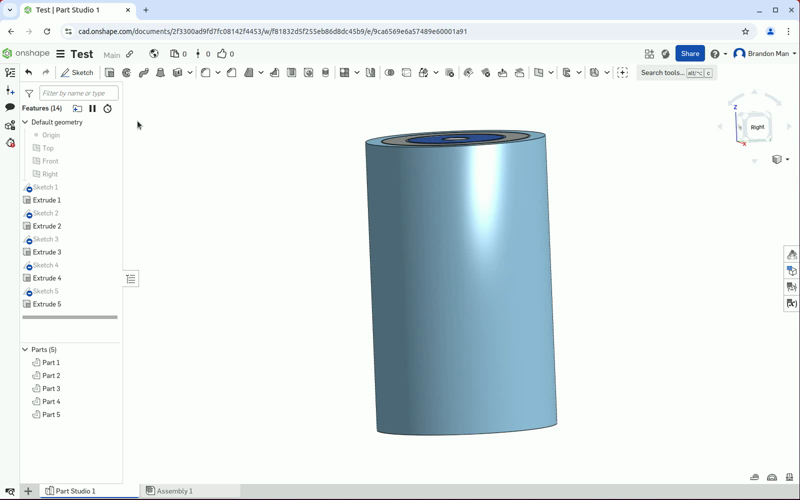
key(right, 3)
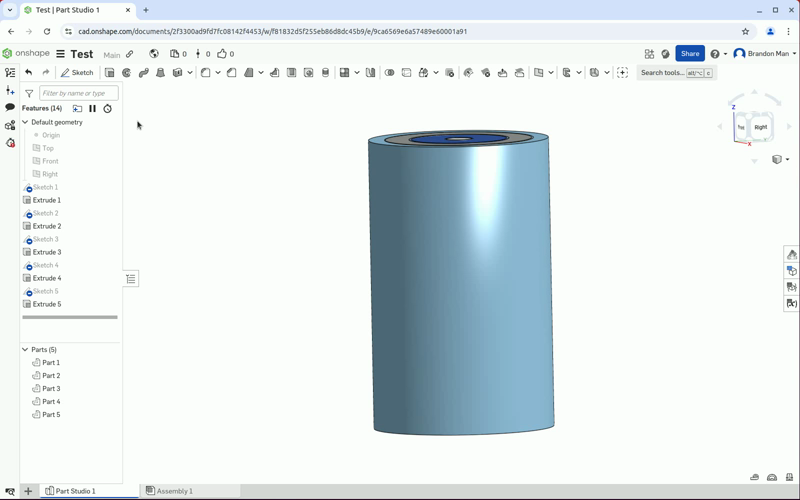
key(down, 3)
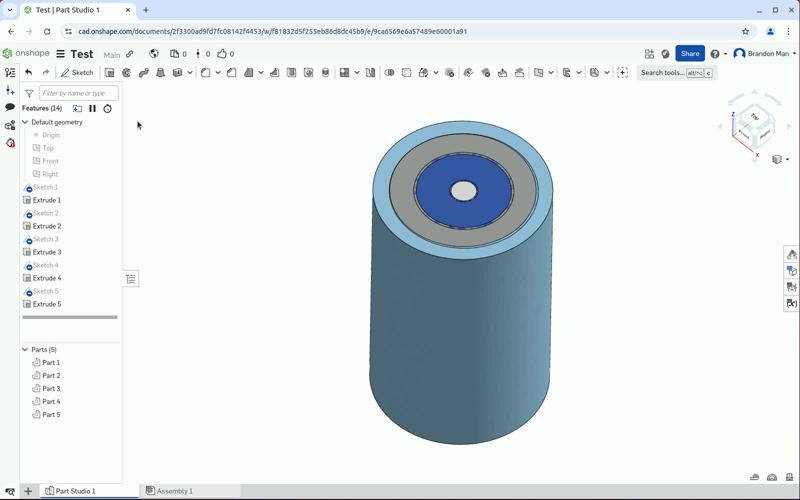
mouse_move(73, 189)
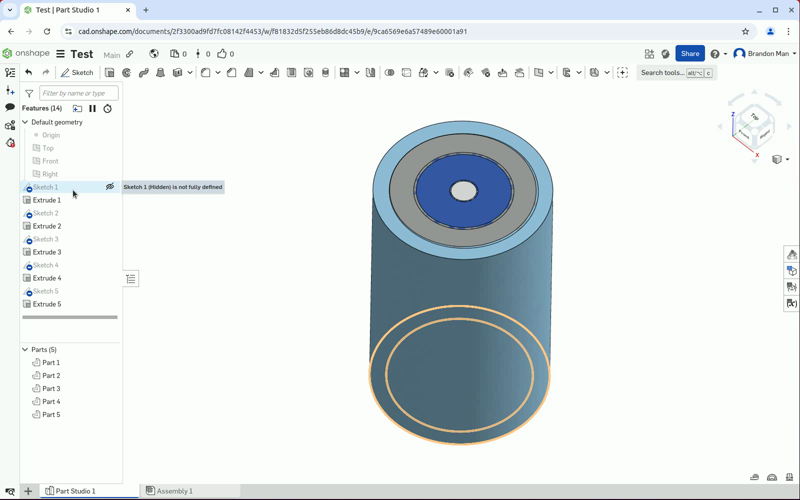
click(73, 189)